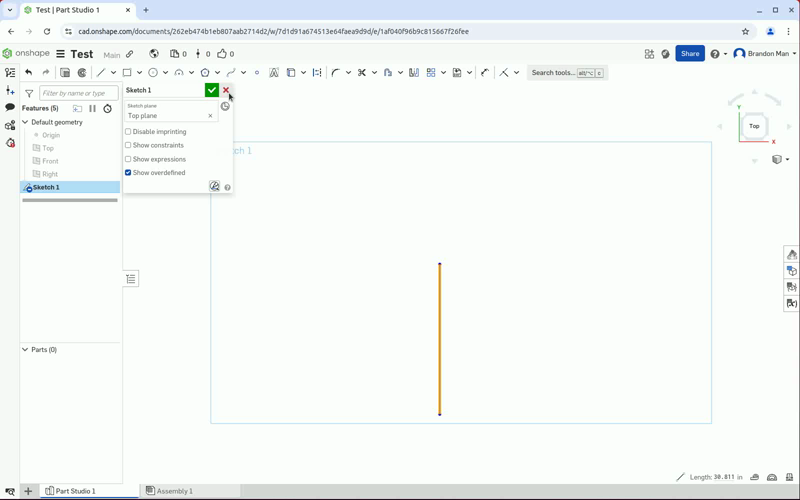
key(shift+h)
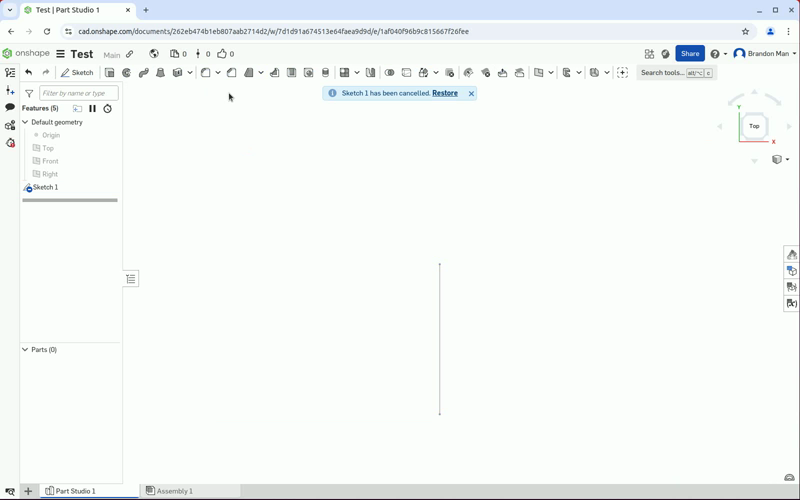
key(shift+s)
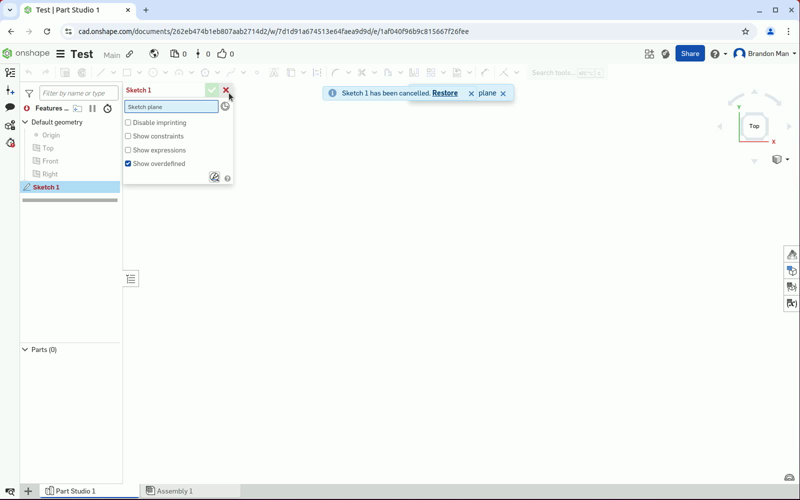
mouse_move(73, 150)
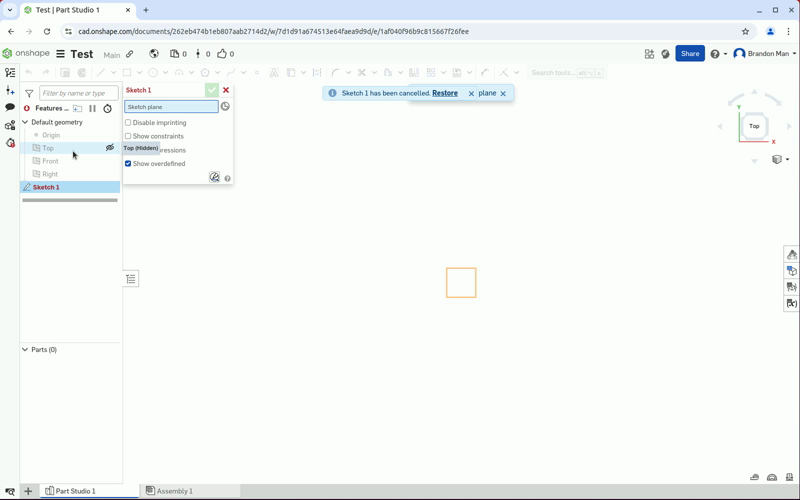
click(73, 150)
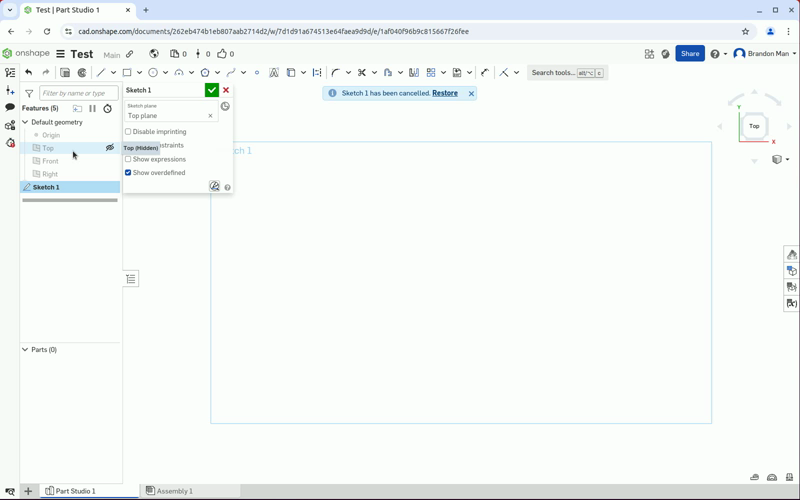
mouse_move(73, 352)
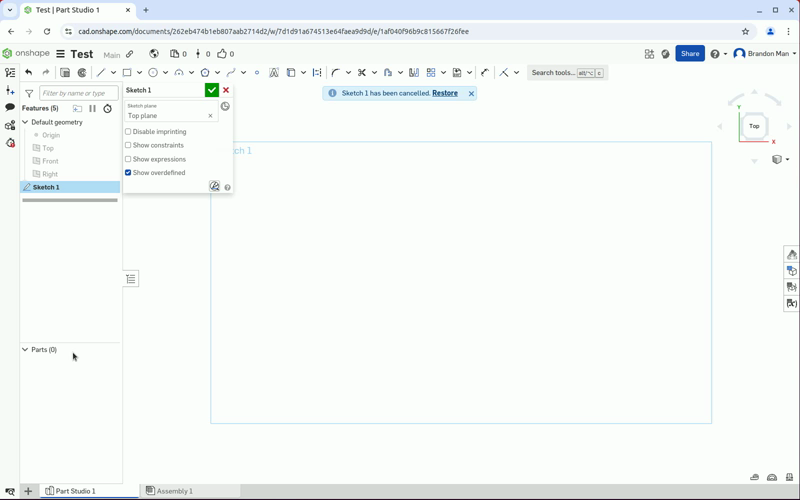
key(y)
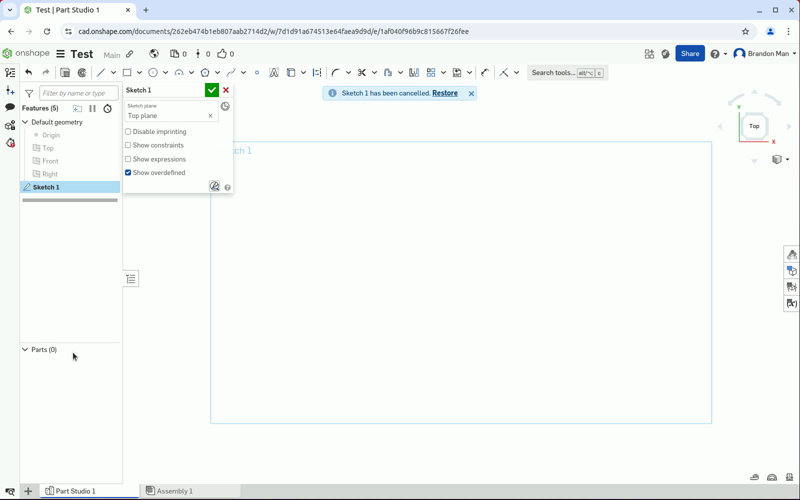
key(c)
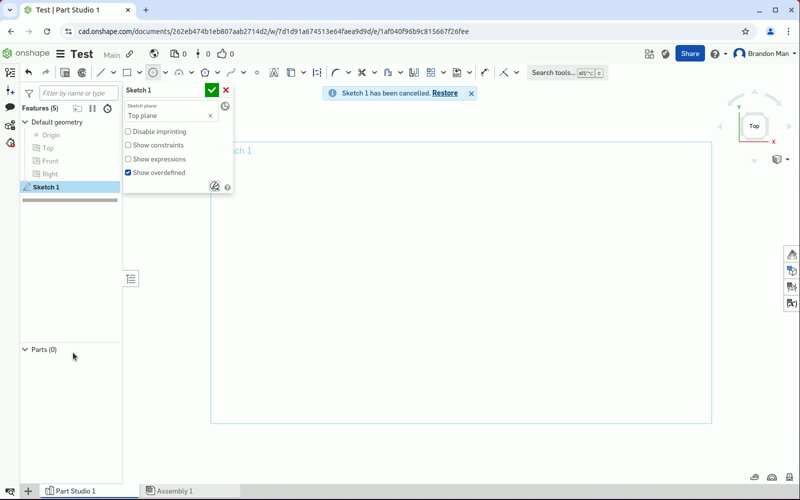
key_down(shift)
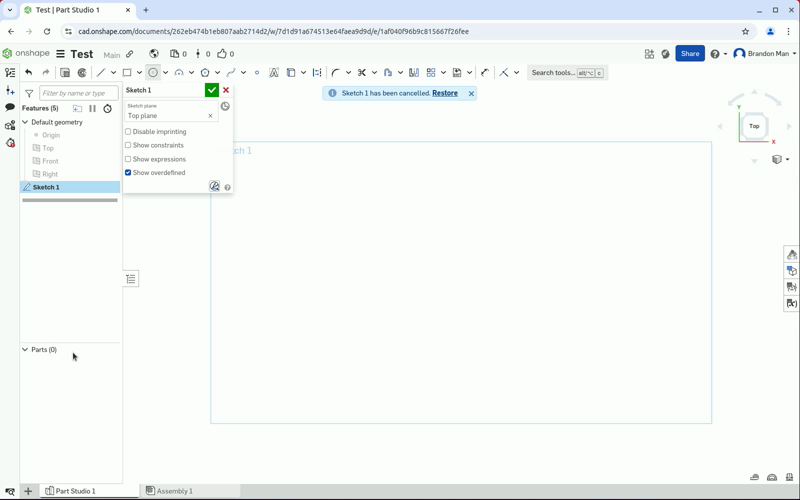
mouse_move(461, 282)
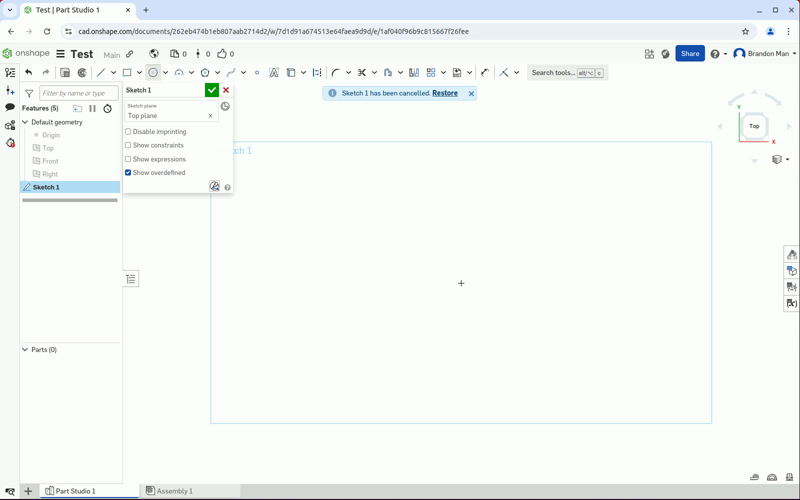
click(461, 282)
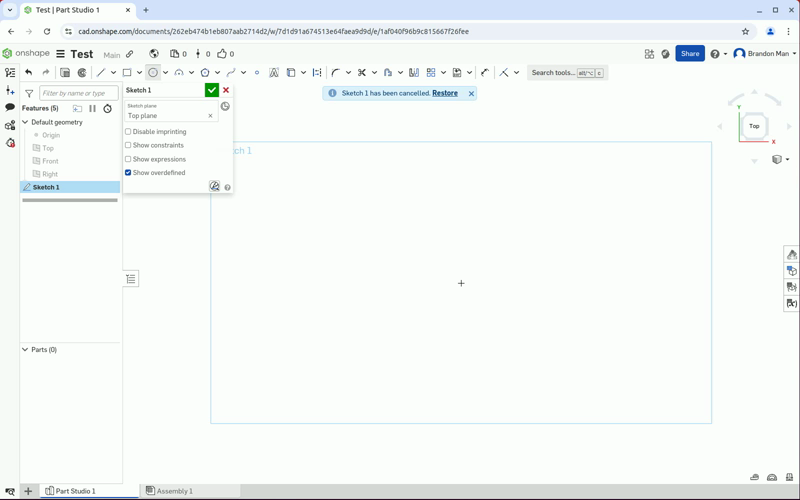
key_up(shift)
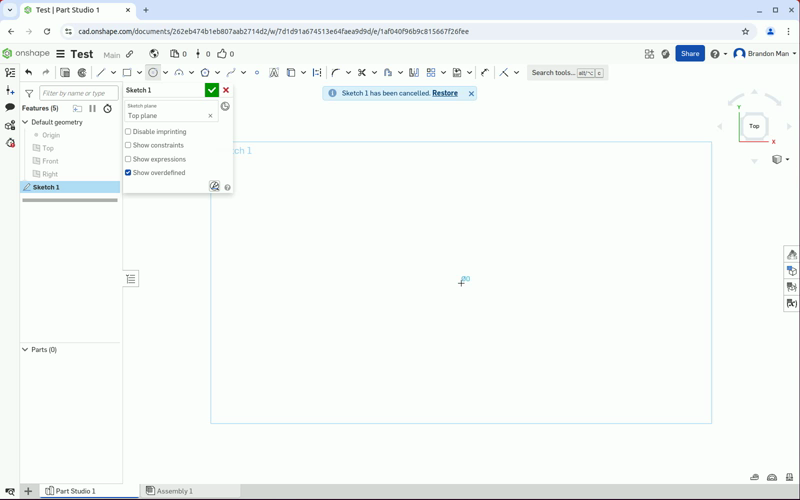
mouse_move(574, 282)
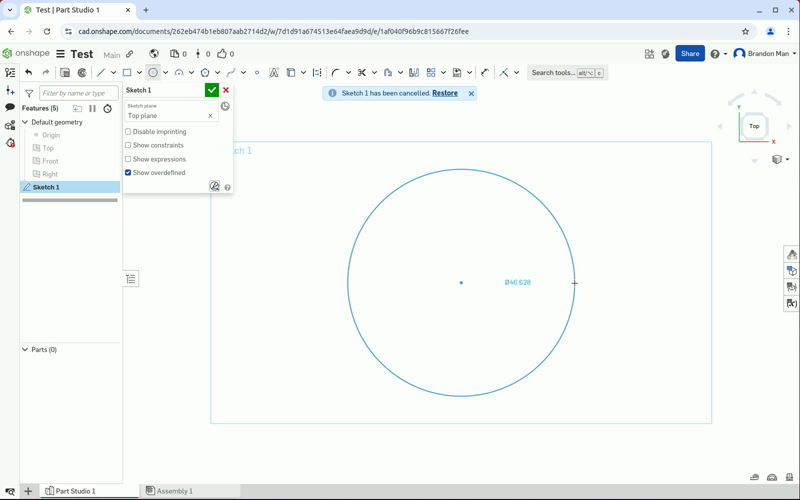
click(574, 282)
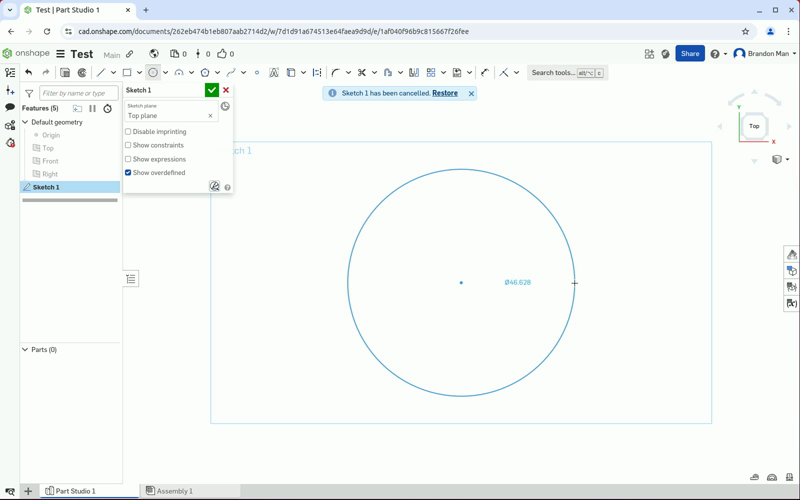
key(esc)
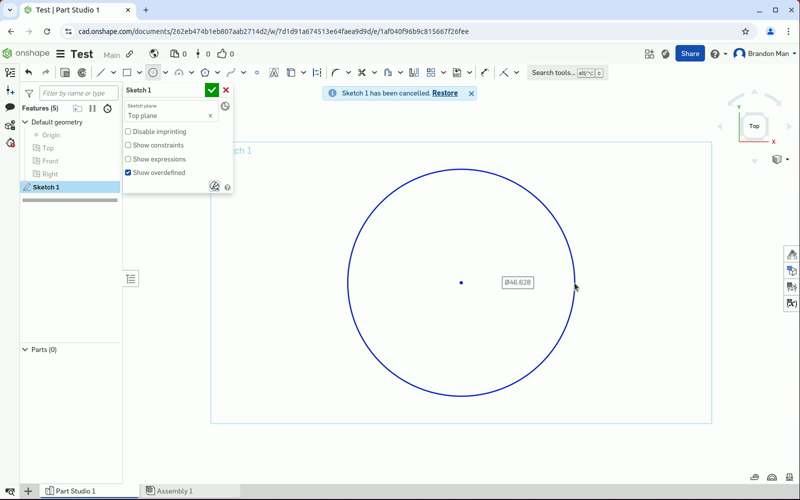
key(c)
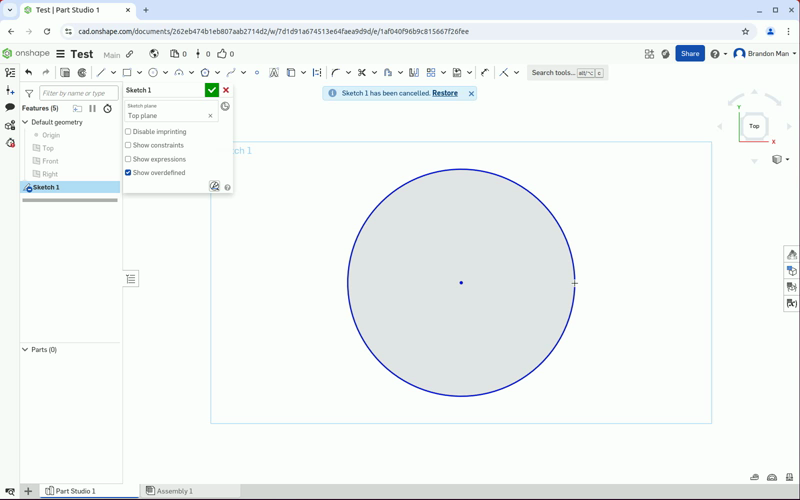
key_down(shift)
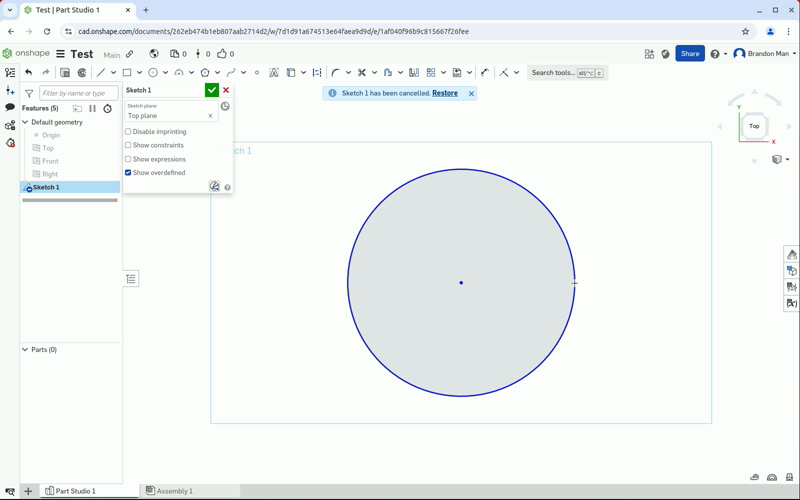
mouse_move(461, 282)
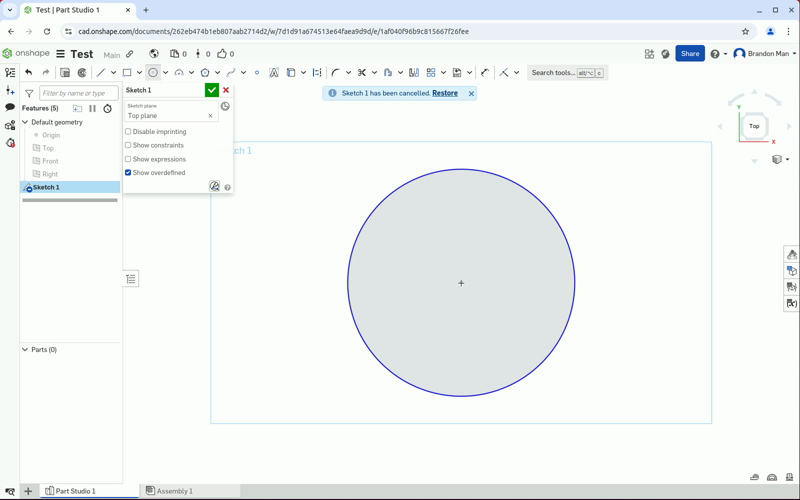
click(461, 282)
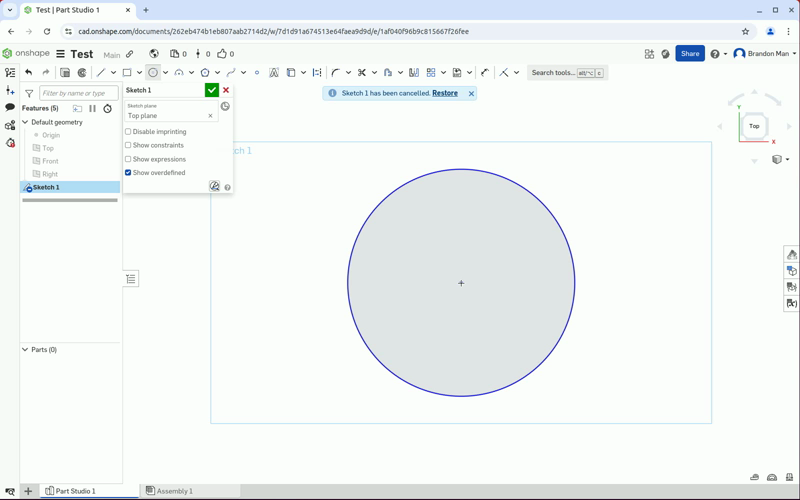
key_up(shift)
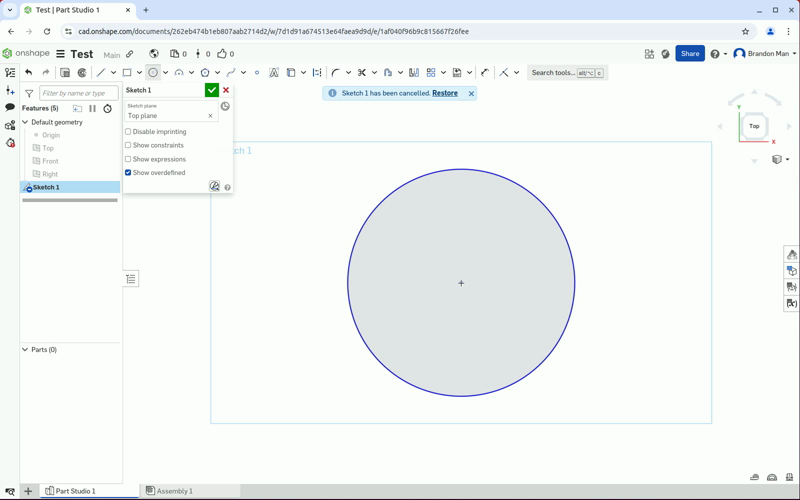
mouse_move(529, 282)
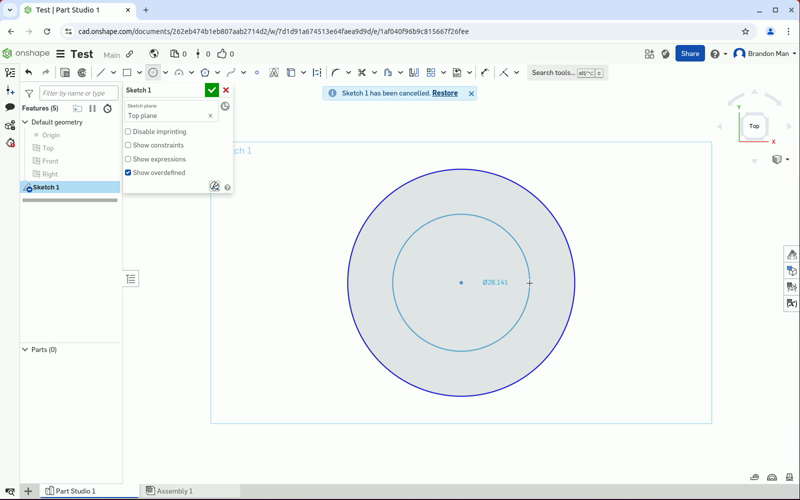
click(529, 282)
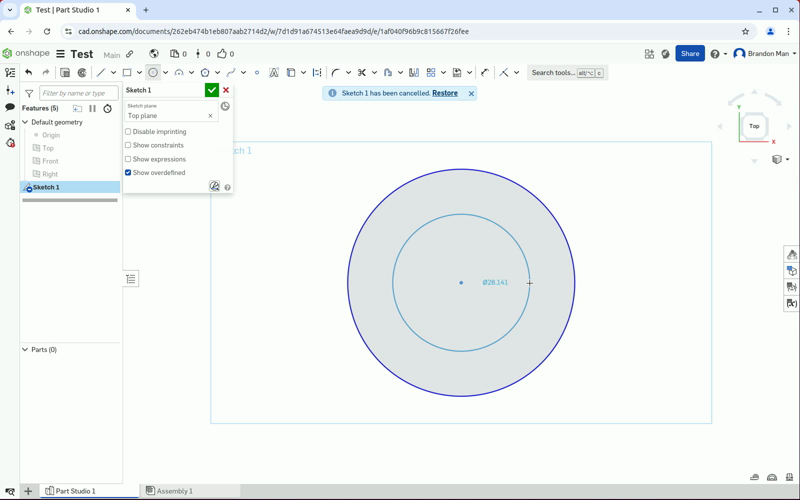
key(esc)
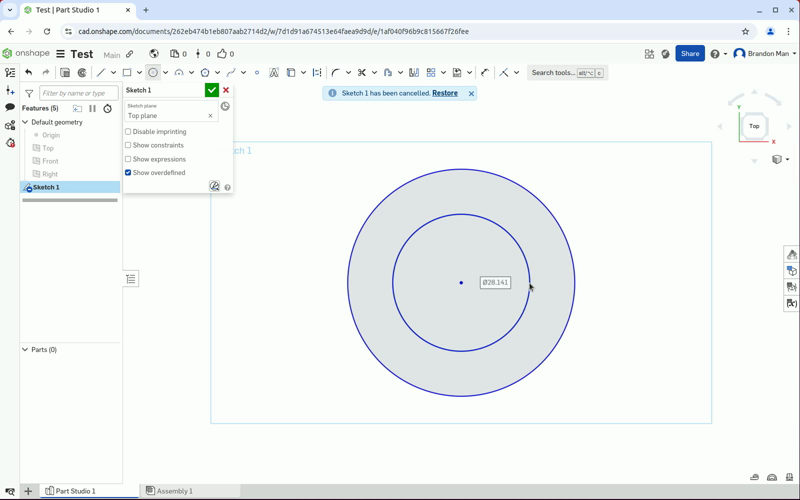
mouse_move(371, 270)
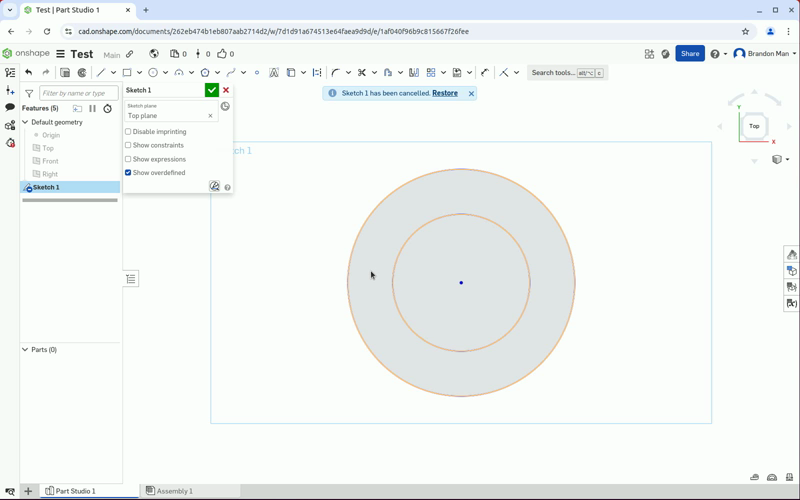
click(371, 270)
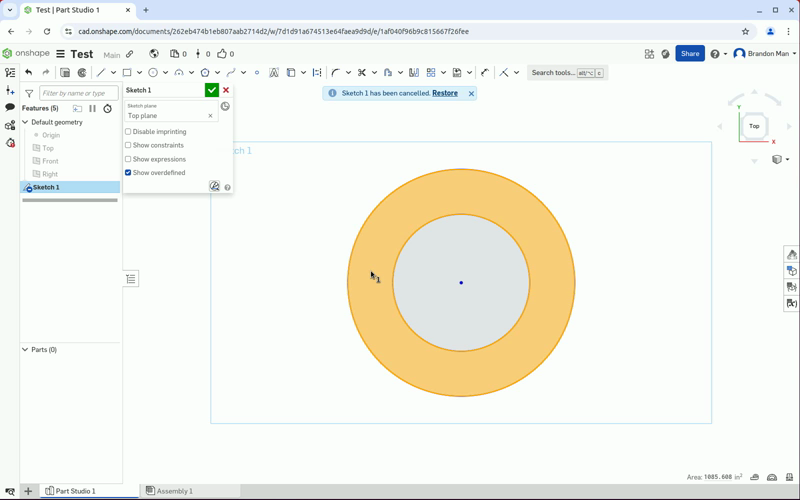
mouse_move(73, 352)
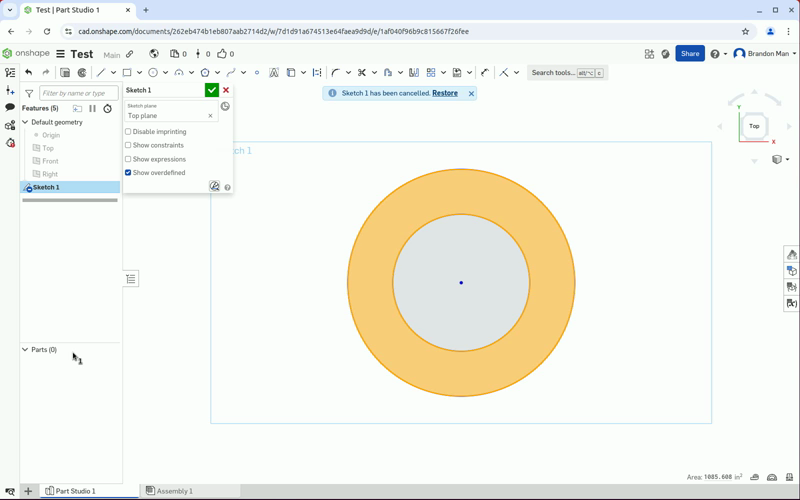
key(shift+y)
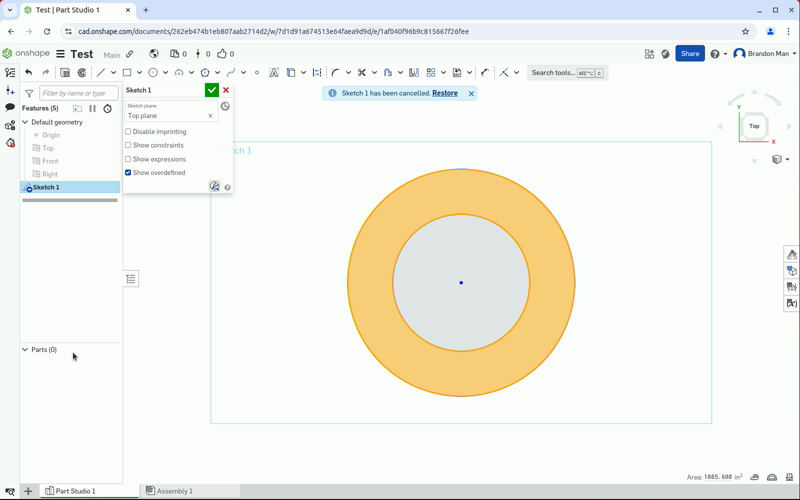
key(shift+e)
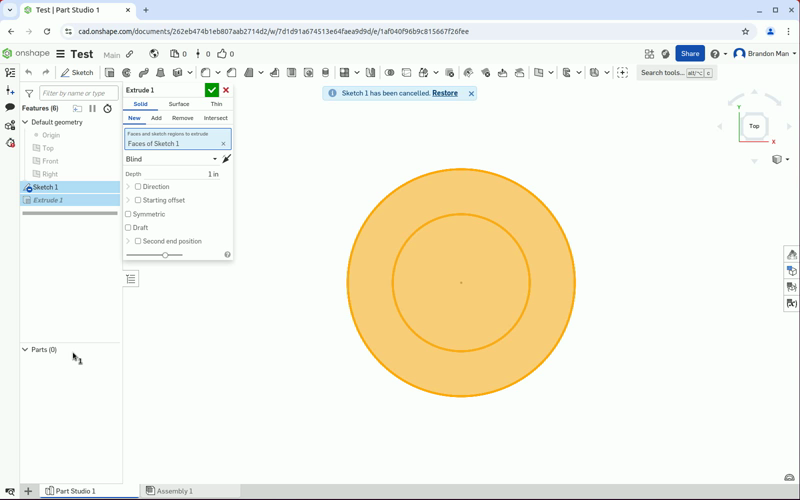
mouse_move(143, 106)
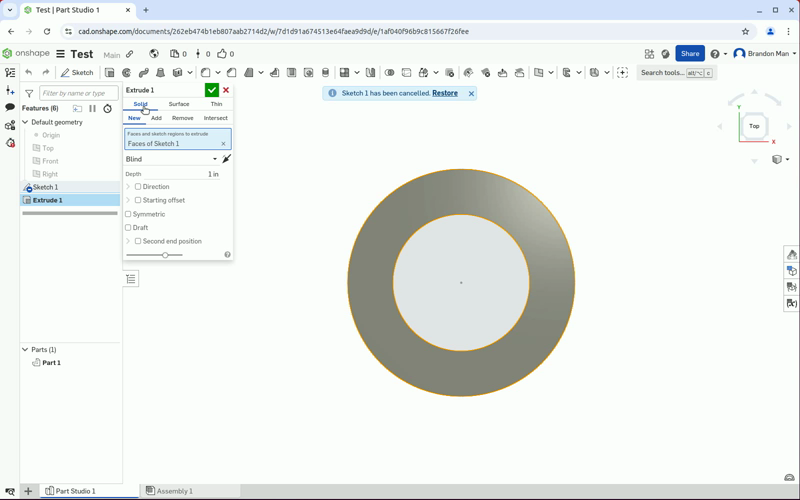
click(143, 106)
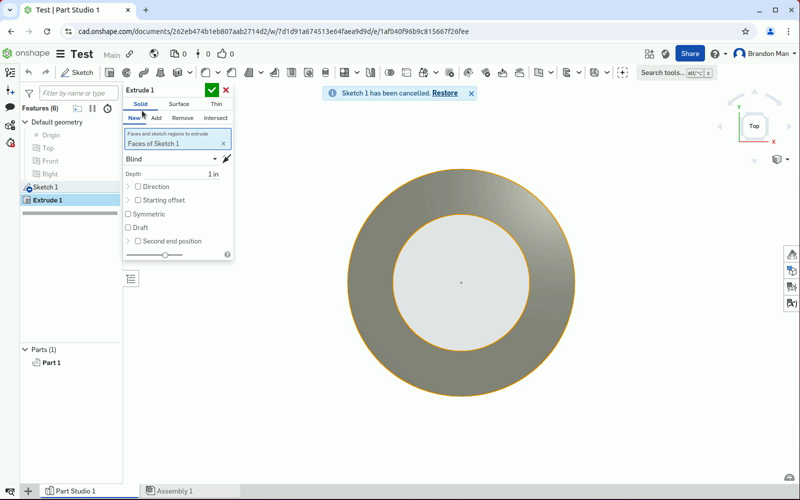
mouse_move(137, 120)
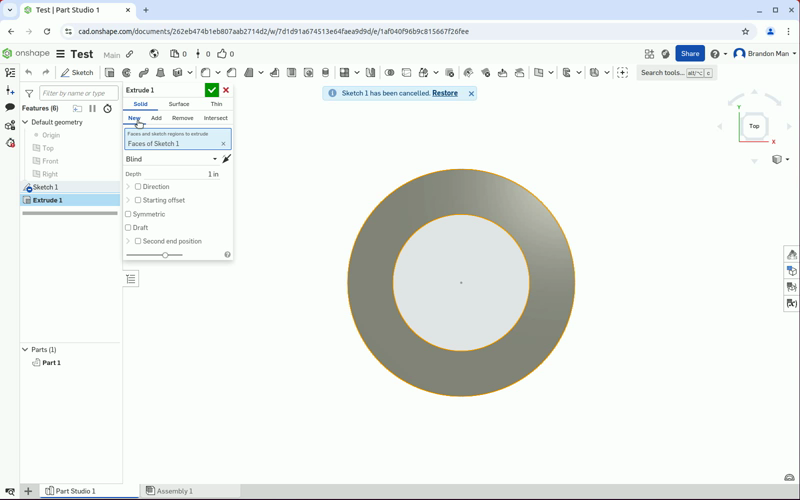
click(137, 120)
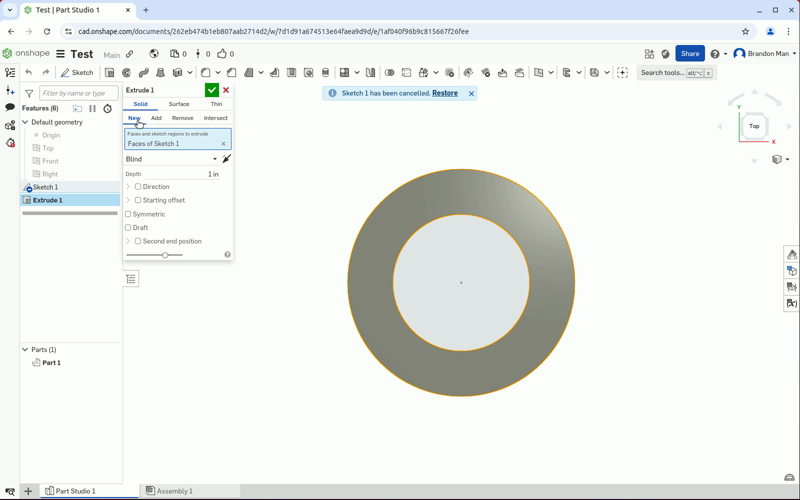
key(tab, 4)
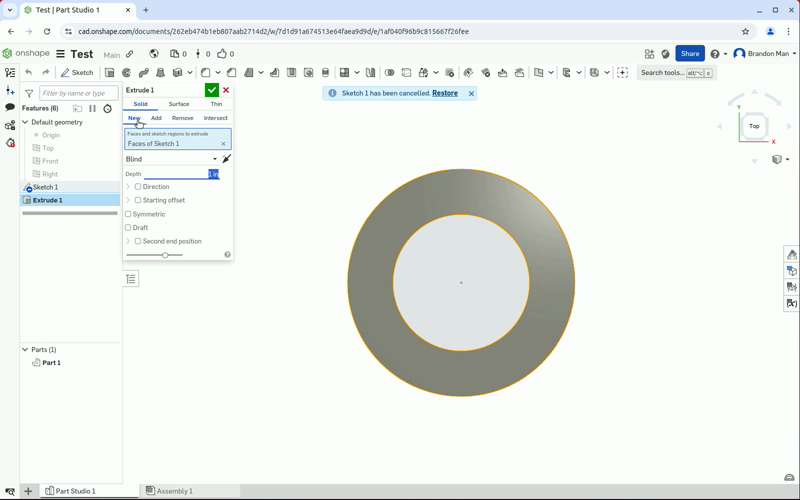
text(1.685)
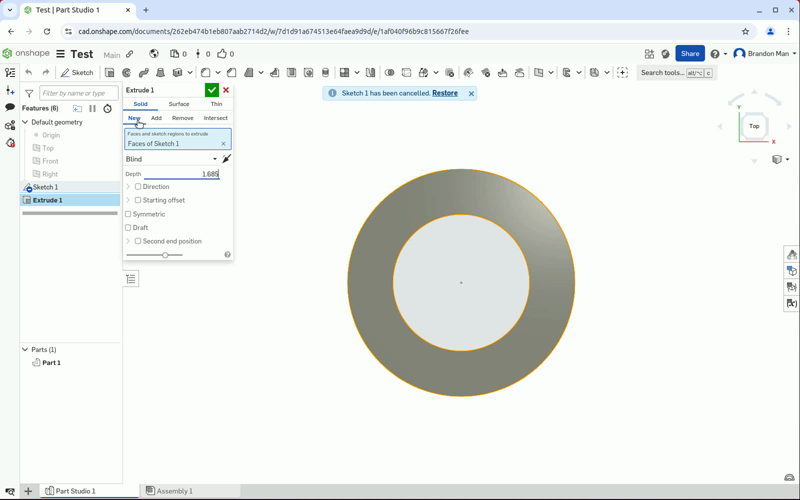
key(enter)
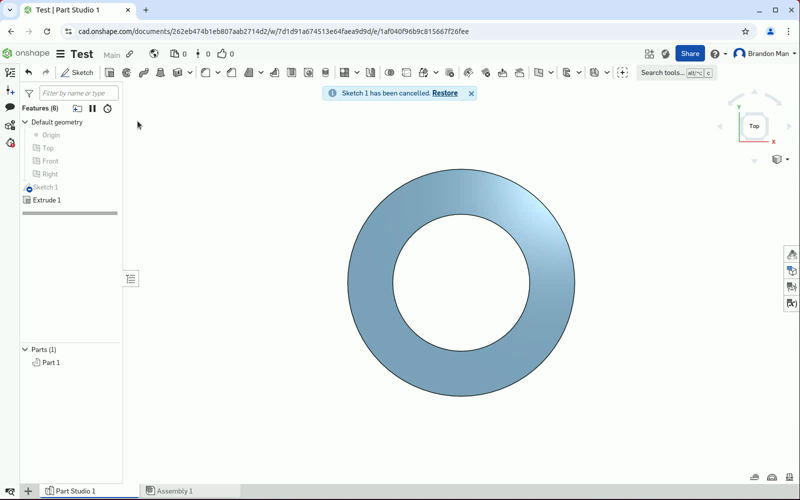
key(shift+h)
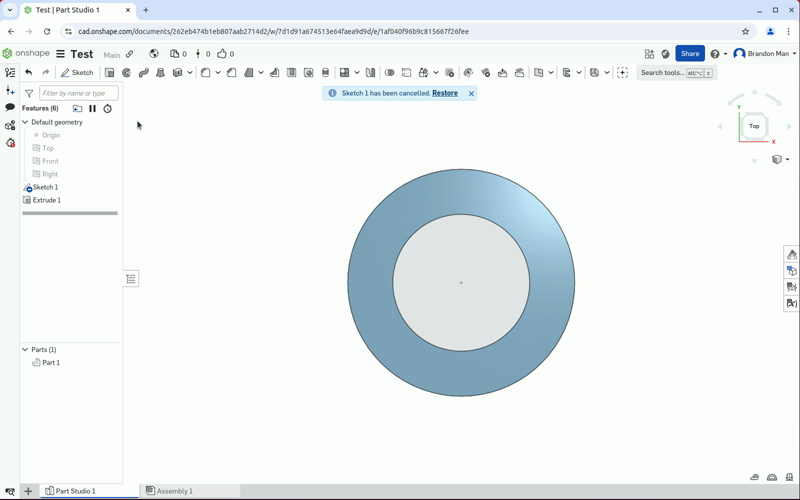
key(shift+h)
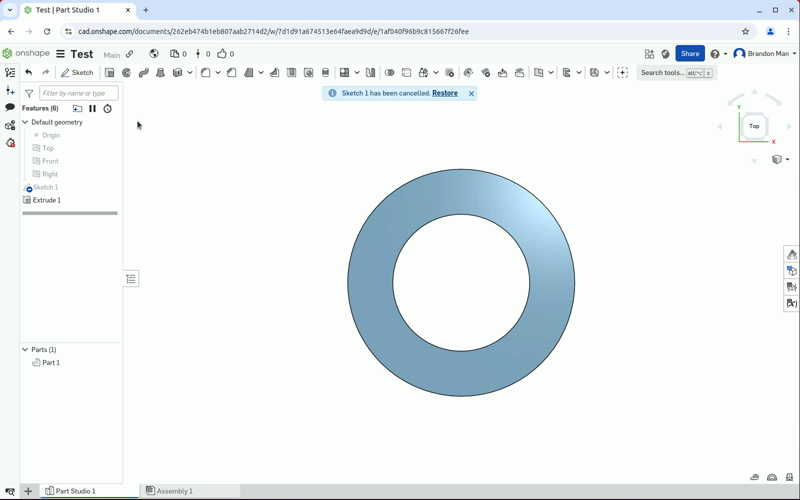
mouse_move(73, 189)
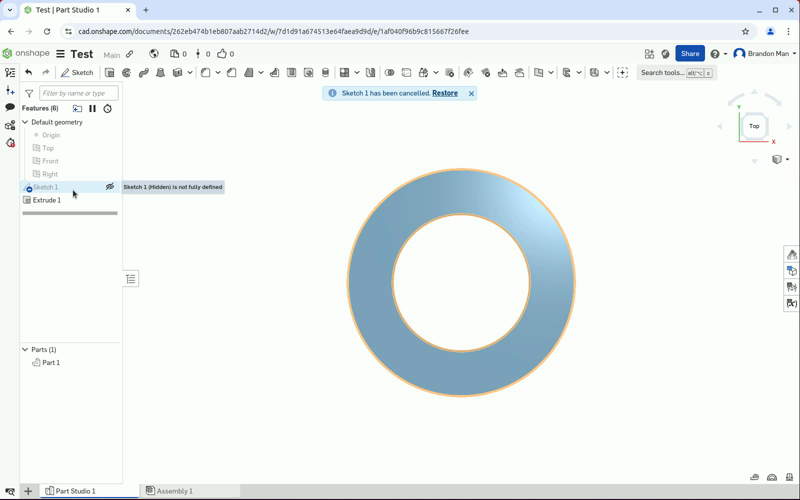
click(73, 189)
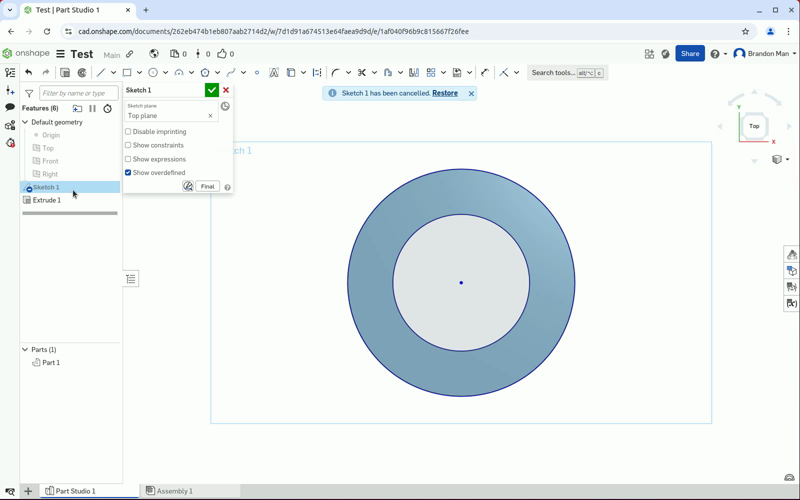
mouse_move(229, 92)
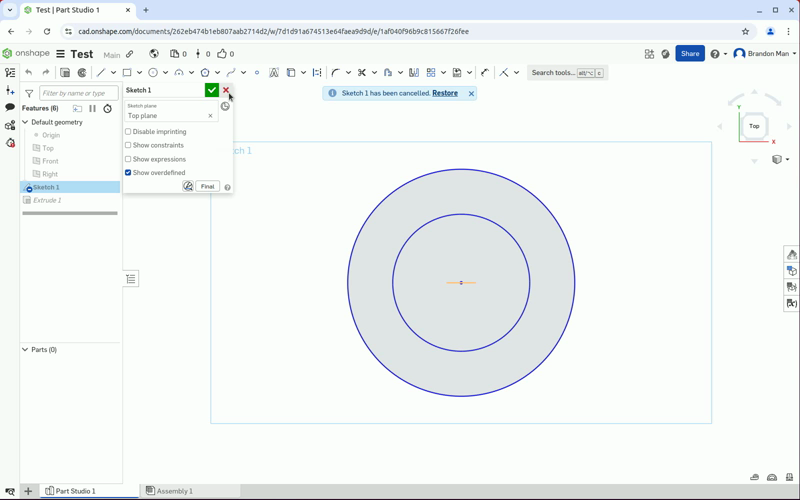
click(229, 92)
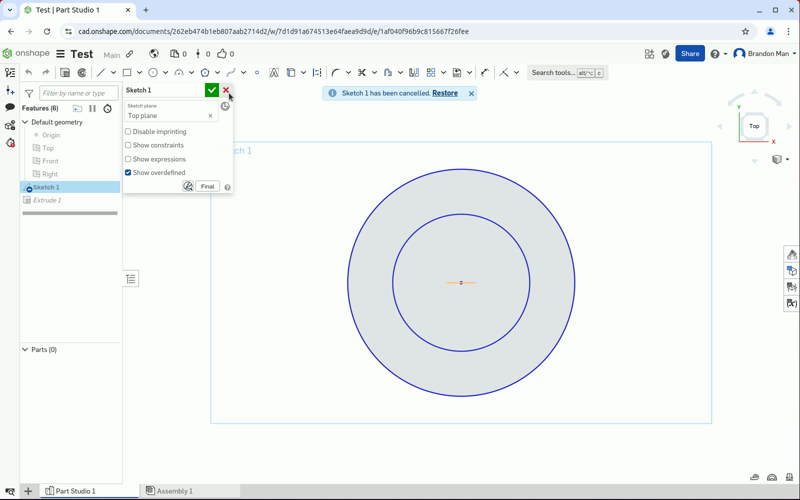
key(shift+s)
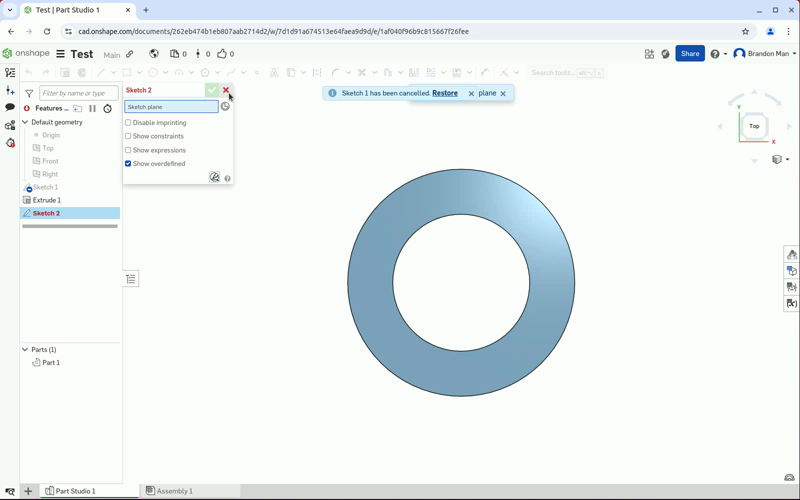
mouse_move(73, 150)
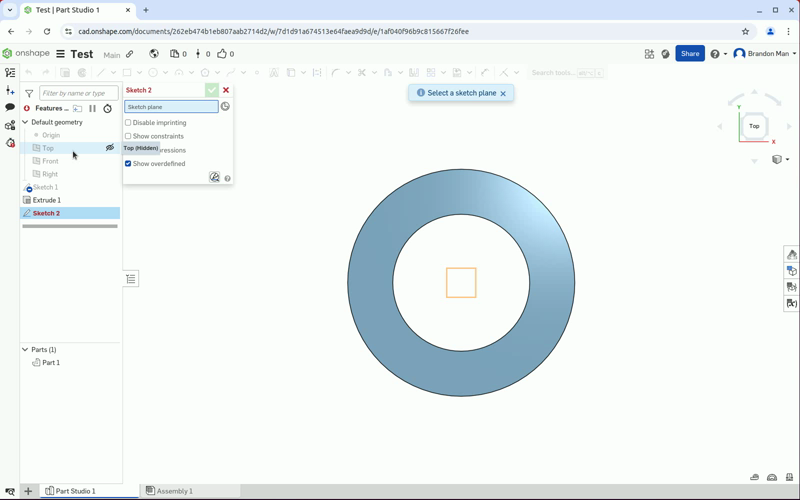
click(73, 150)
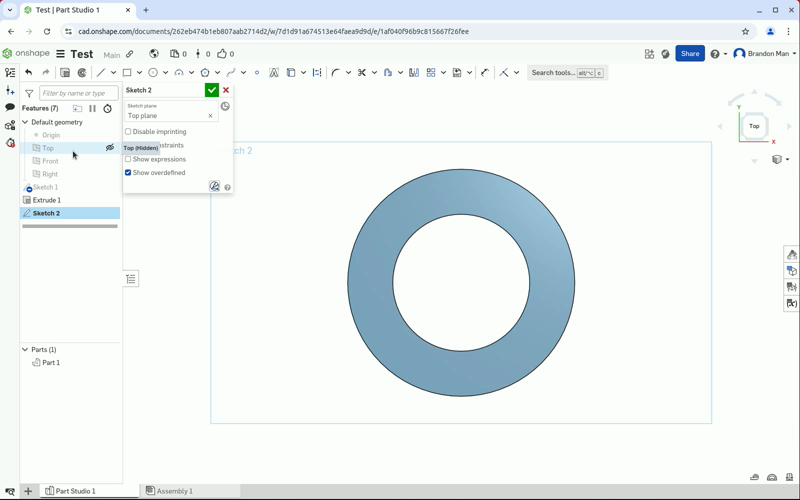
mouse_move(73, 352)
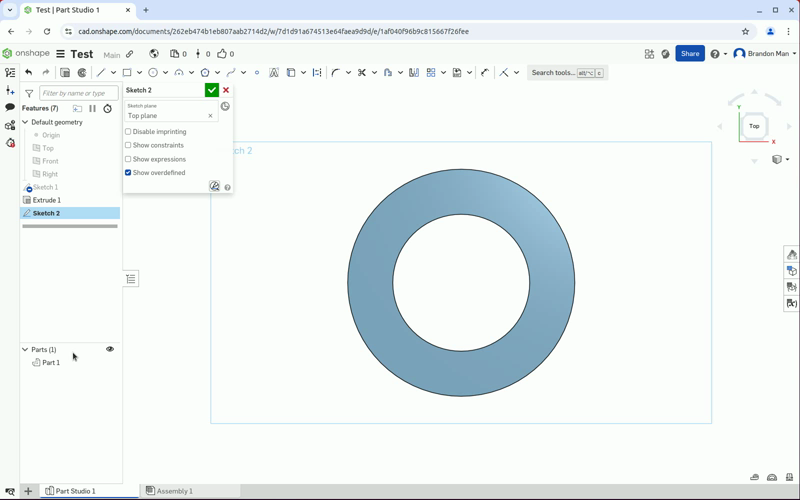
key(y)
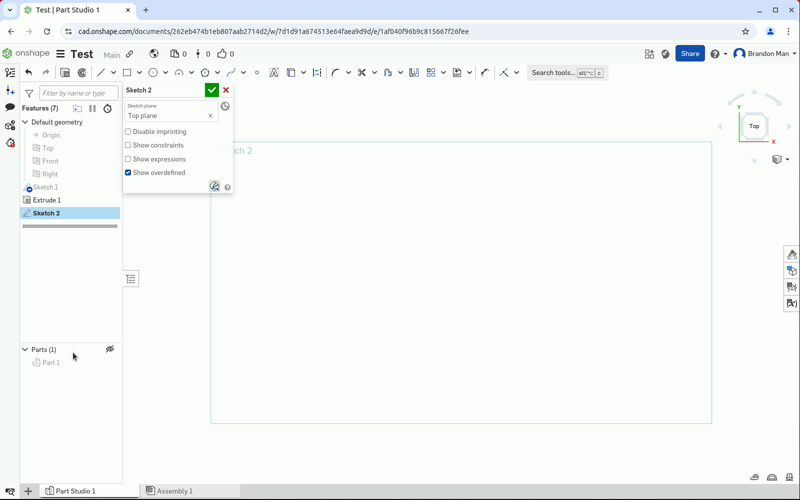
key(c)
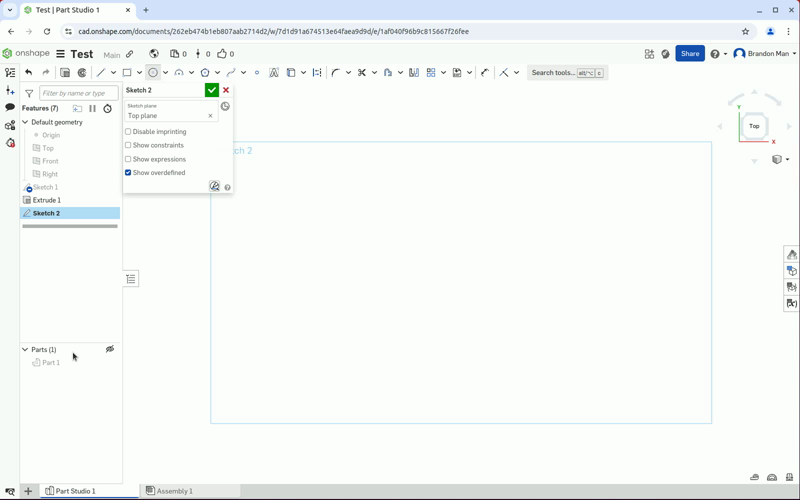
key_down(shift)
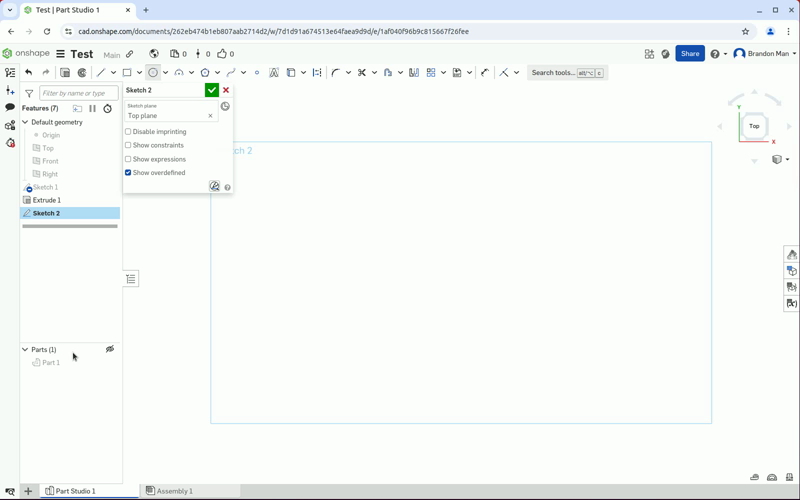
mouse_move(461, 282)
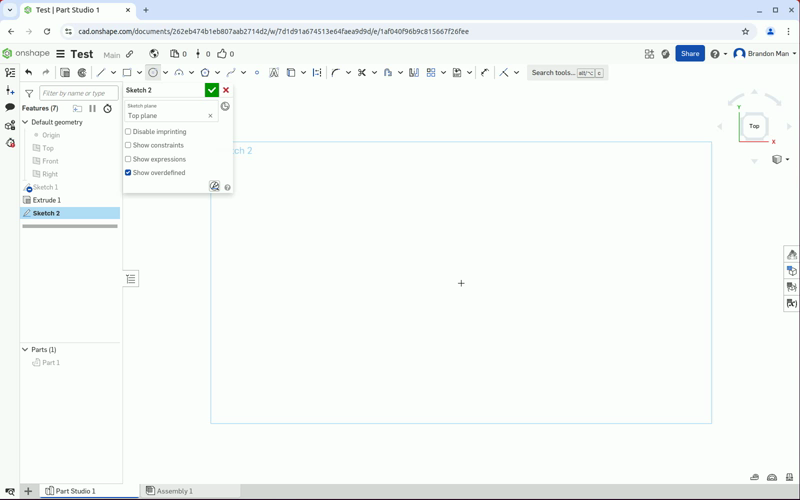
click(461, 282)
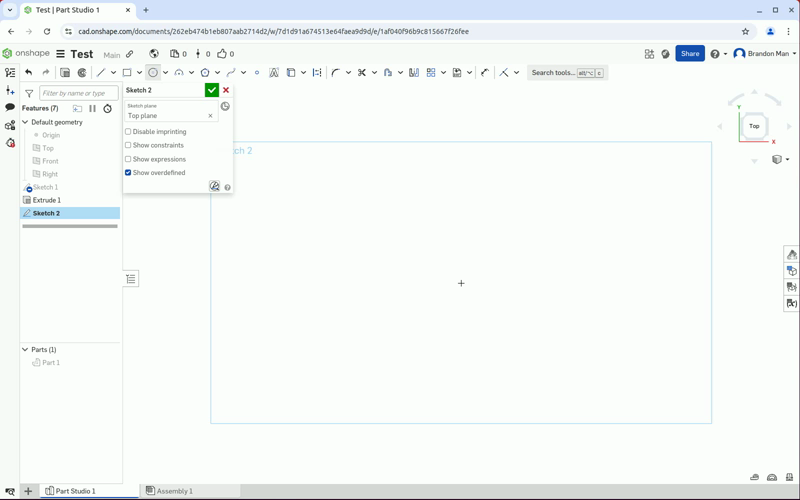
key_up(shift)
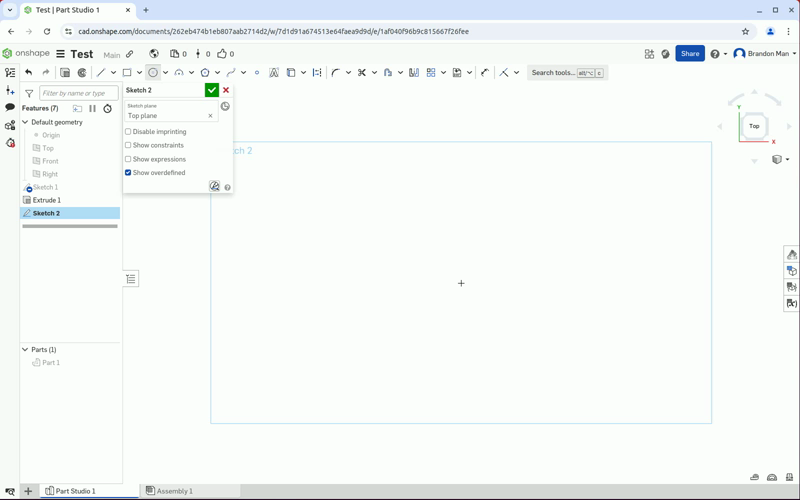
mouse_move(522, 282)
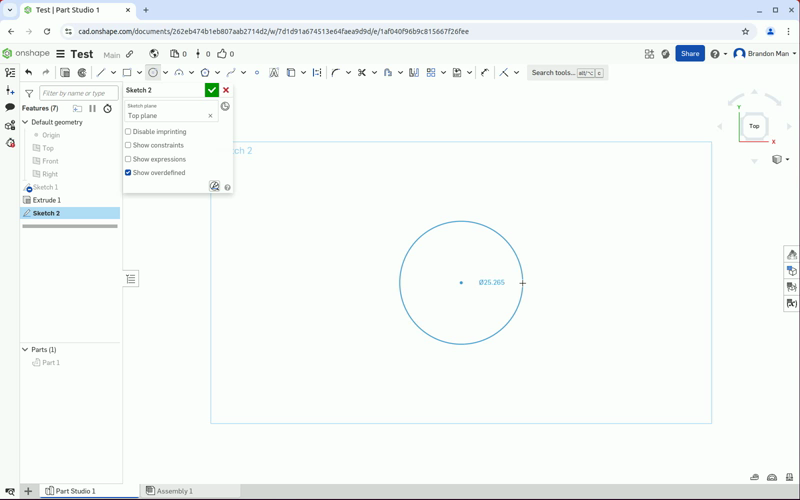
click(522, 282)
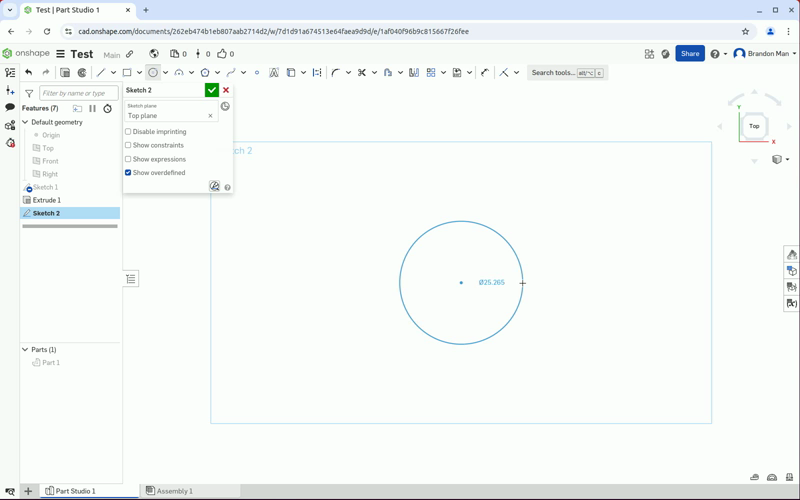
key(esc)
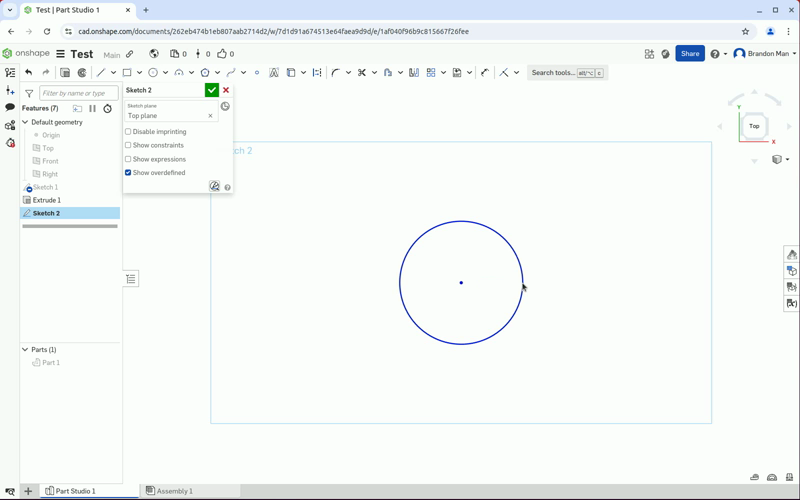
key(c)
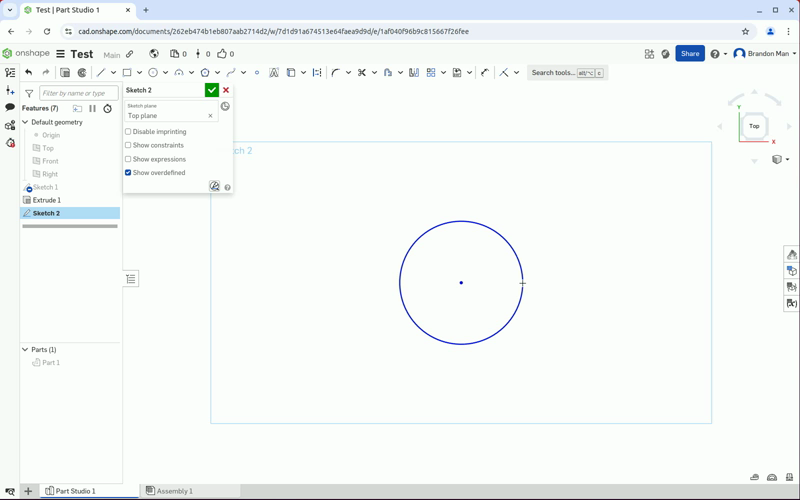
key_down(shift)
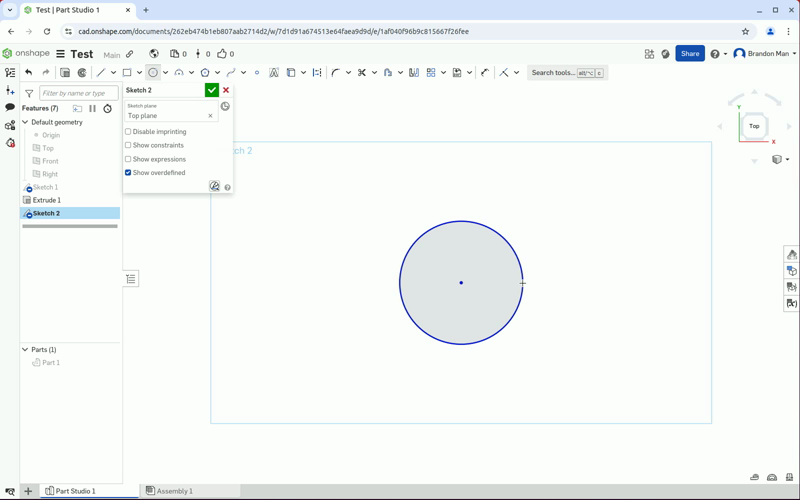
mouse_move(461, 282)
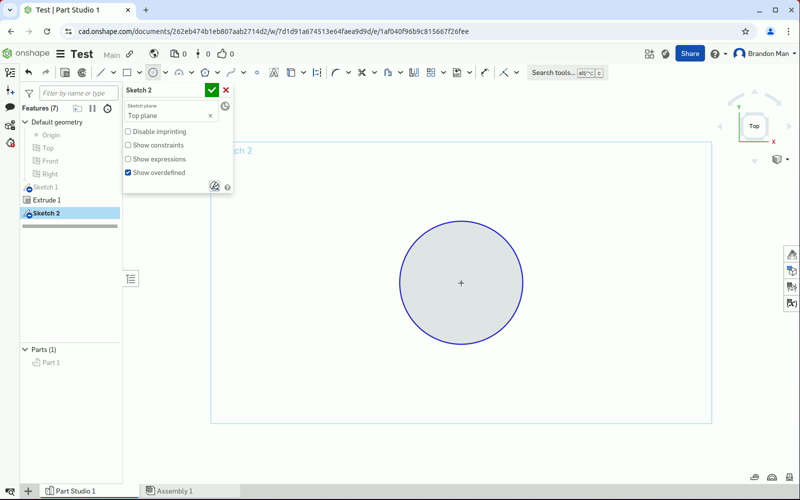
click(461, 282)
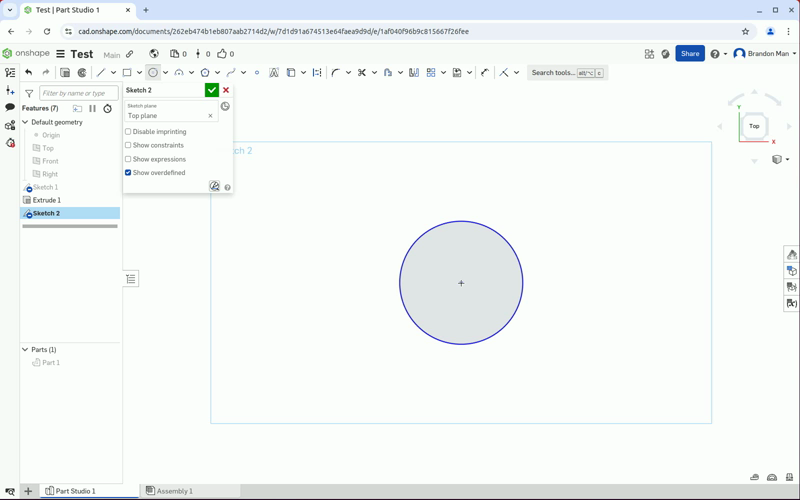
key_up(shift)
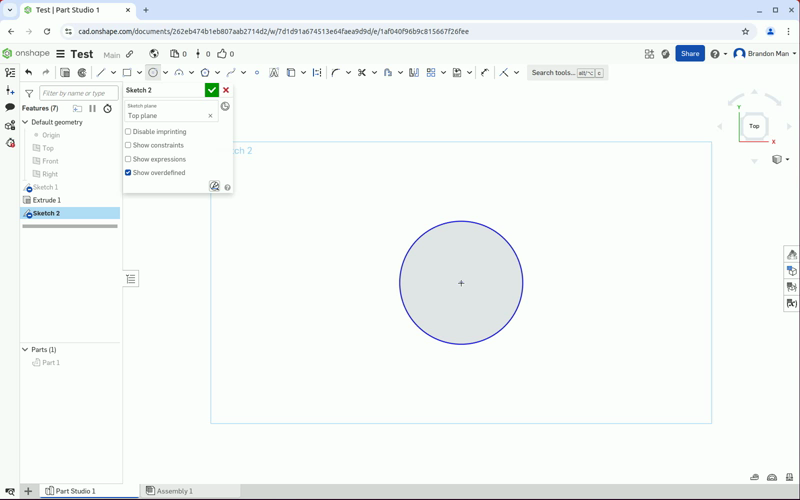
mouse_move(467, 282)
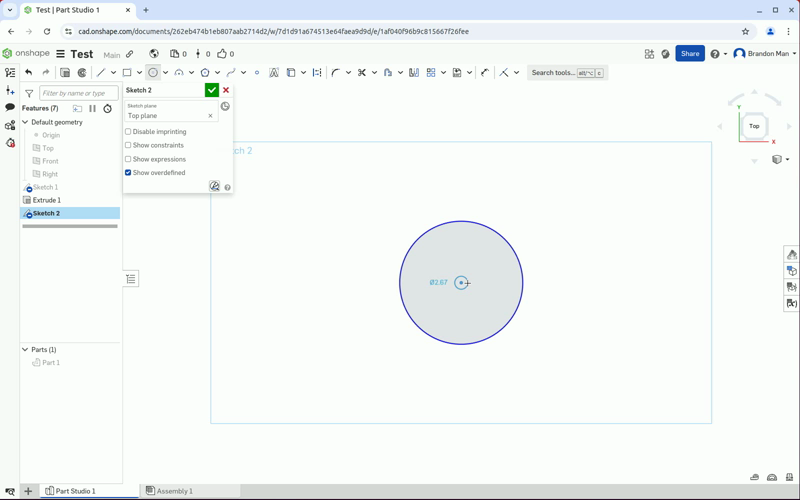
click(467, 282)
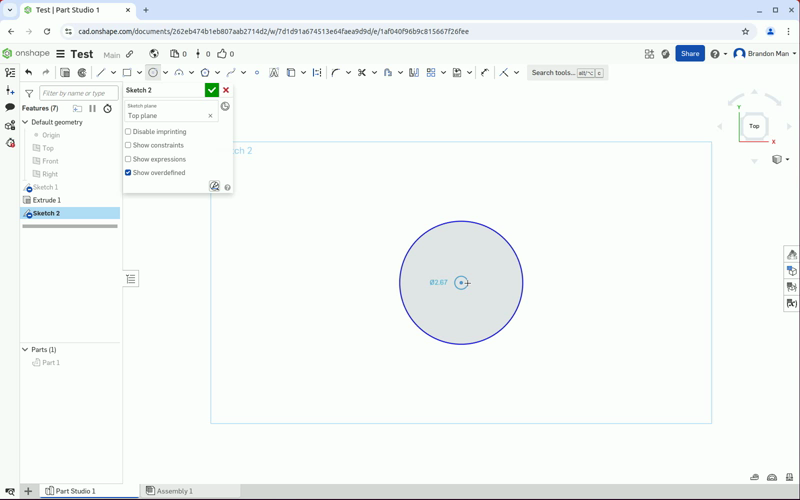
key(esc)
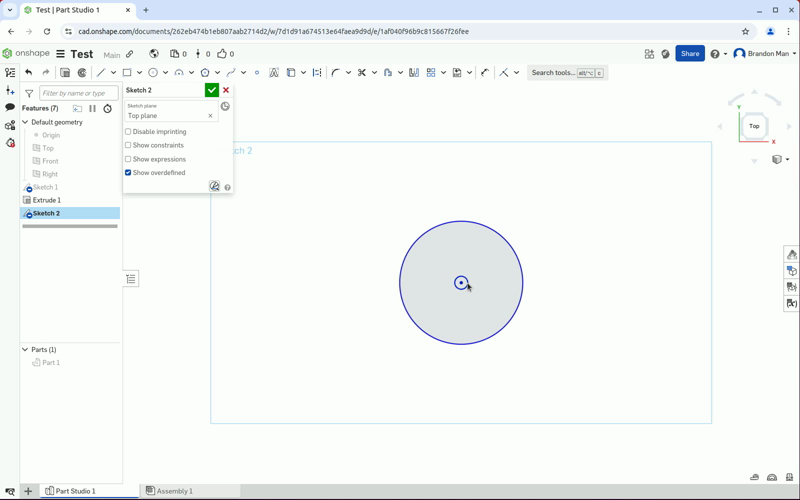
mouse_move(501, 278)
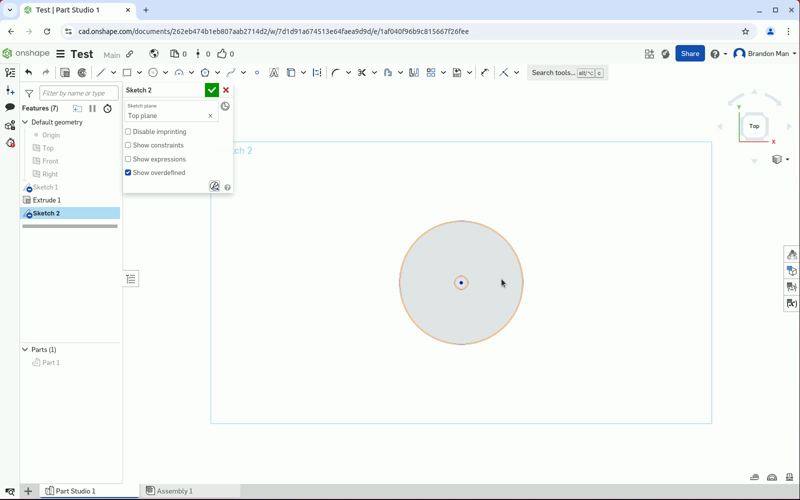
click(501, 278)
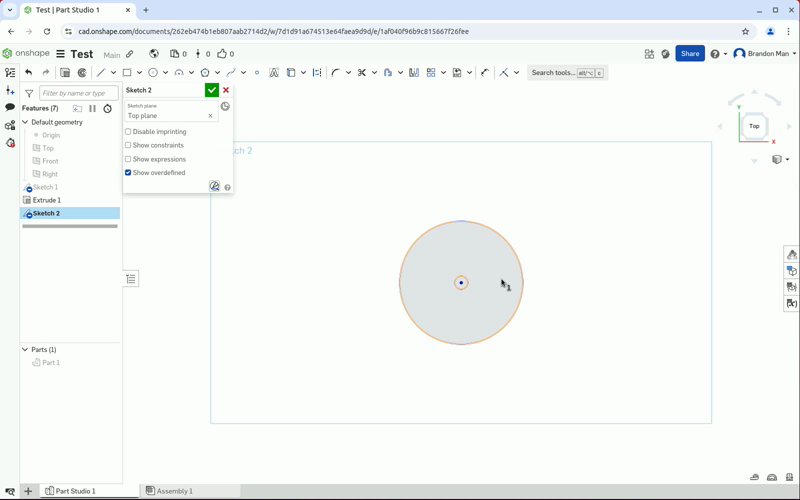
mouse_move(73, 352)
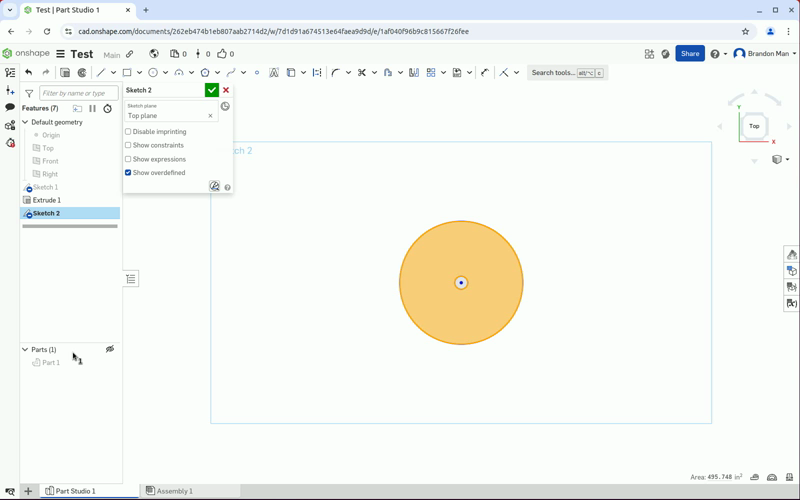
key(shift+y)
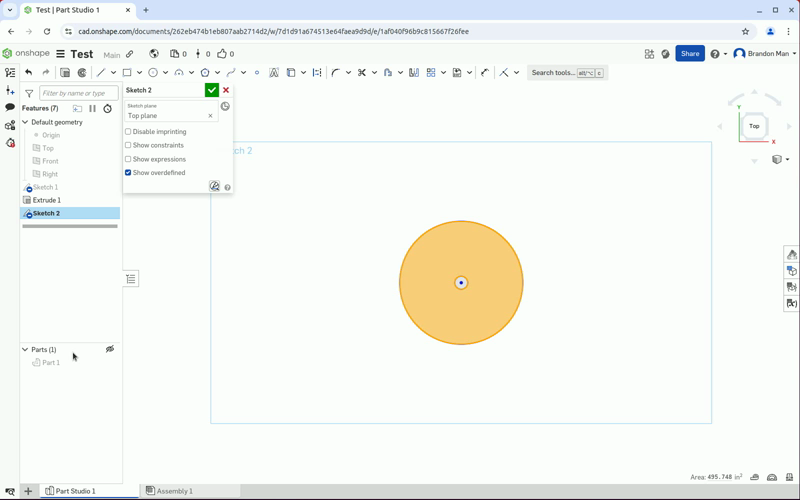
key(shift+e)
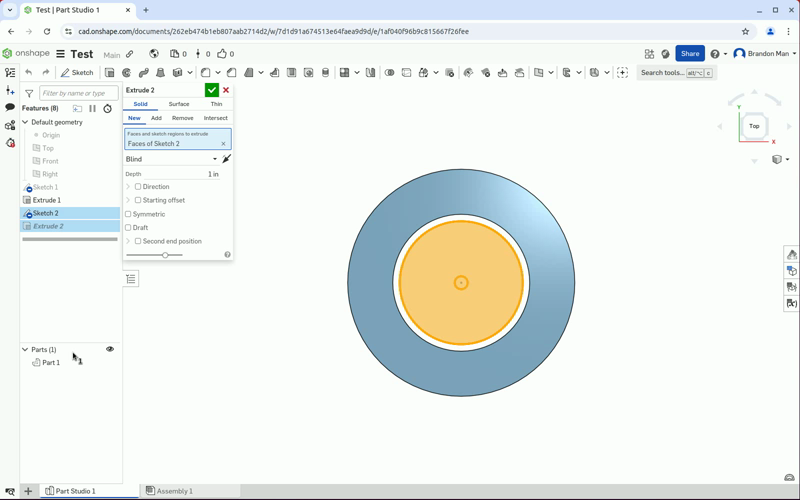
mouse_move(143, 106)
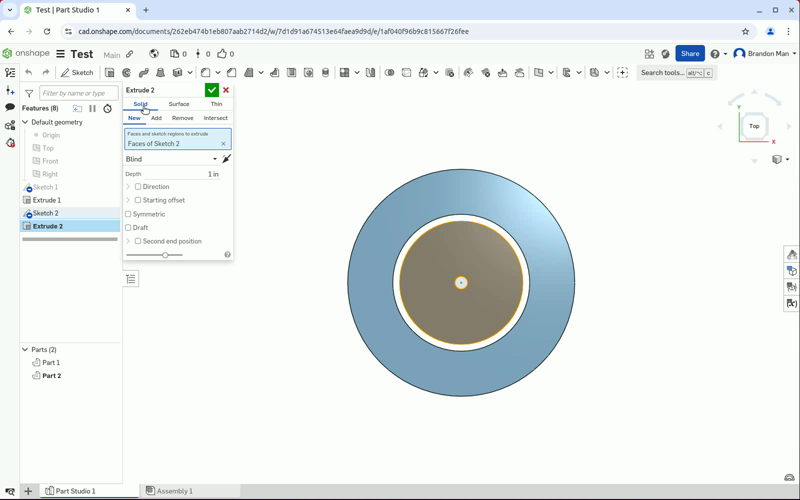
click(143, 106)
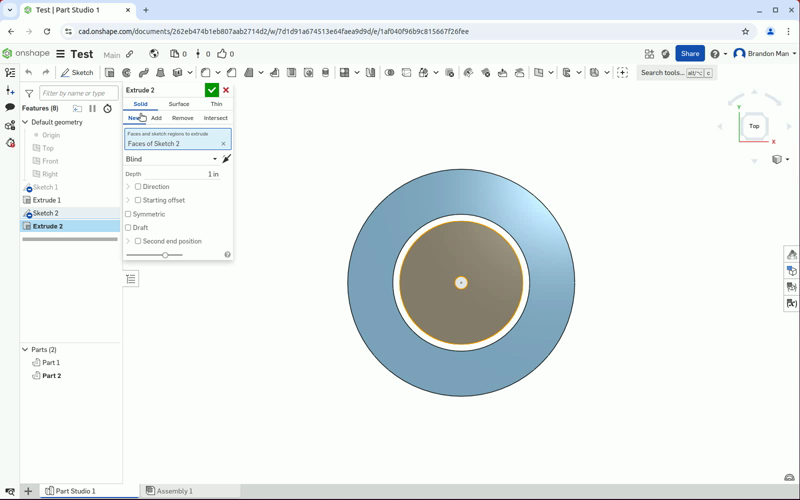
mouse_move(137, 120)
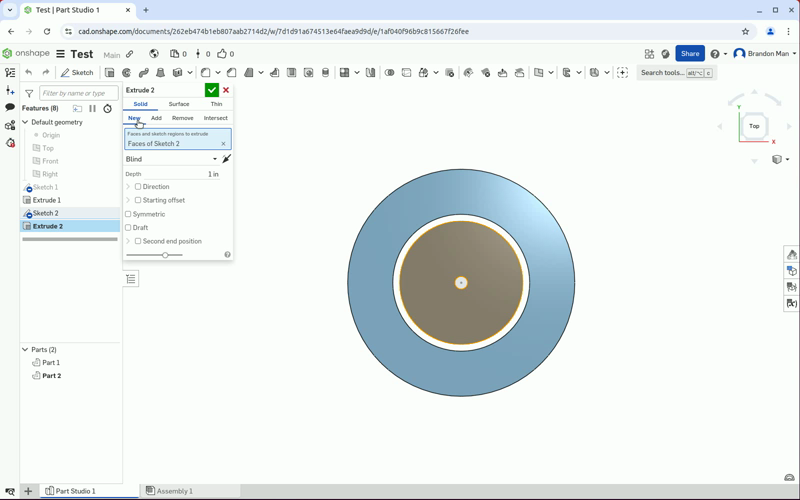
click(137, 120)
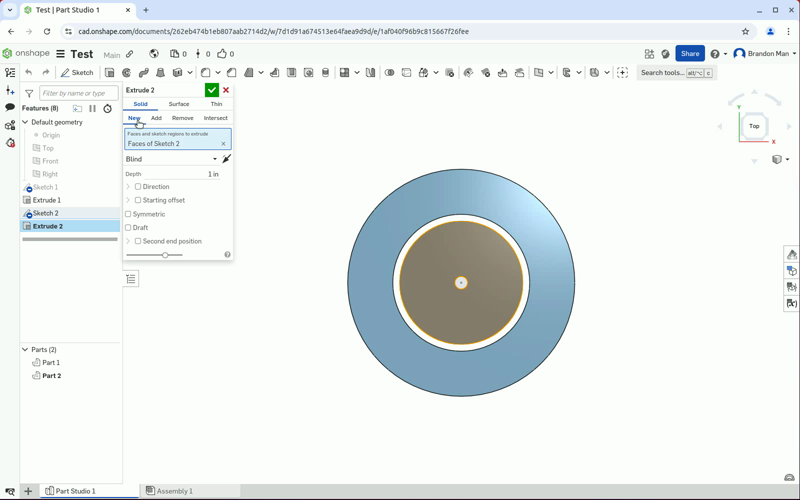
key(tab, 4)
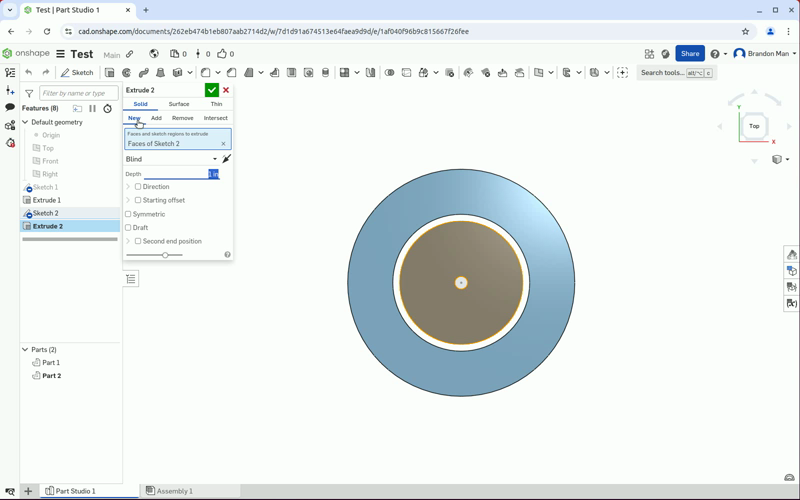
text(1.685)
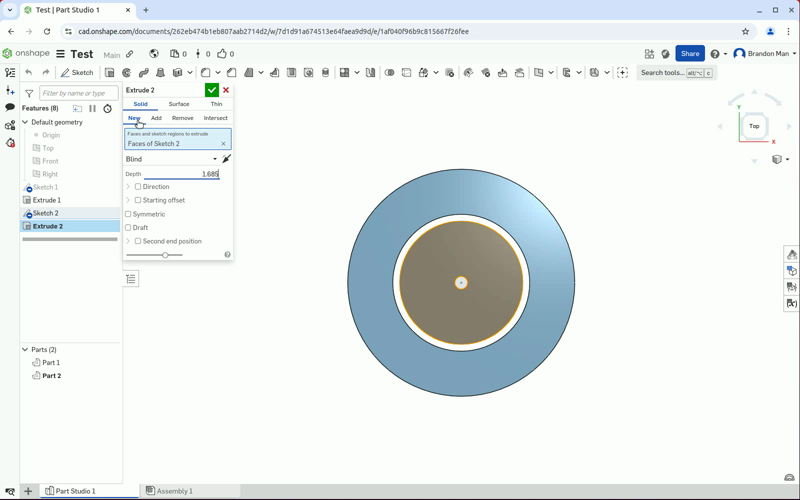
key(enter)
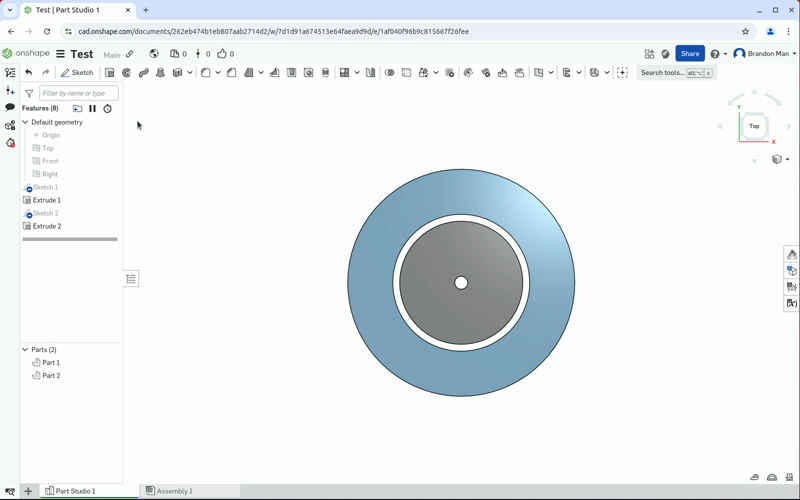
key(shift+h)
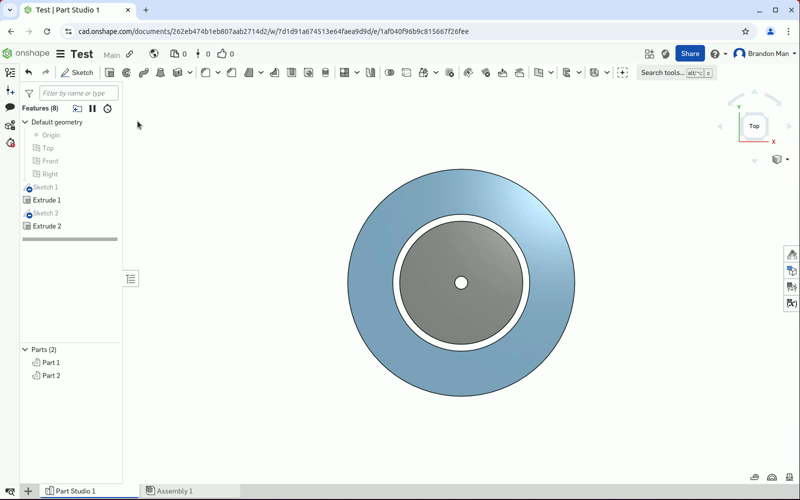
key(shift+h)
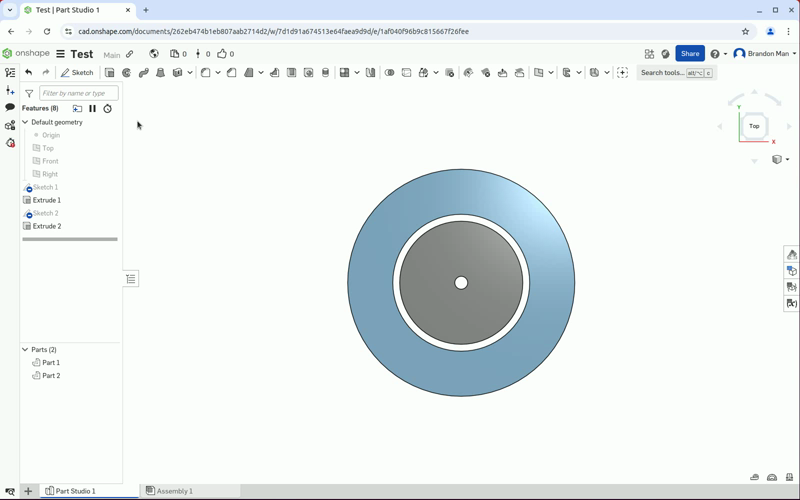
mouse_move(73, 189)
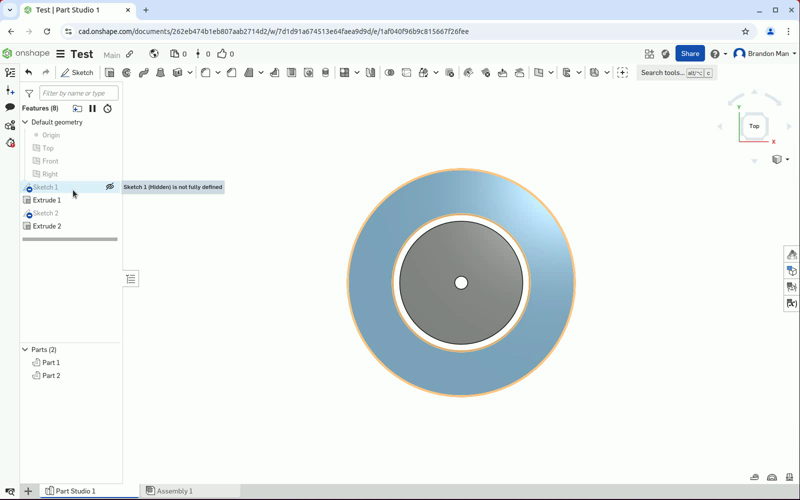
click(73, 189)
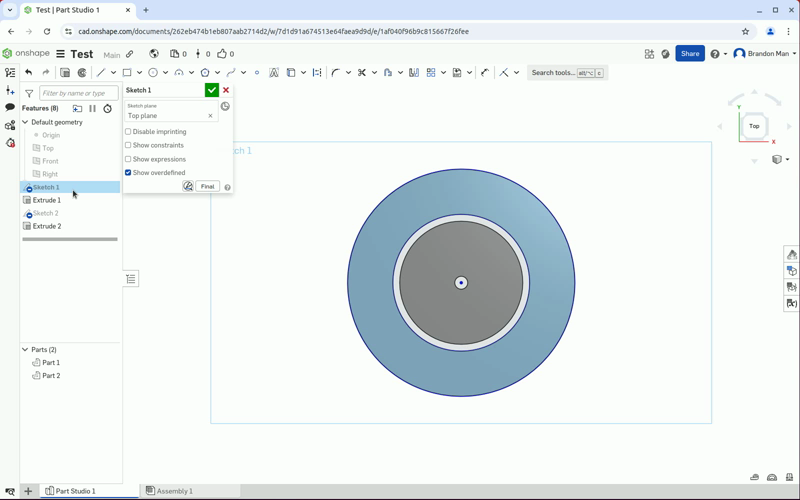
mouse_move(229, 92)
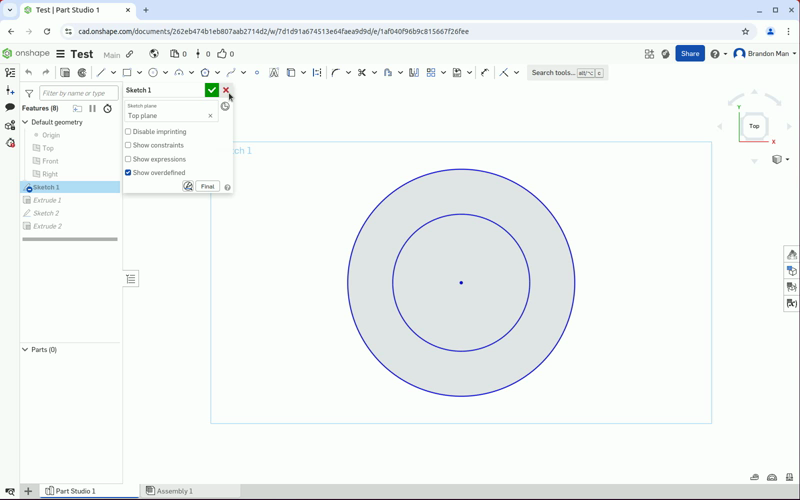
click(229, 92)
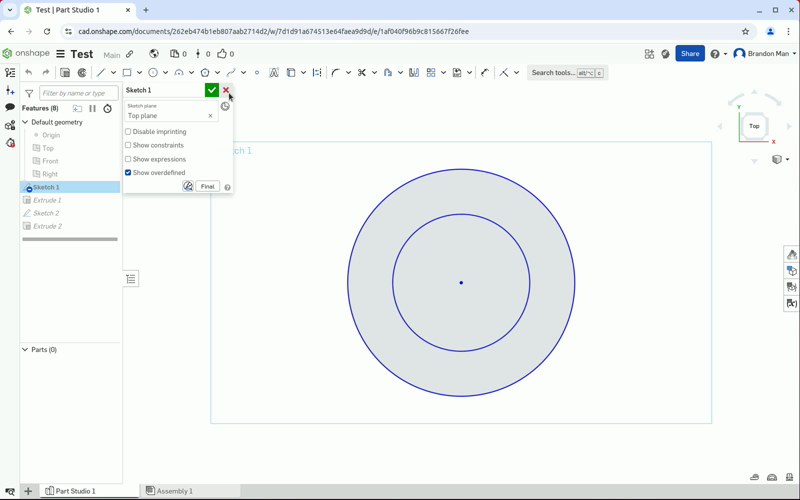
key(shift+s)
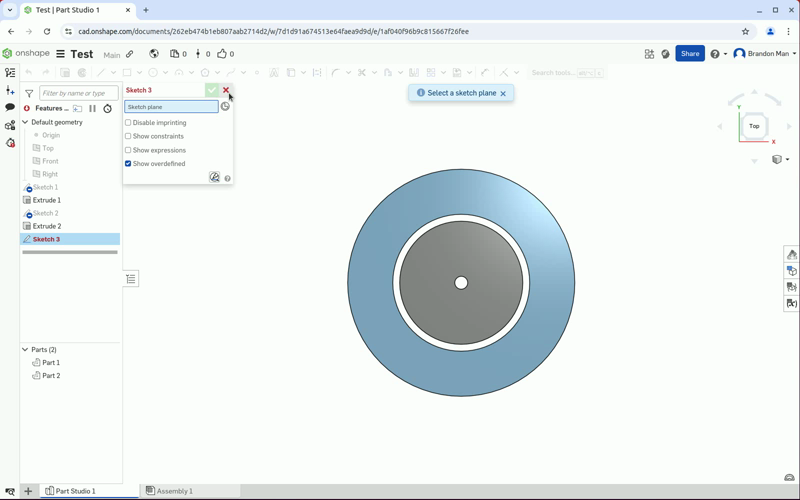
mouse_move(73, 150)
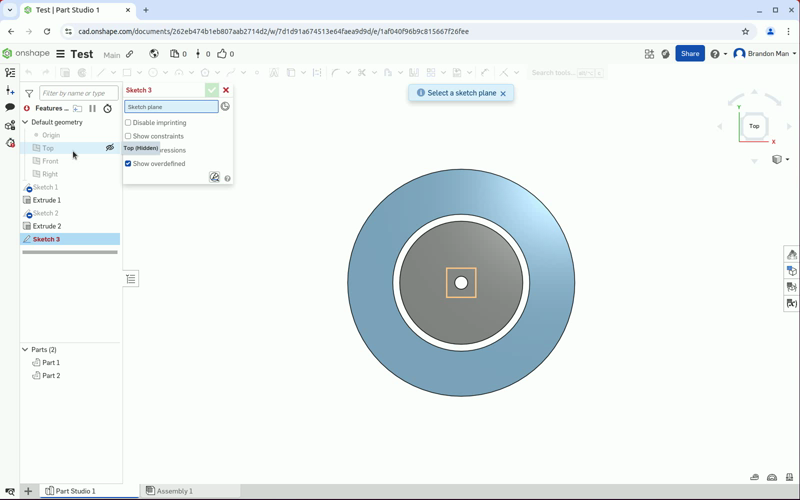
click(73, 150)
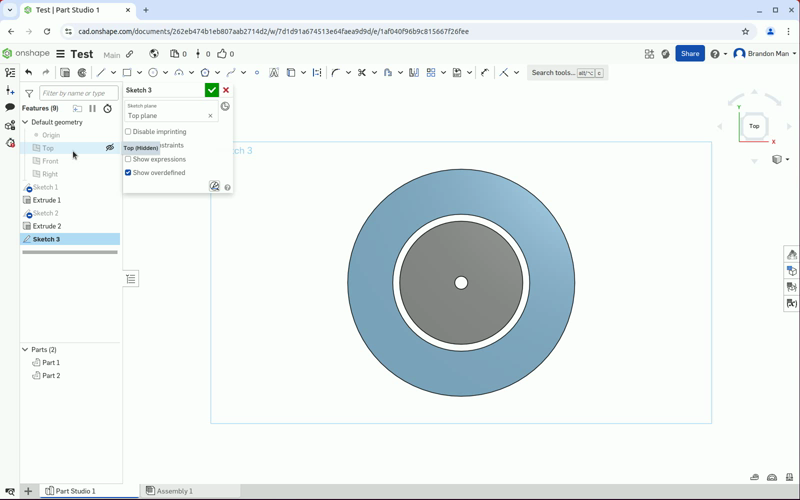
mouse_move(73, 352)
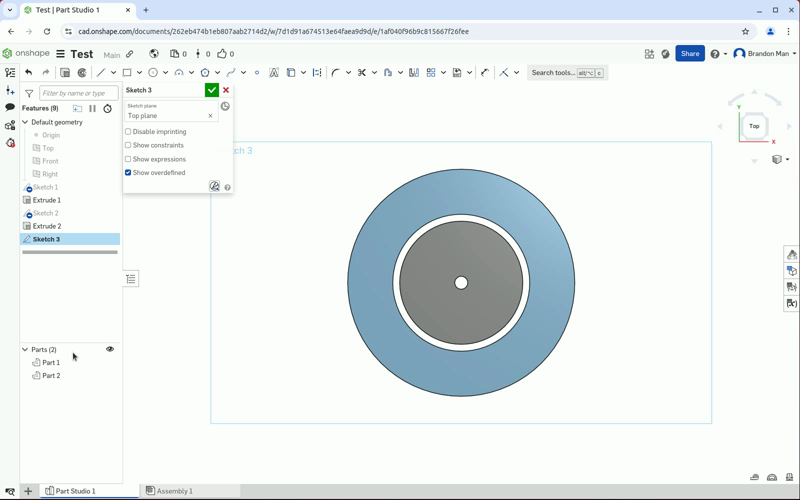
key(y)
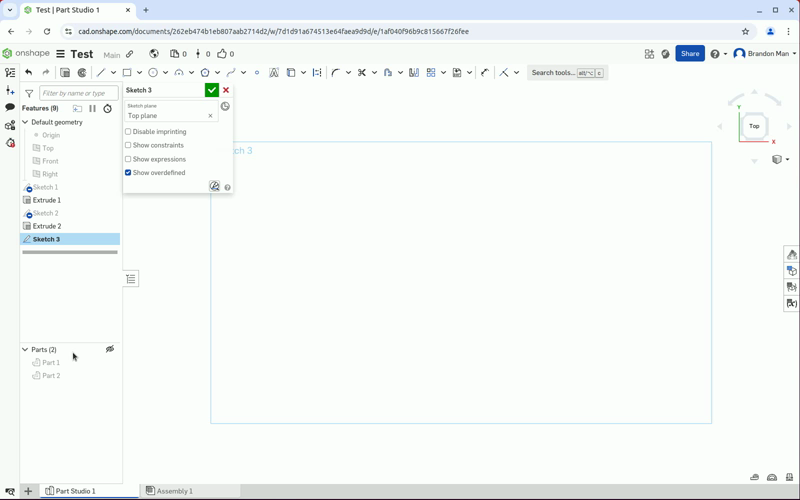
key(c)
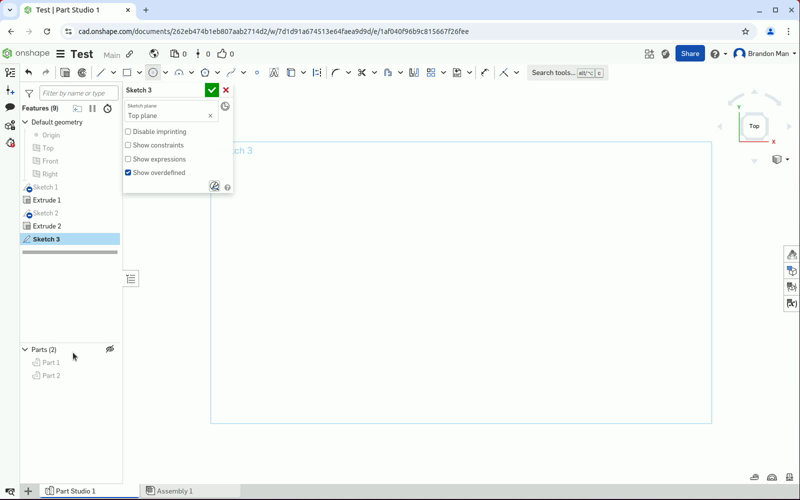
key_down(shift)
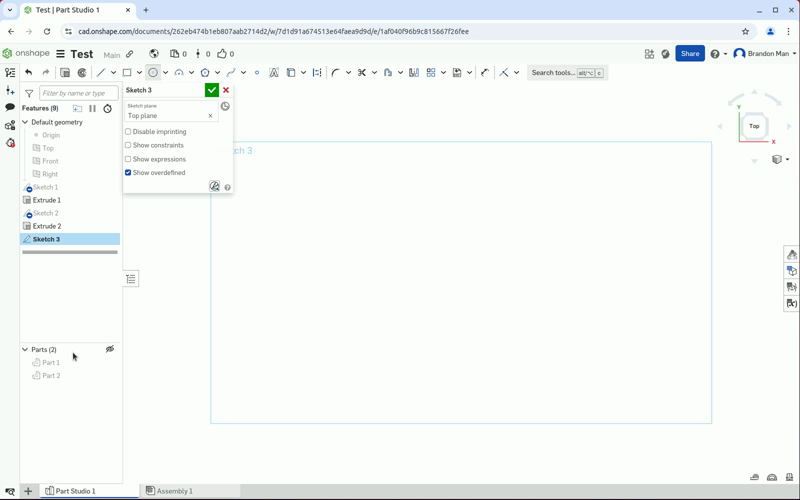
mouse_move(461, 282)
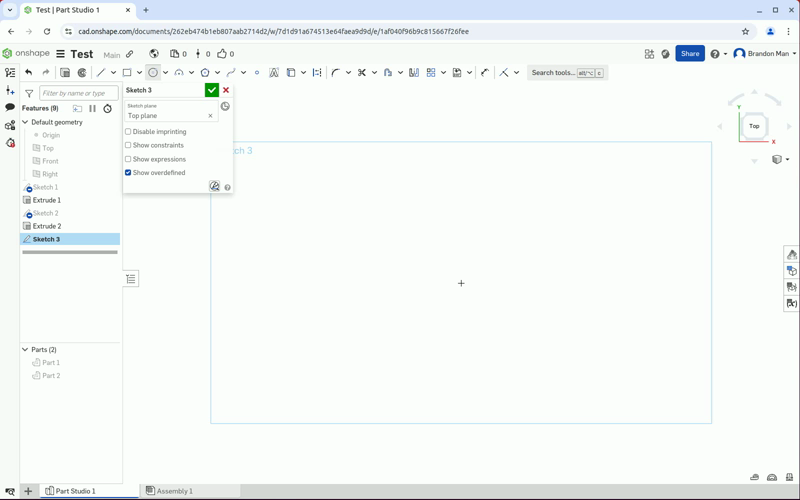
click(461, 282)
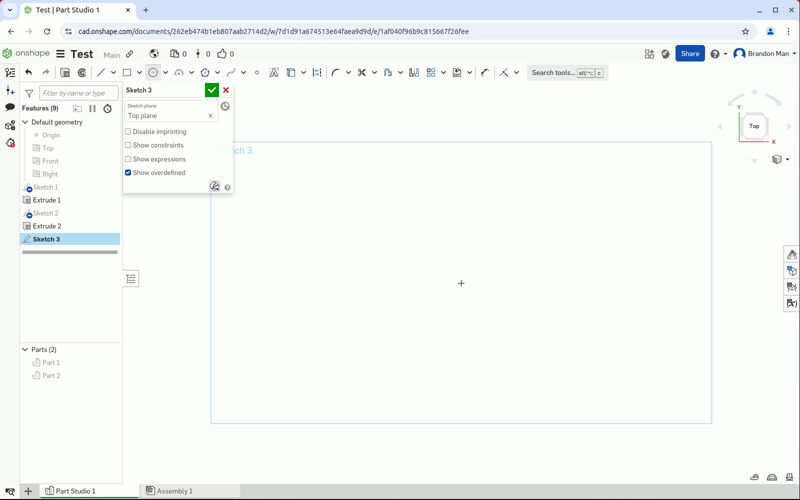
key_up(shift)
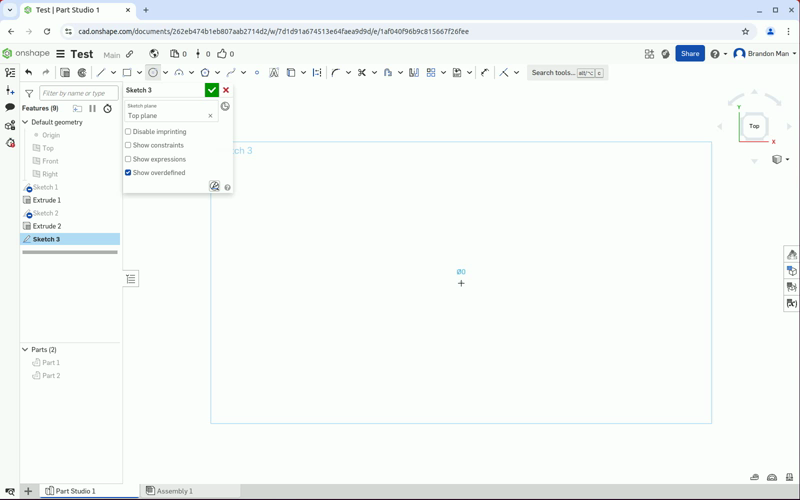
mouse_move(531, 282)
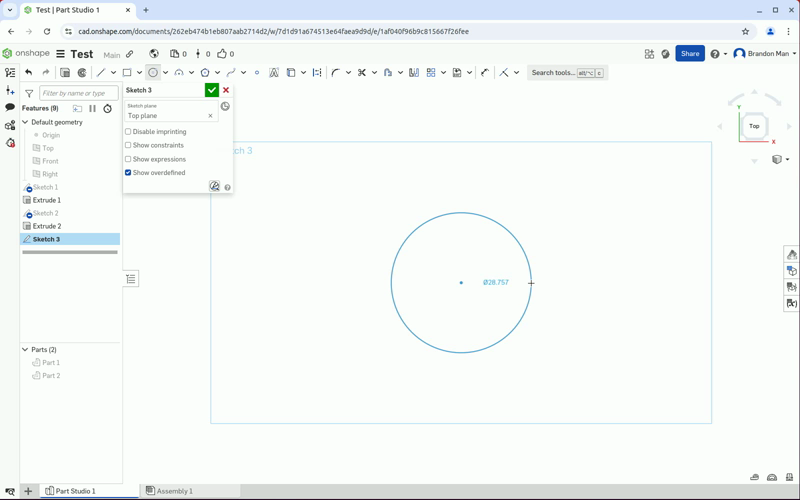
click(531, 282)
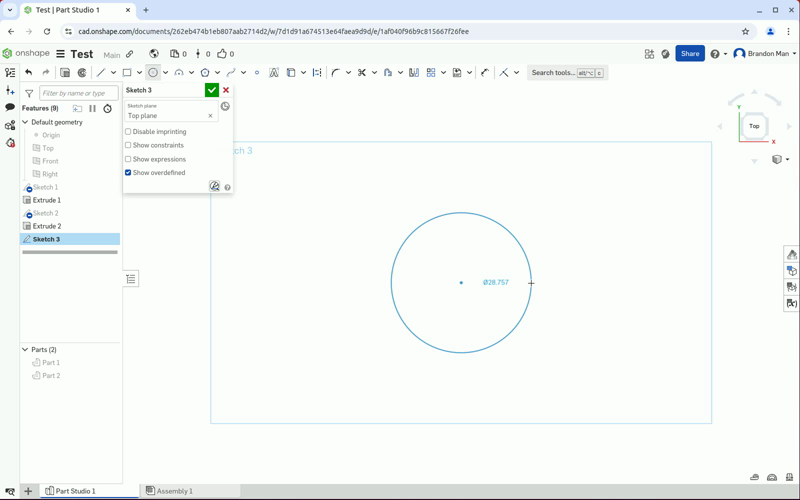
key(esc)
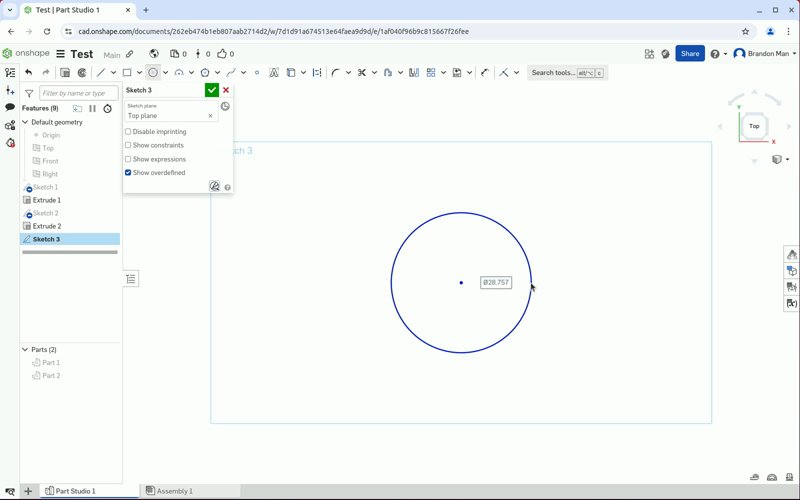
key(c)
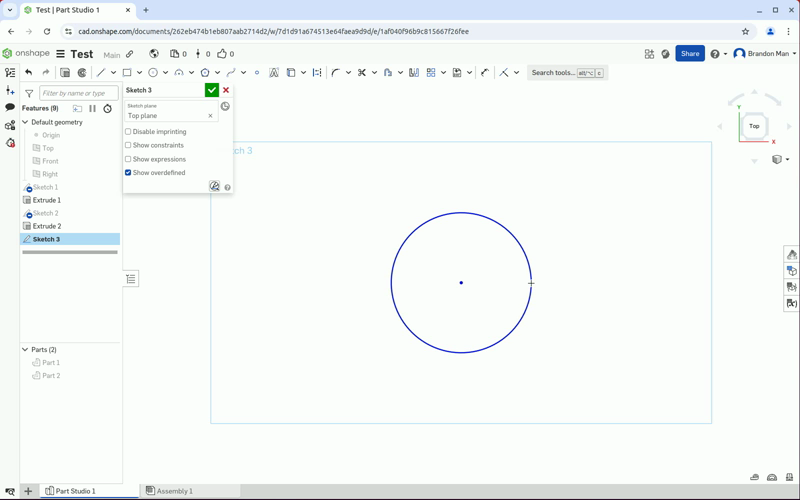
key_down(shift)
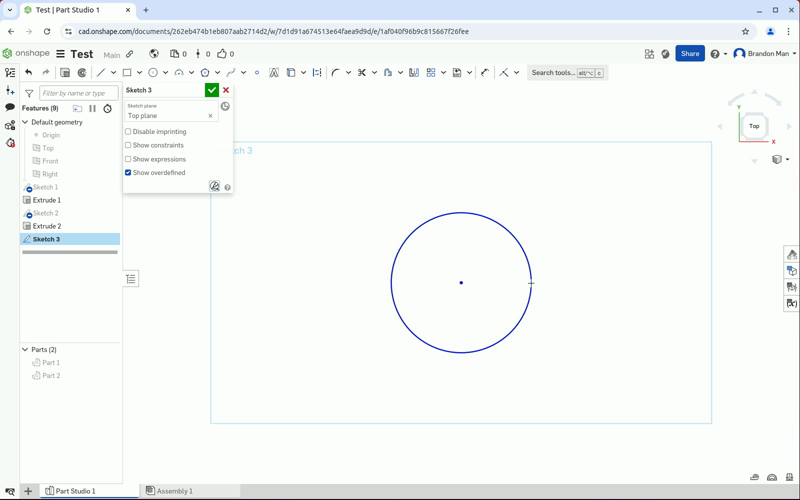
mouse_move(461, 282)
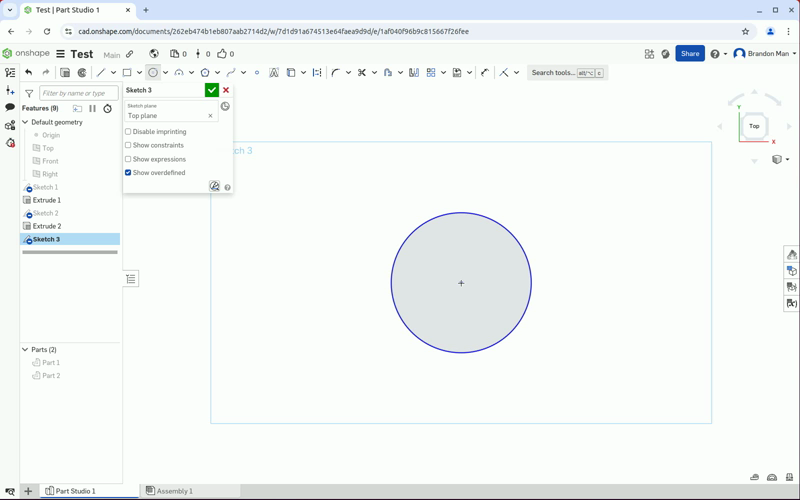
click(461, 282)
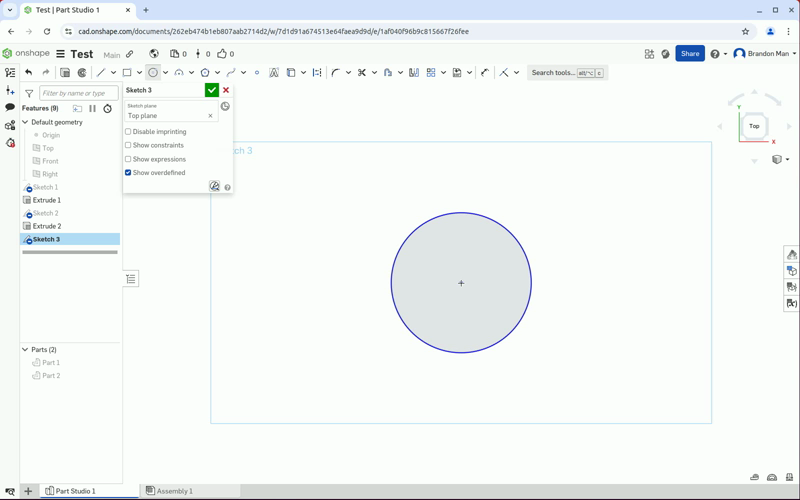
key_up(shift)
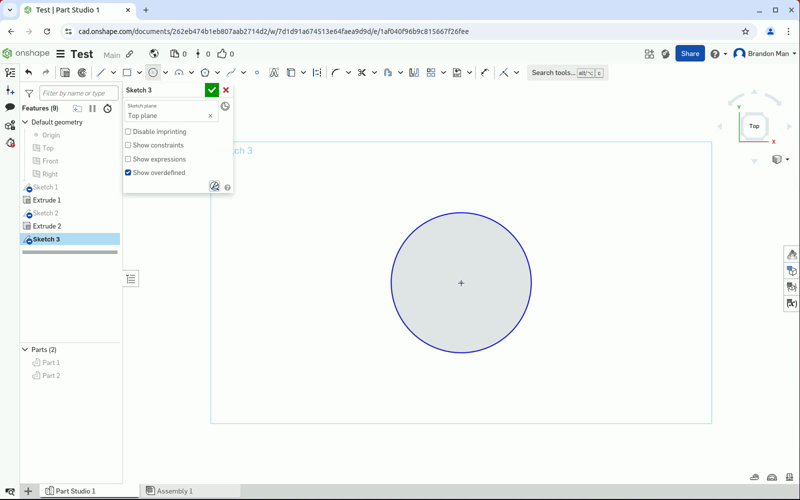
mouse_move(523, 282)
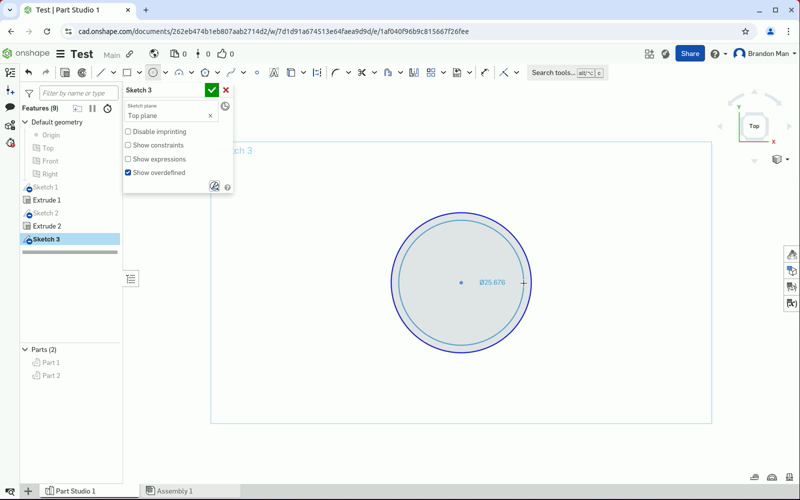
click(523, 282)
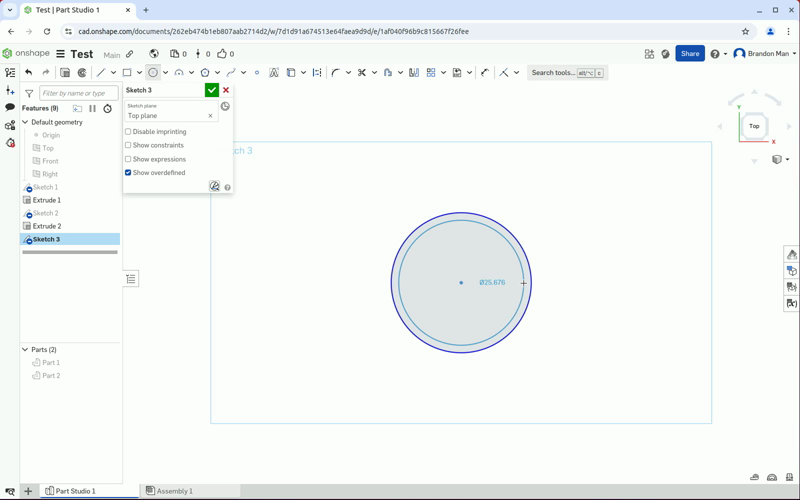
key(esc)
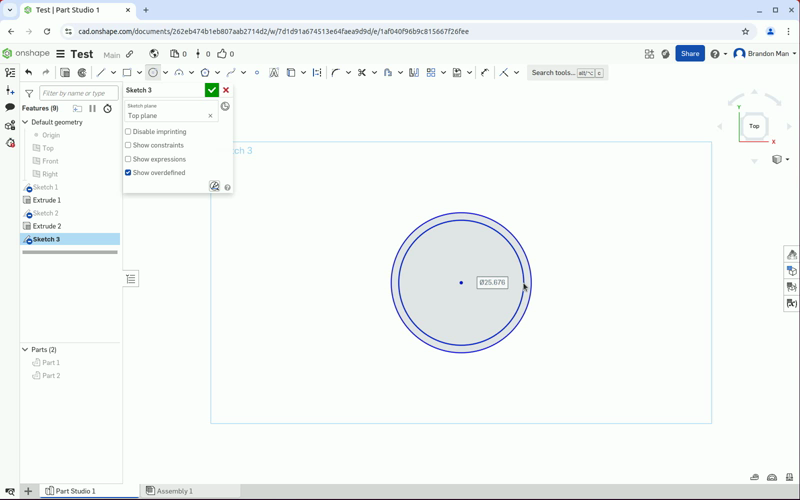
mouse_move(520, 310)
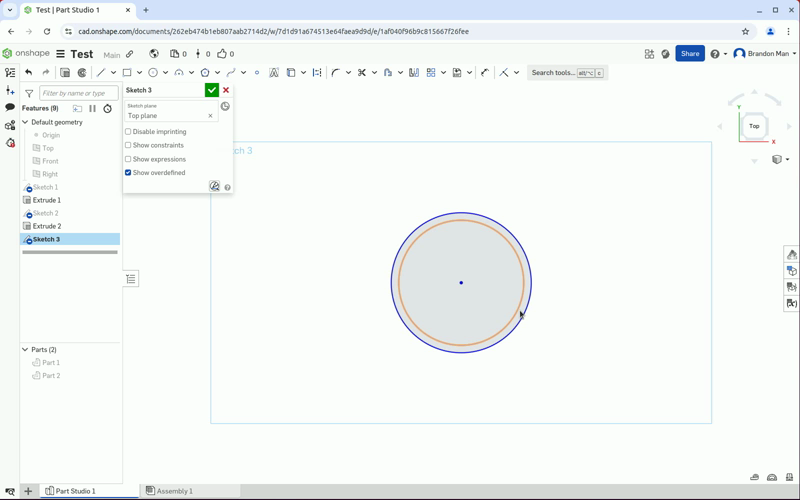
click(520, 310)
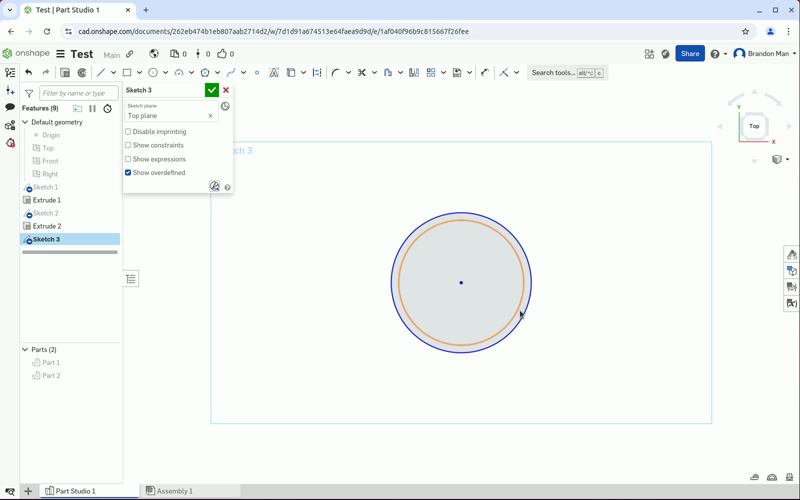
mouse_move(73, 352)
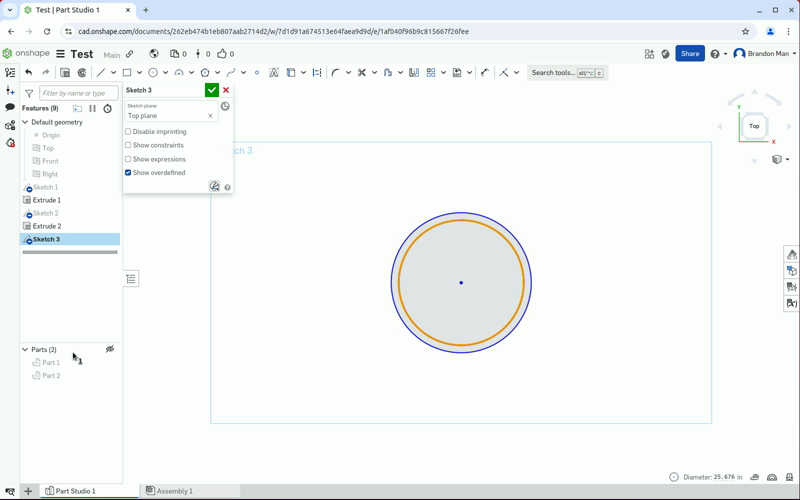
key(shift+y)
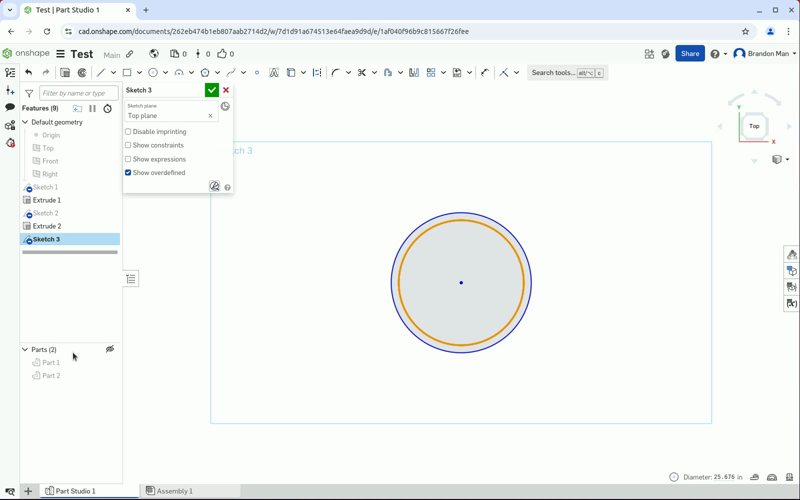
key(shift+e)
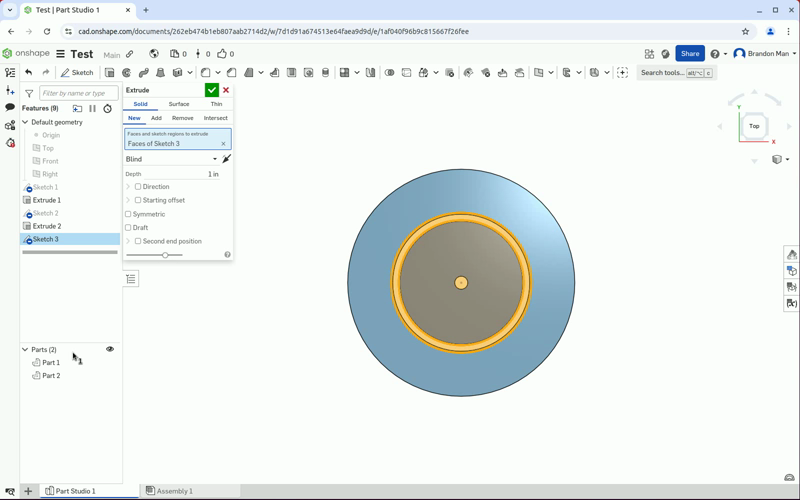
mouse_move(143, 106)
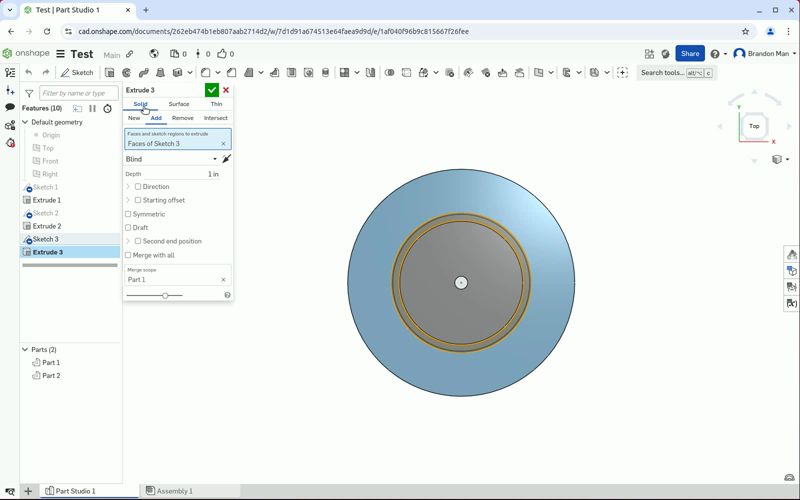
click(143, 106)
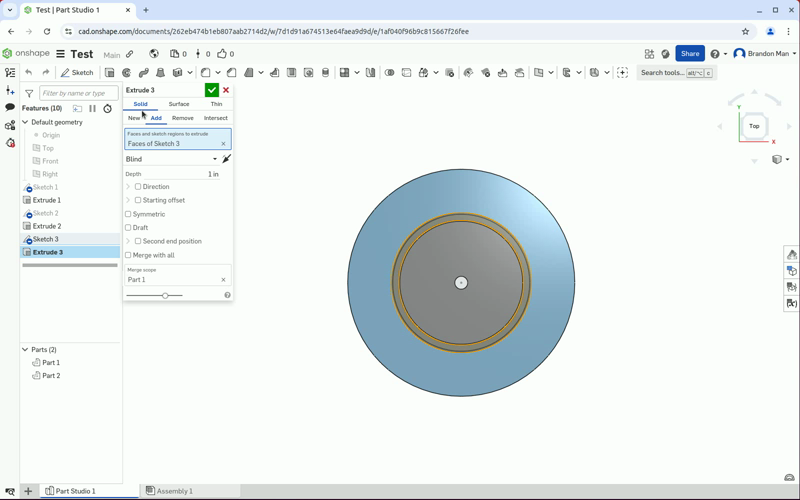
mouse_move(137, 120)
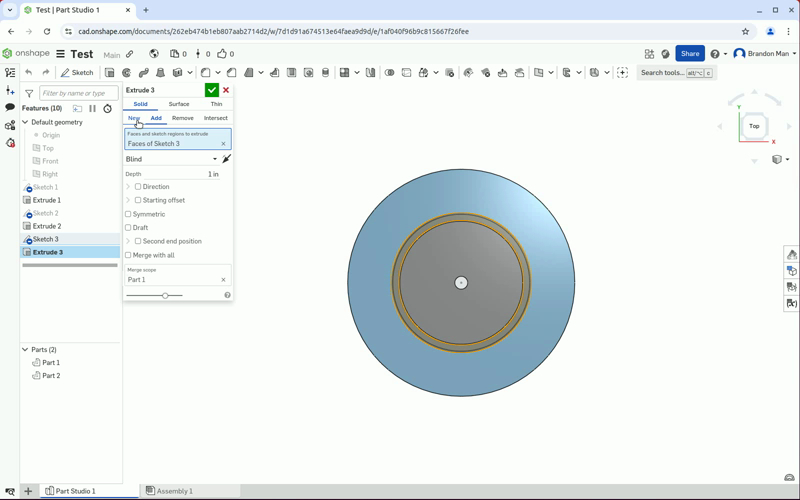
click(137, 120)
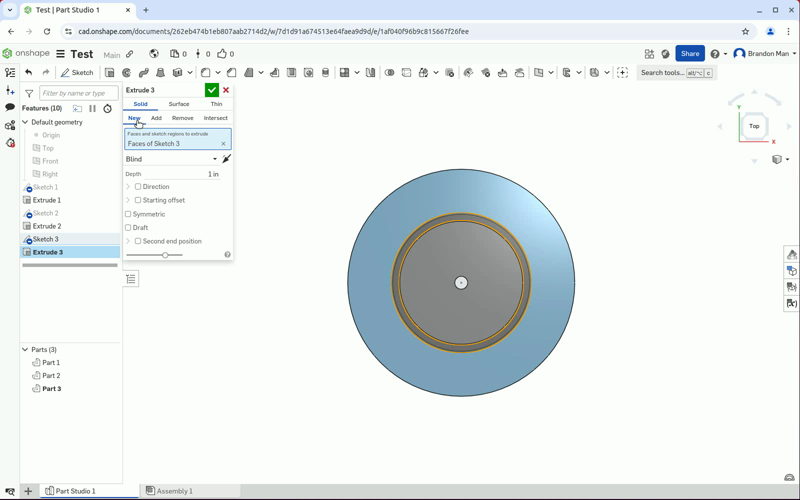
key(tab, 4)
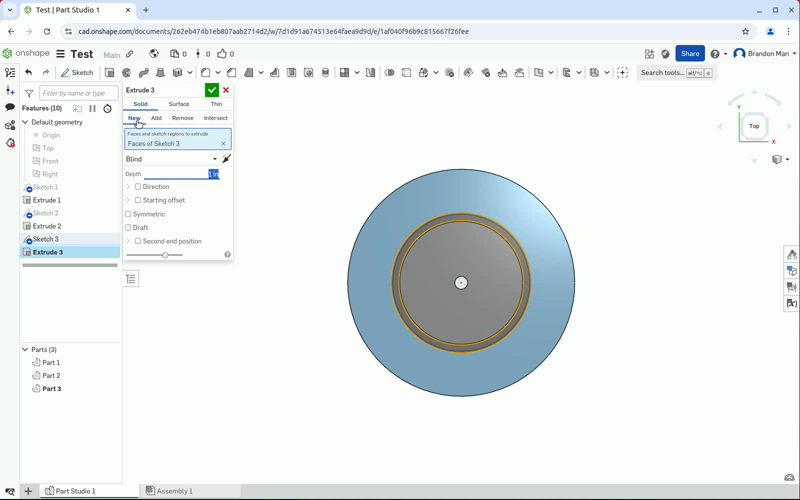
text(1.685)
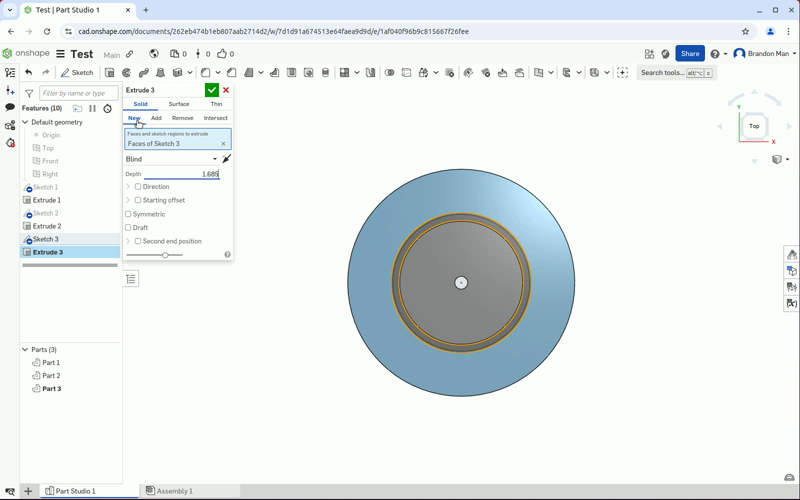
key(enter)
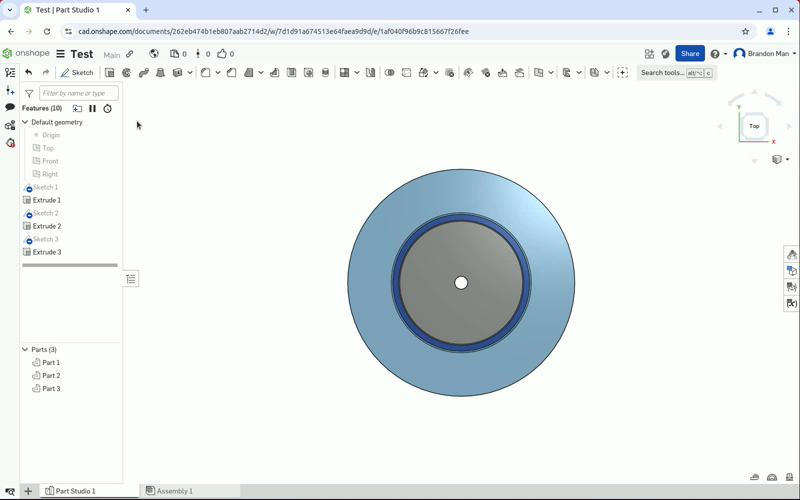
key(shift+h)
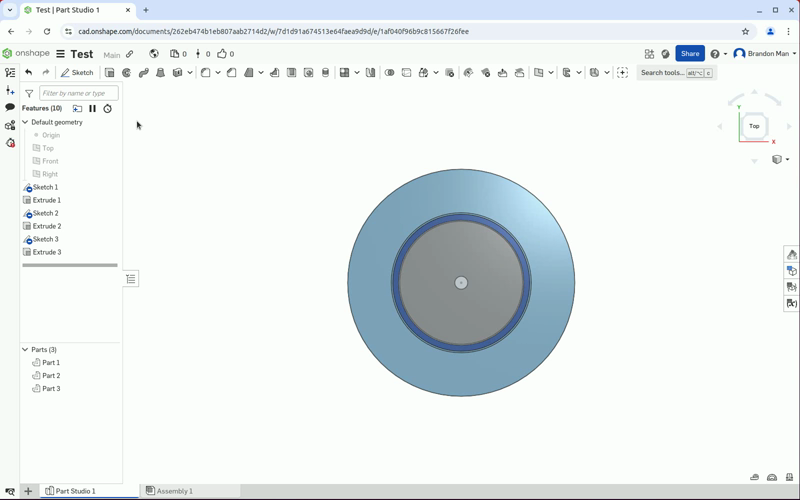
key(shift+h)
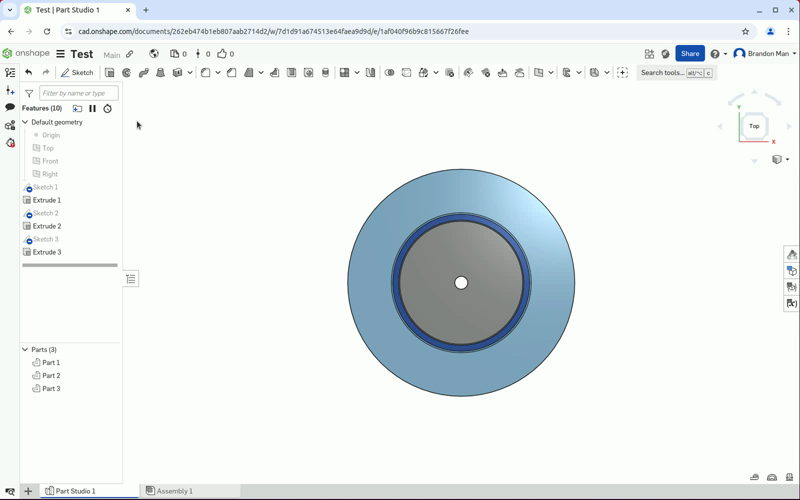
mouse_move(73, 189)
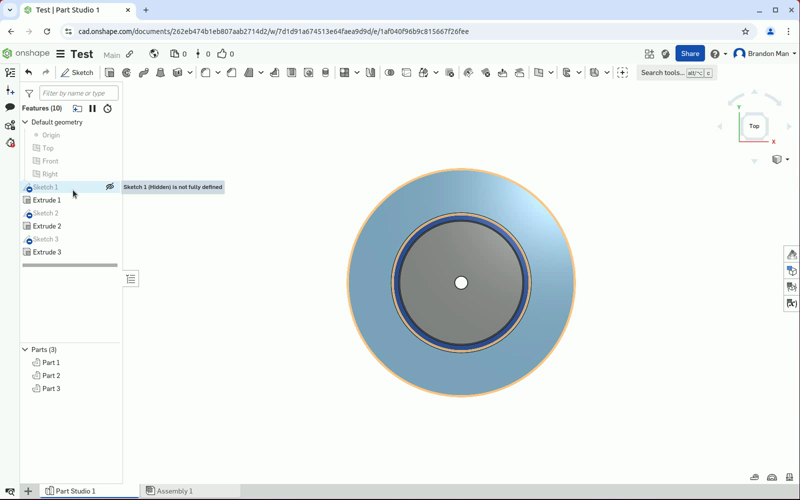
click(73, 189)
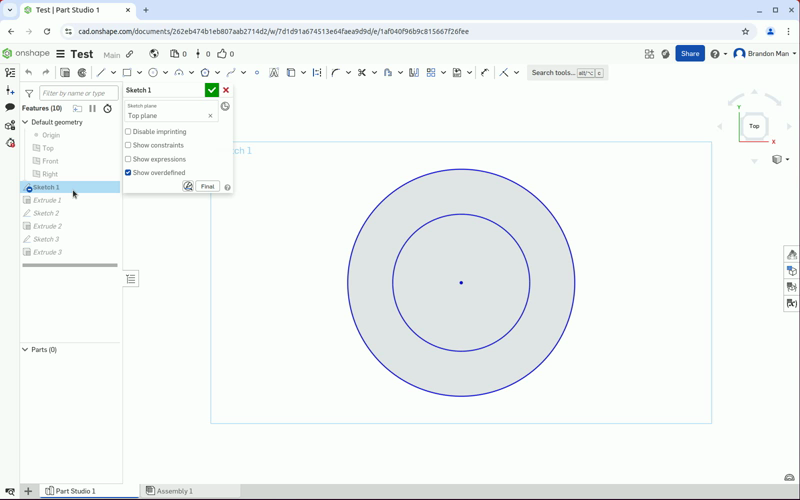
mouse_move(229, 92)
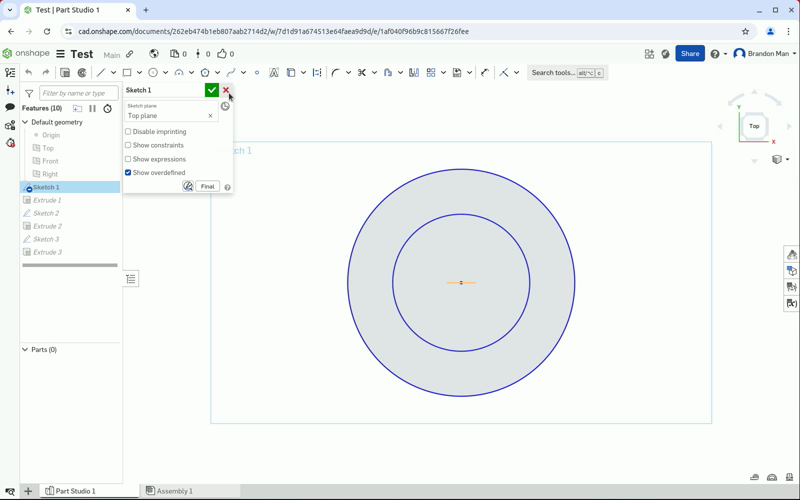
click(229, 92)
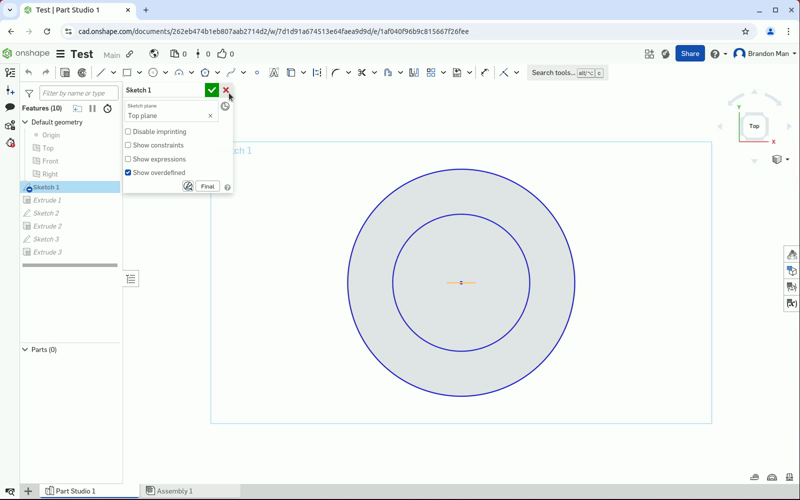
key(shift+s)
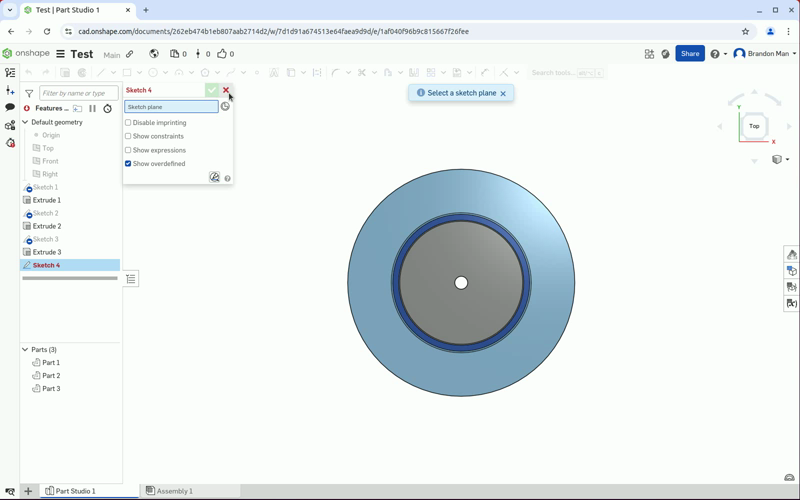
mouse_move(73, 150)
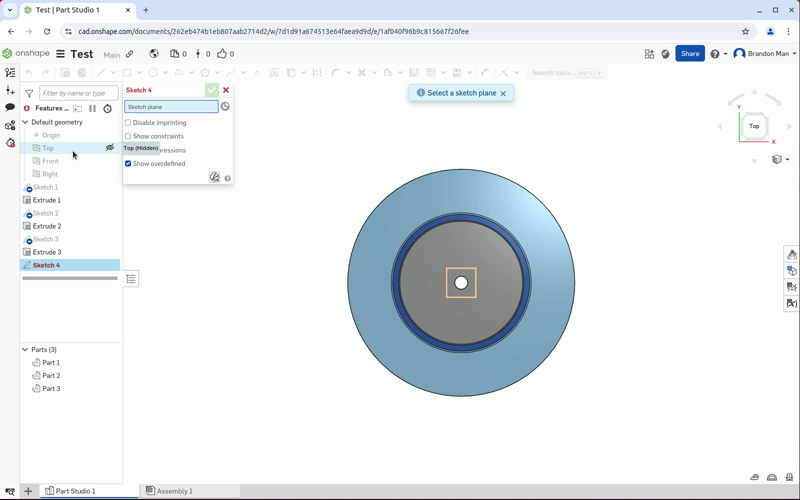
click(73, 150)
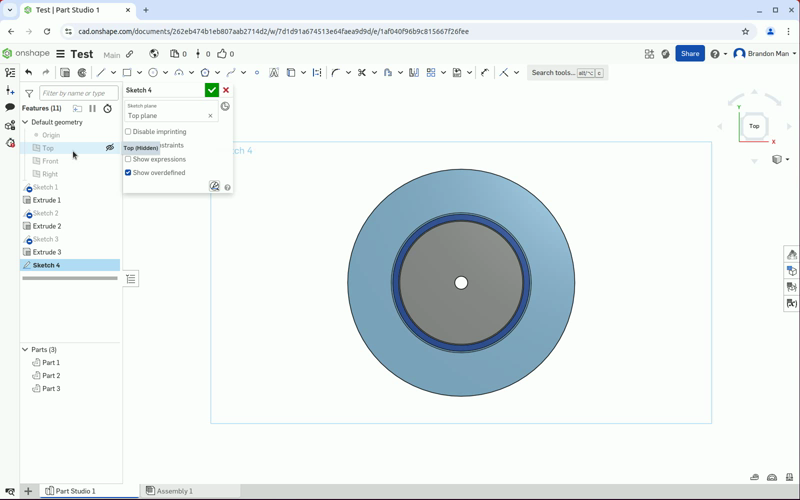
mouse_move(73, 352)
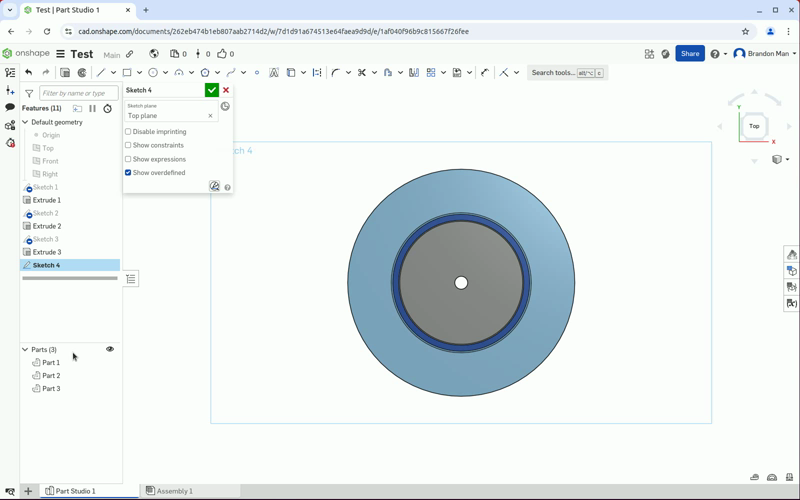
key(y)
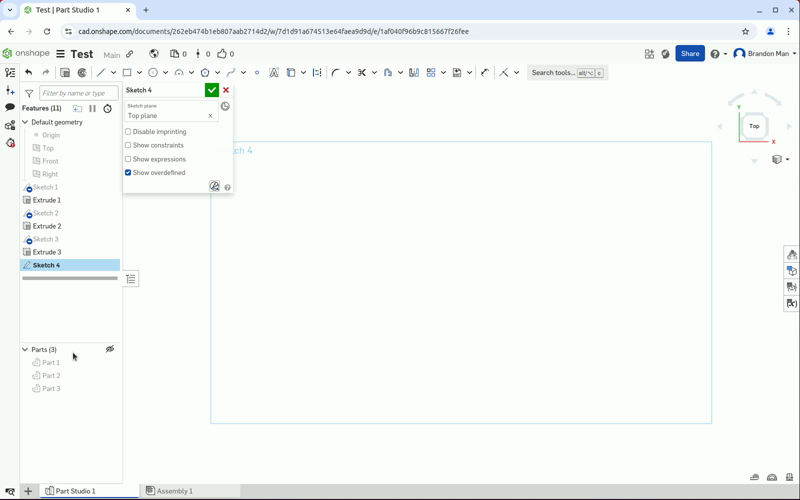
key(c)
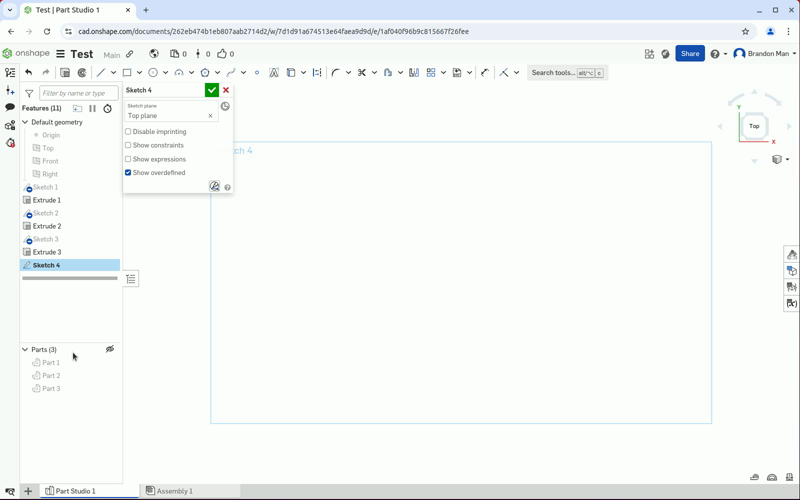
key_down(shift)
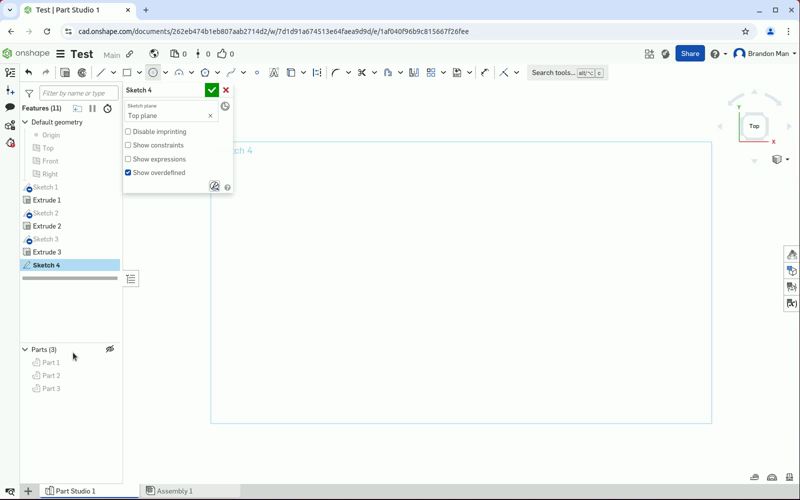
mouse_move(461, 282)
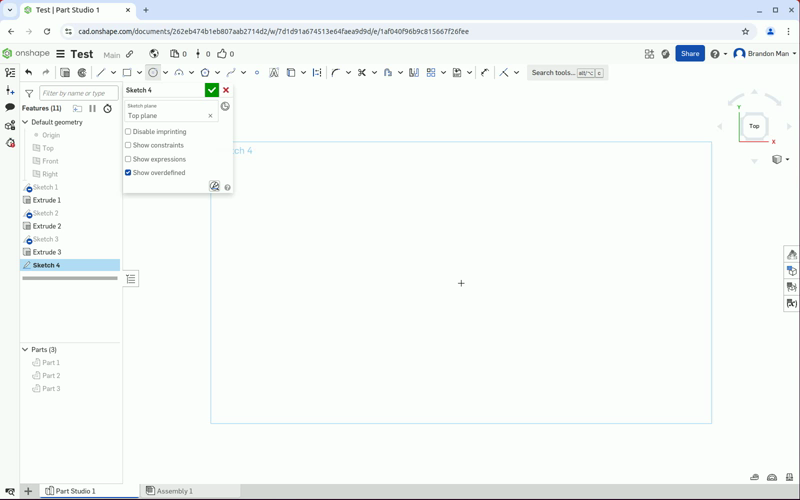
click(461, 282)
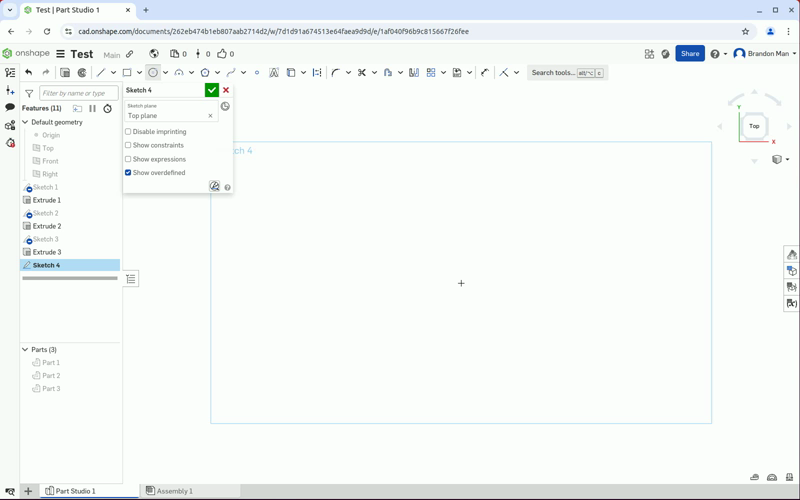
key_up(shift)
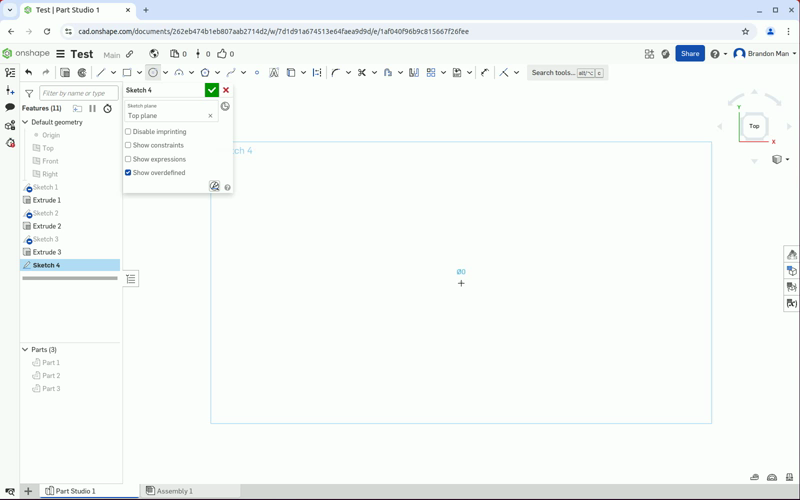
mouse_move(531, 282)
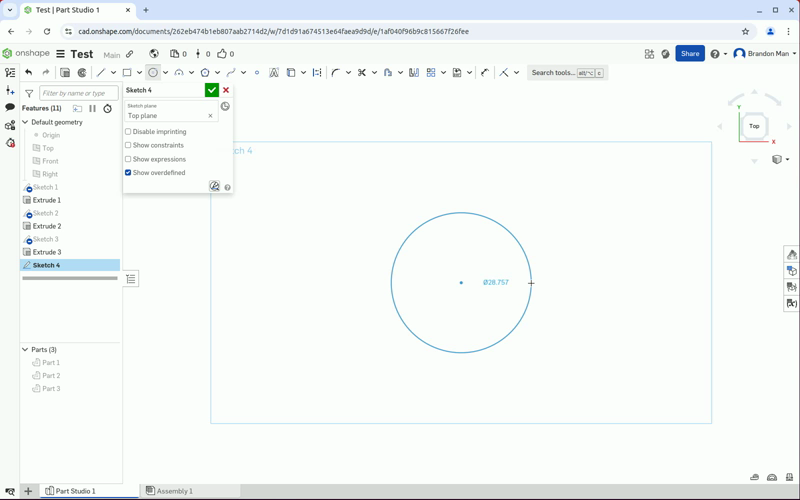
click(531, 282)
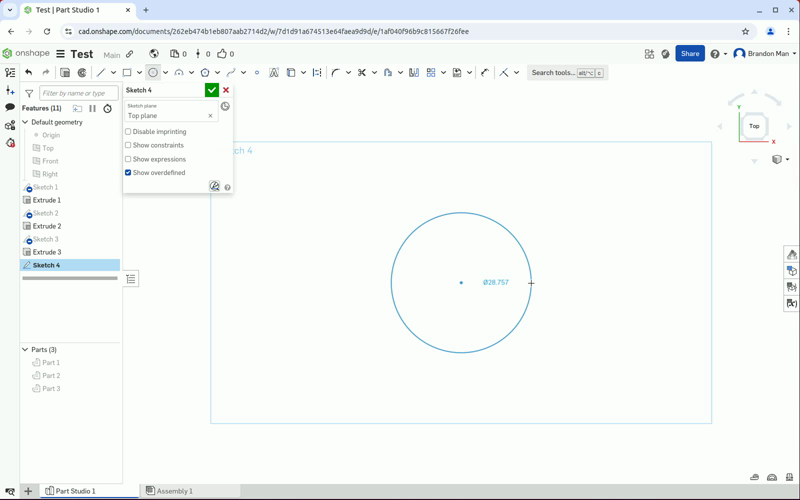
key(esc)
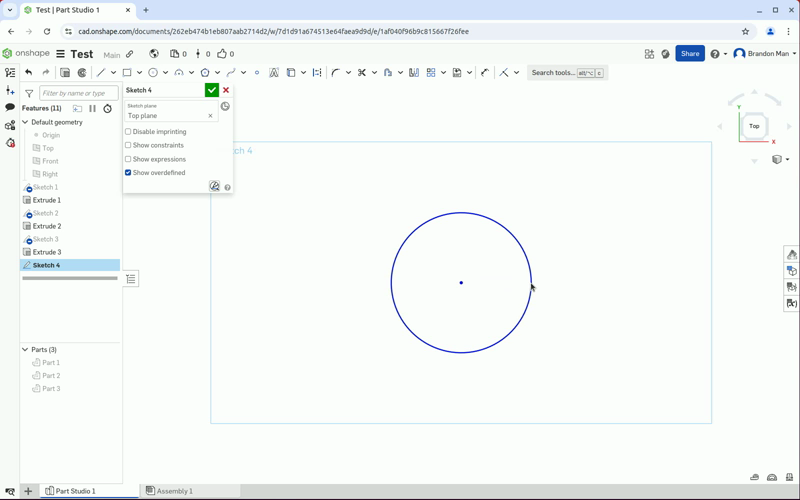
key(c)
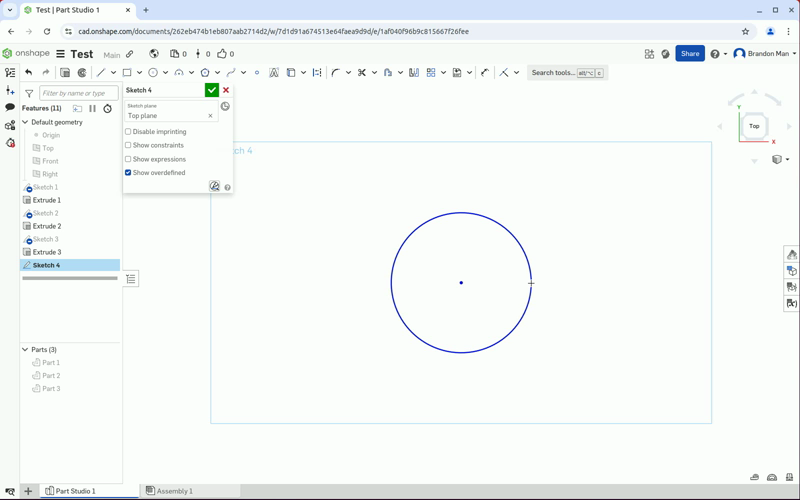
key_down(shift)
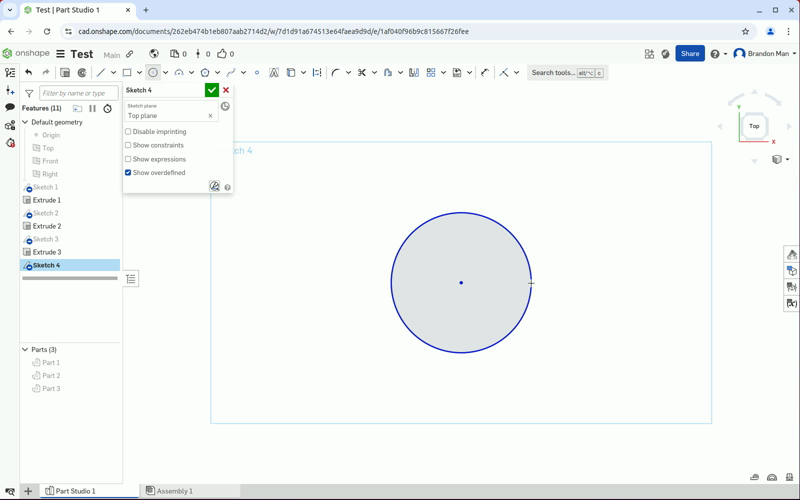
mouse_move(461, 282)
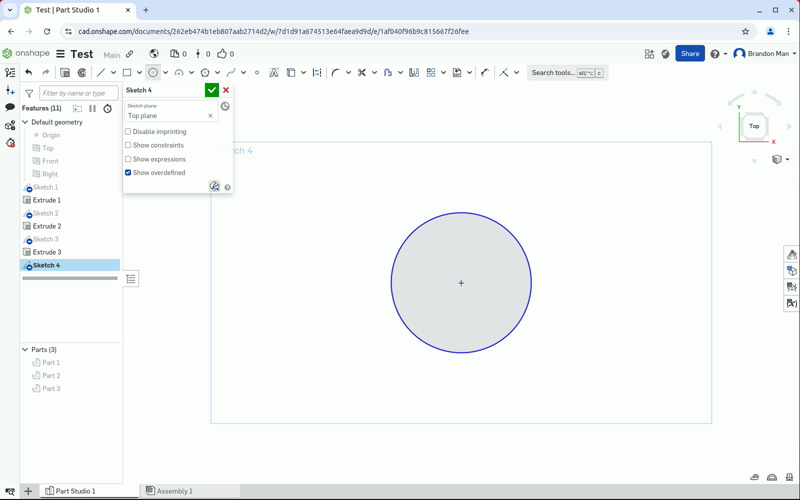
click(461, 282)
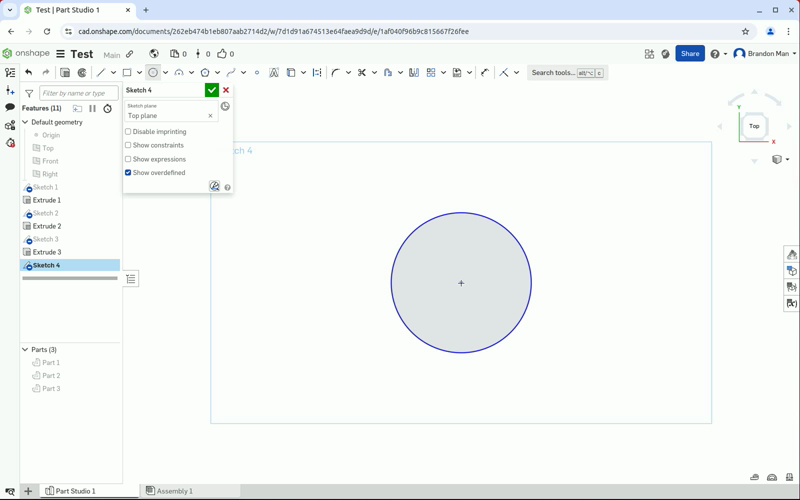
key_up(shift)
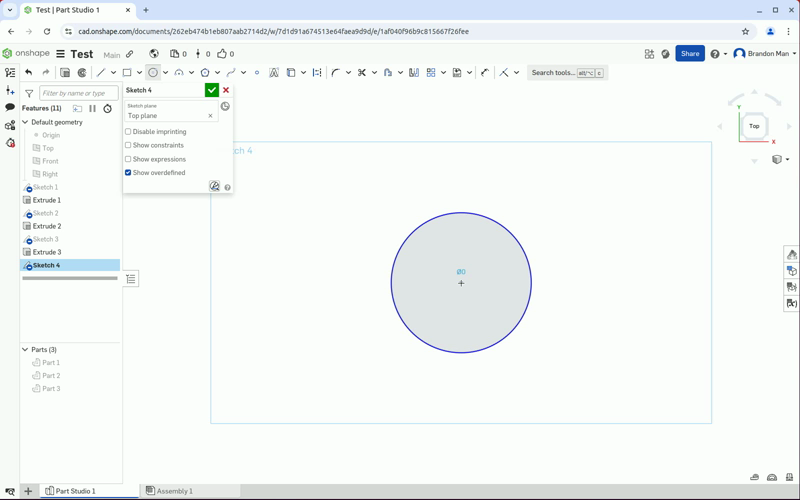
mouse_move(523, 282)
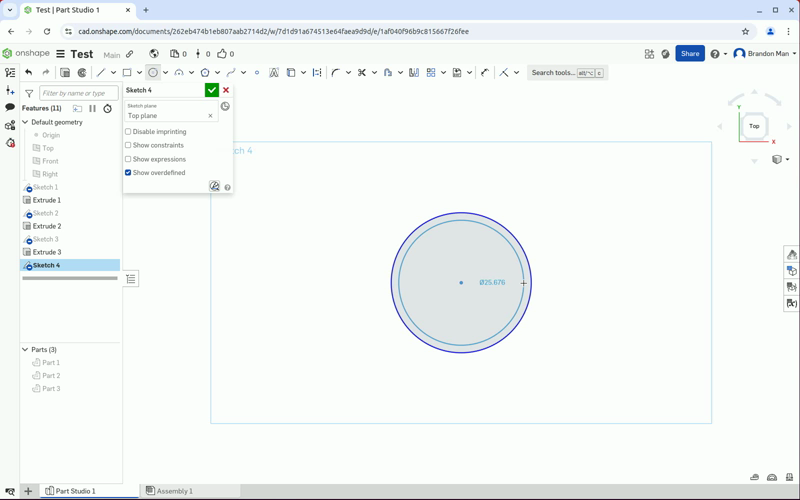
click(523, 282)
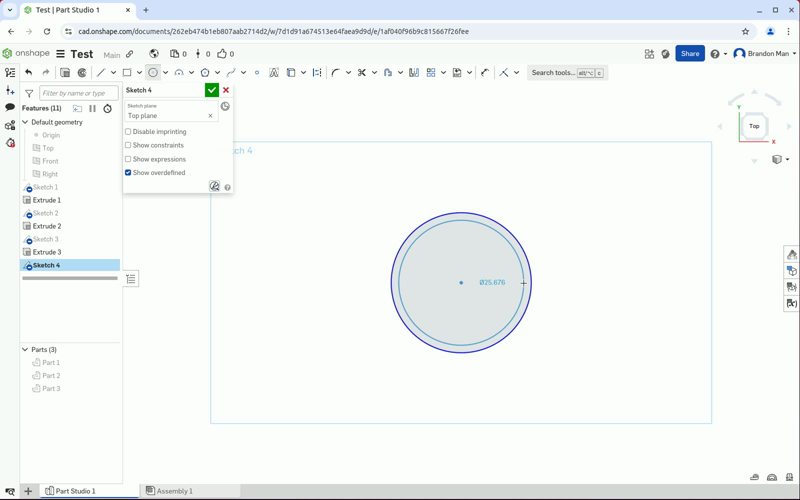
key(esc)
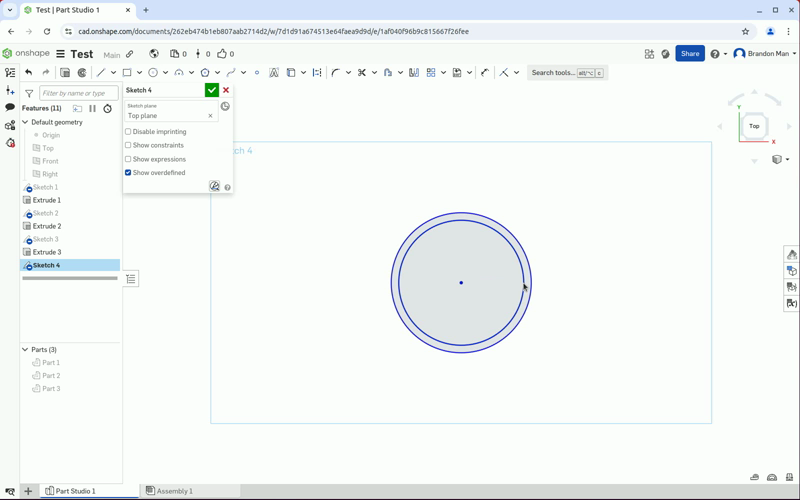
mouse_move(526, 280)
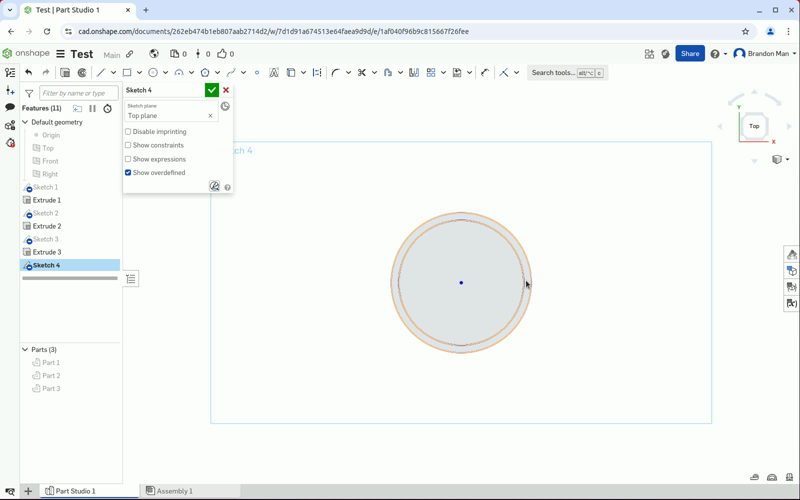
click(526, 280)
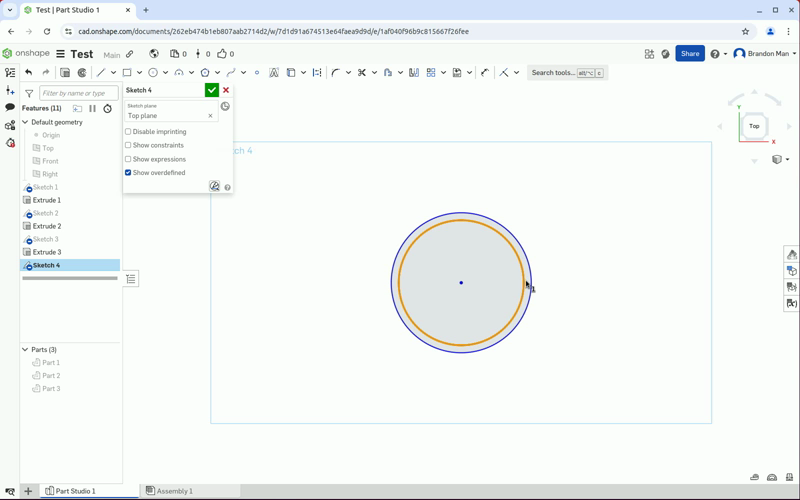
mouse_move(73, 352)
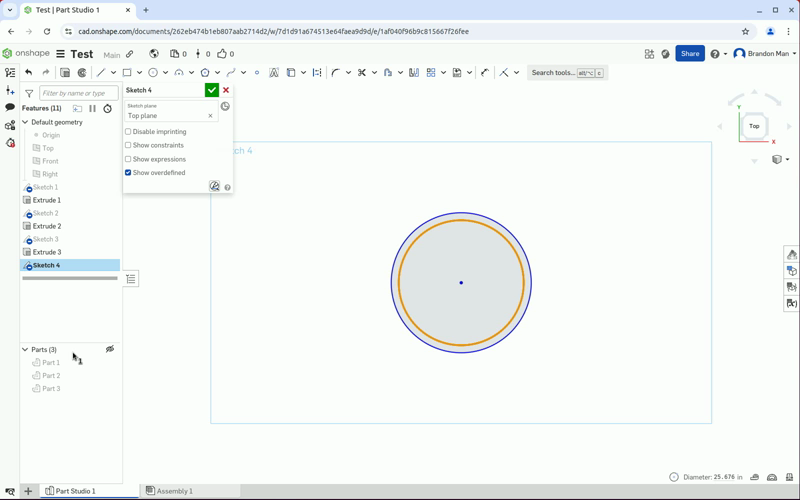
key(shift+y)
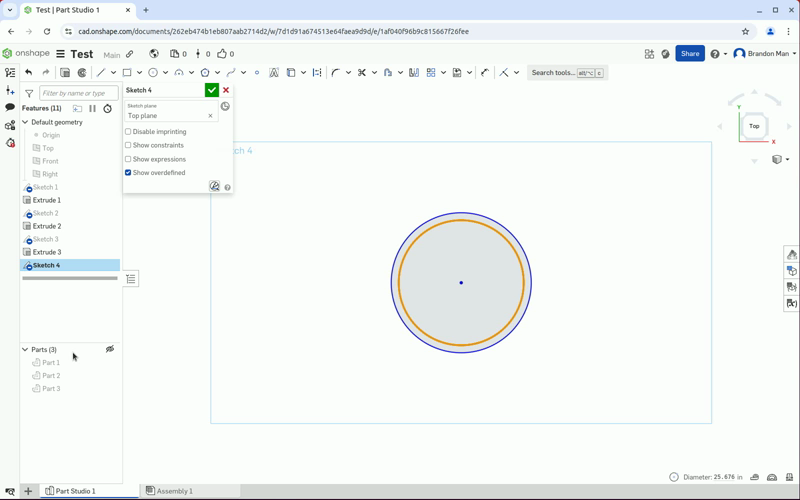
key(shift+e)
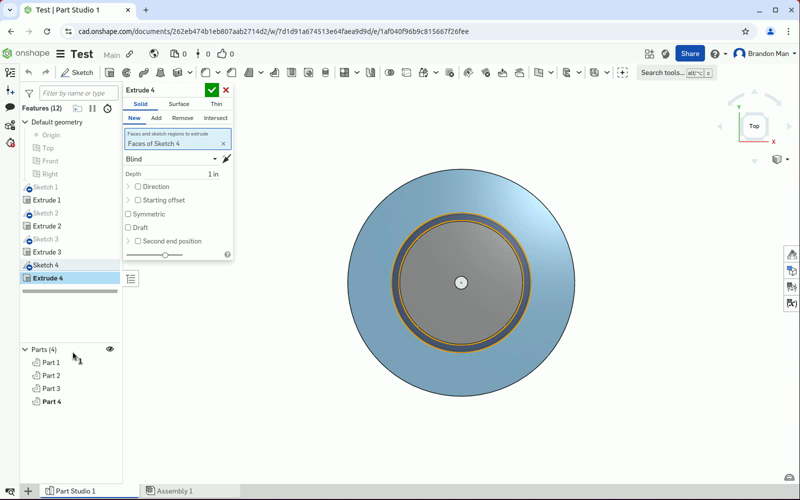
mouse_move(143, 106)
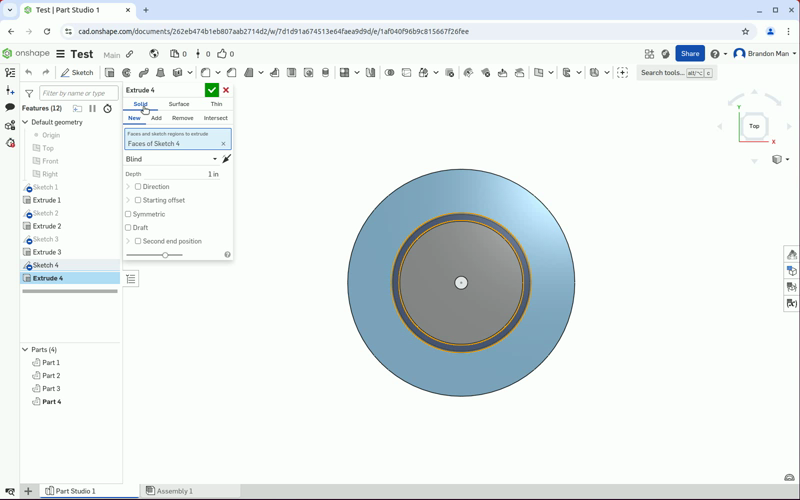
click(143, 106)
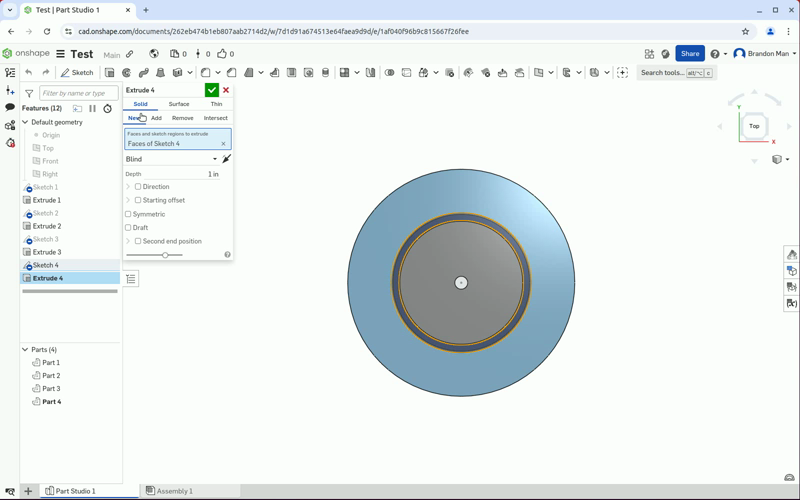
mouse_move(137, 120)
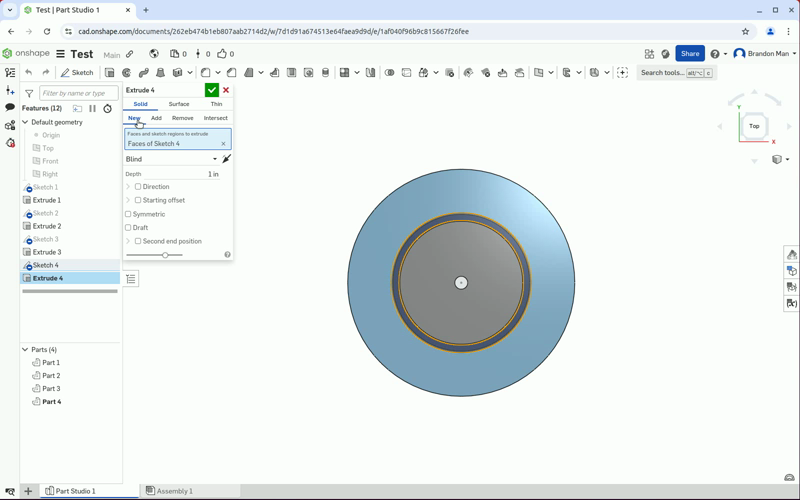
click(137, 120)
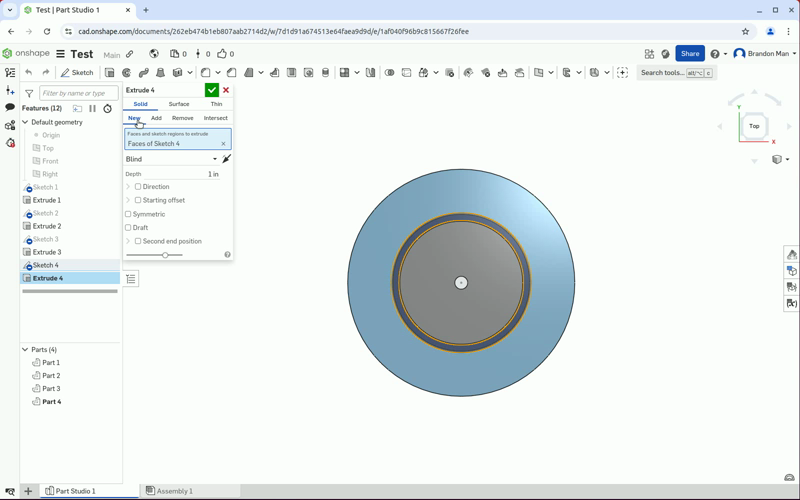
key(tab, 4)
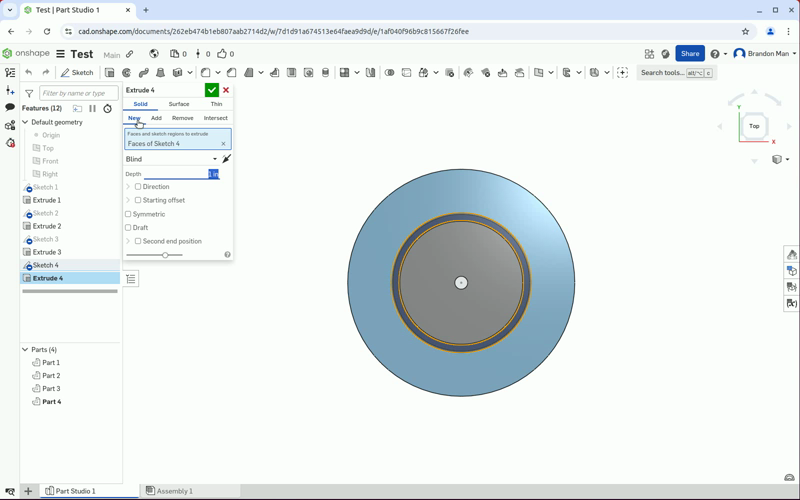
text(17.331)
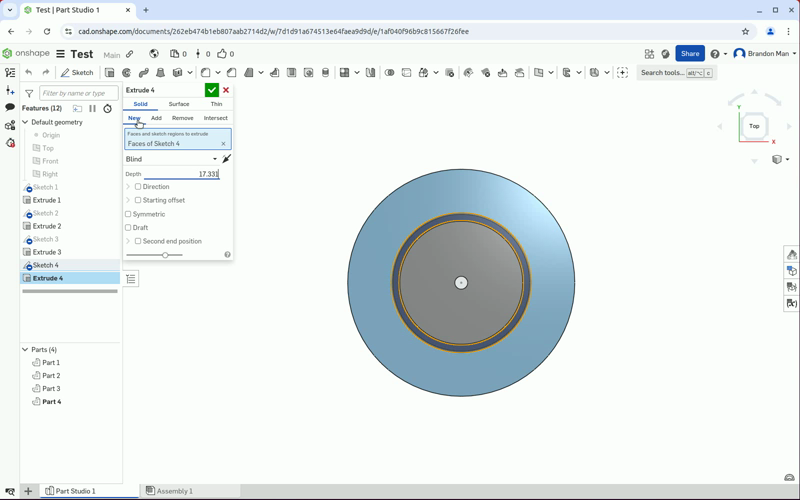
key(enter)
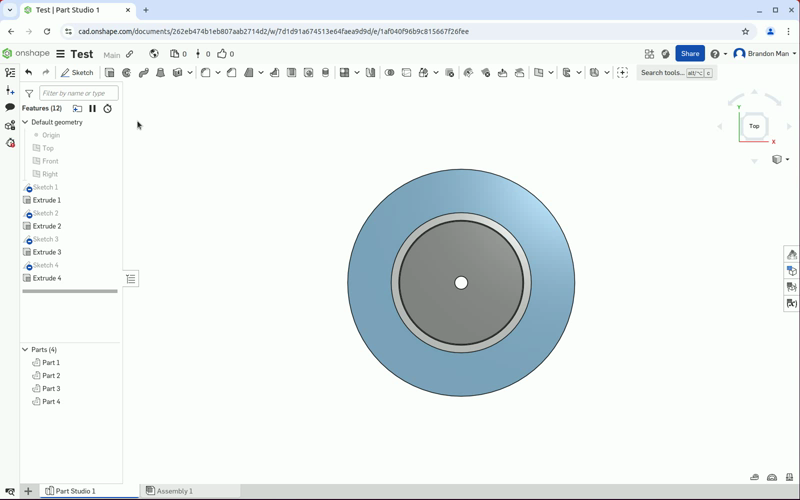
key(shift+h)
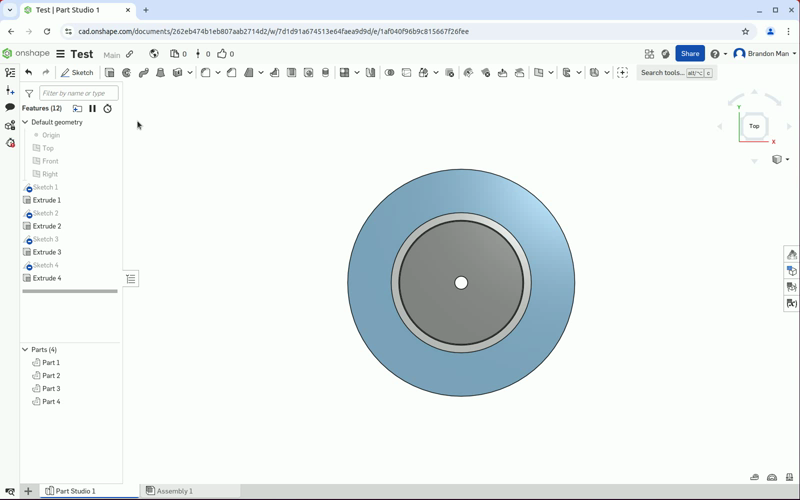
key(shift+h)
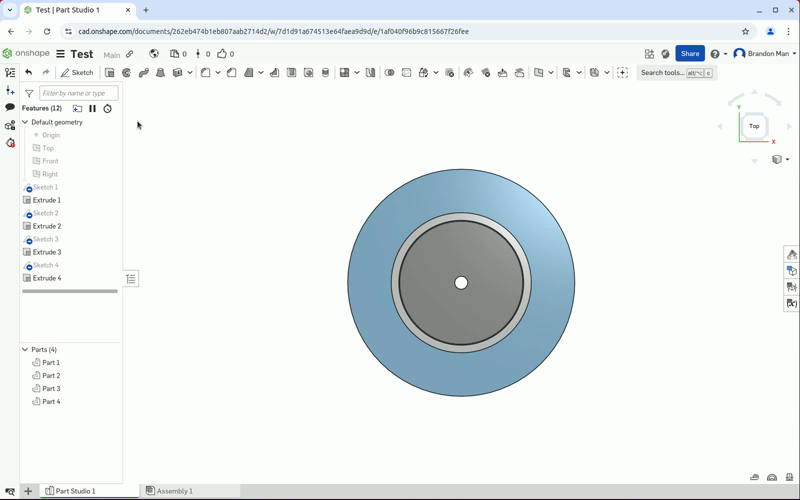
mouse_move(73, 189)
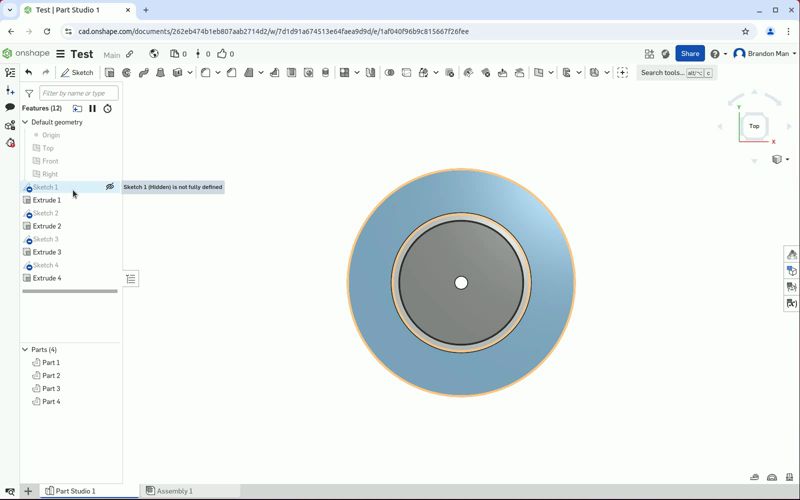
click(73, 189)
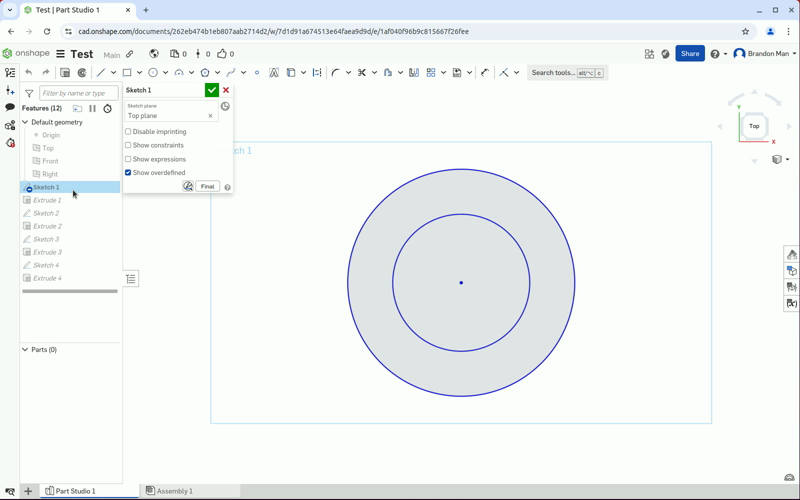
mouse_move(229, 92)
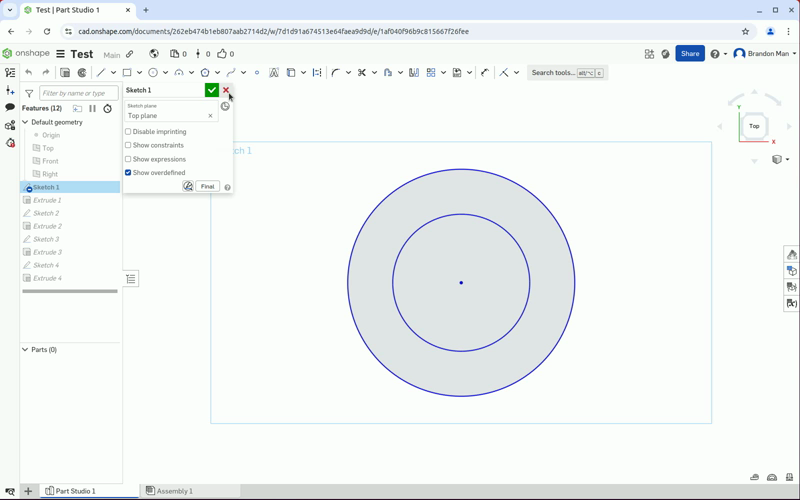
click(229, 92)
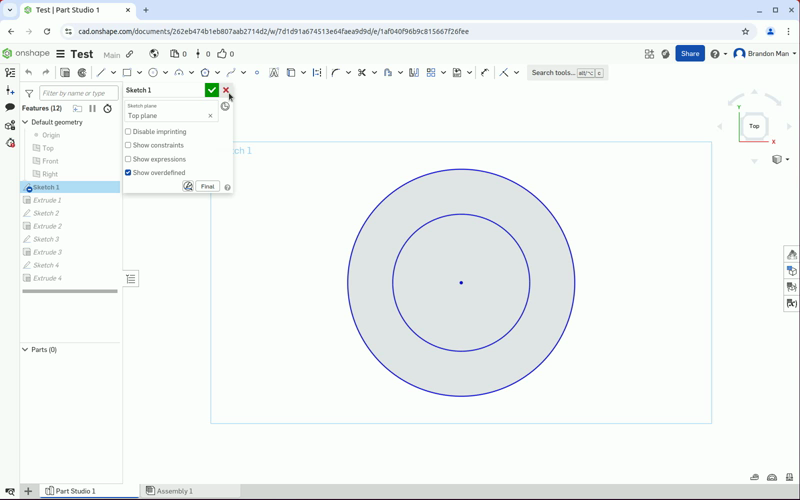
key(shift+s)
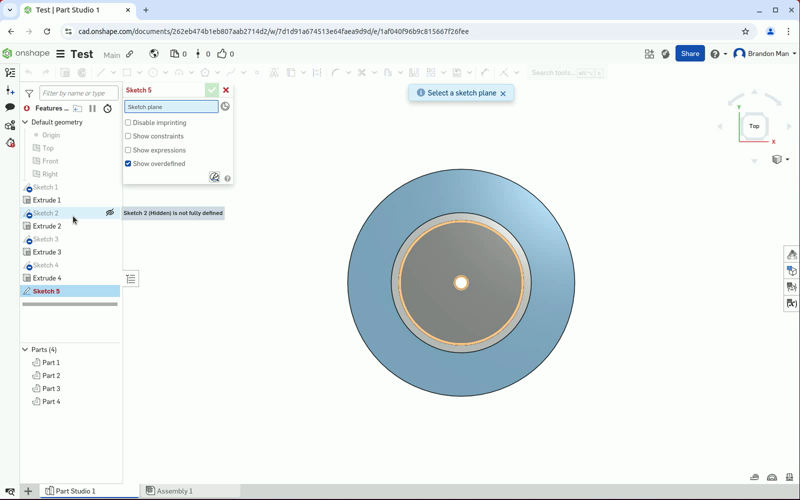
scroll(3)
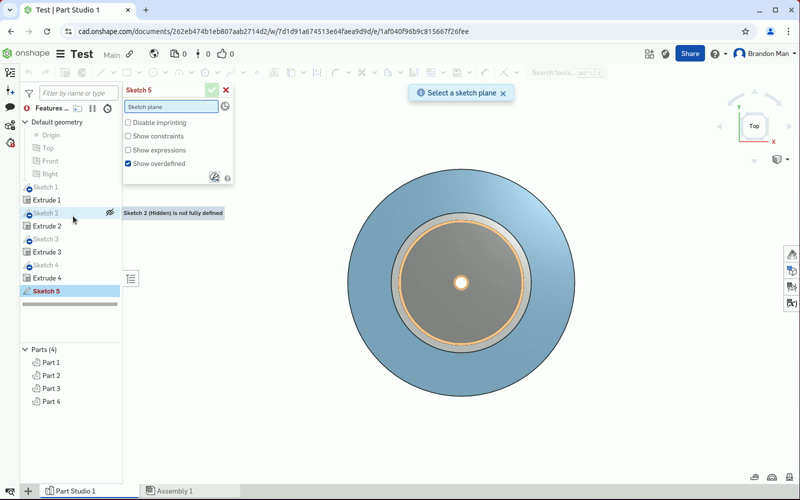
mouse_move(73, 150)
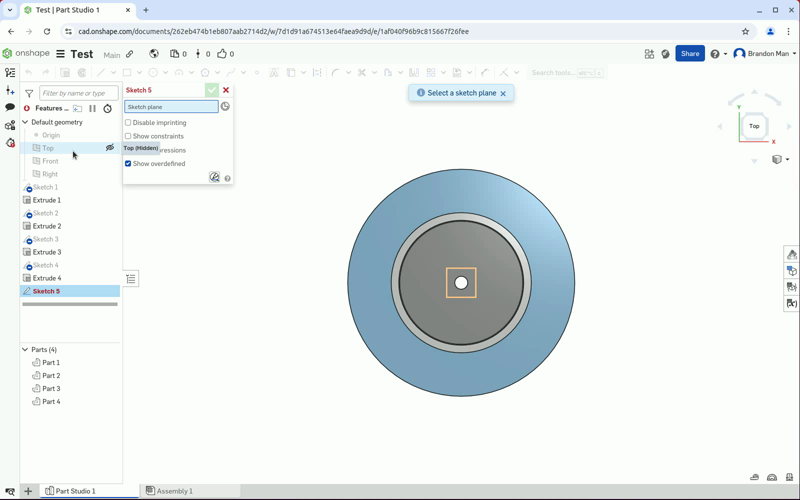
click(73, 150)
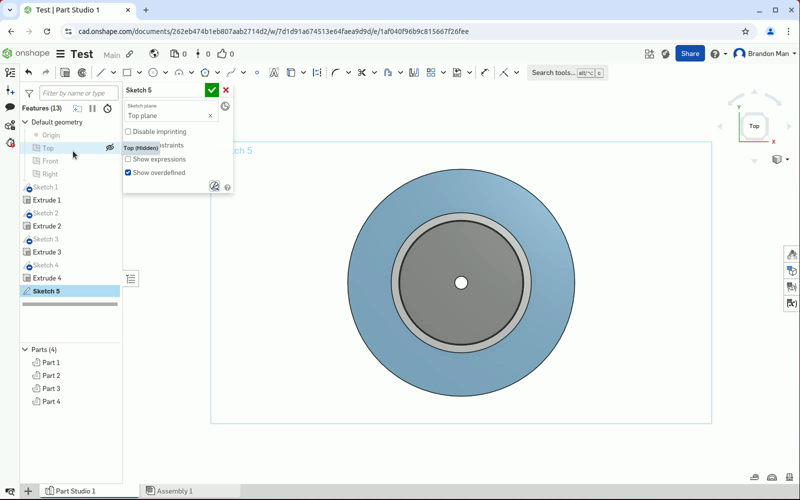
mouse_move(73, 352)
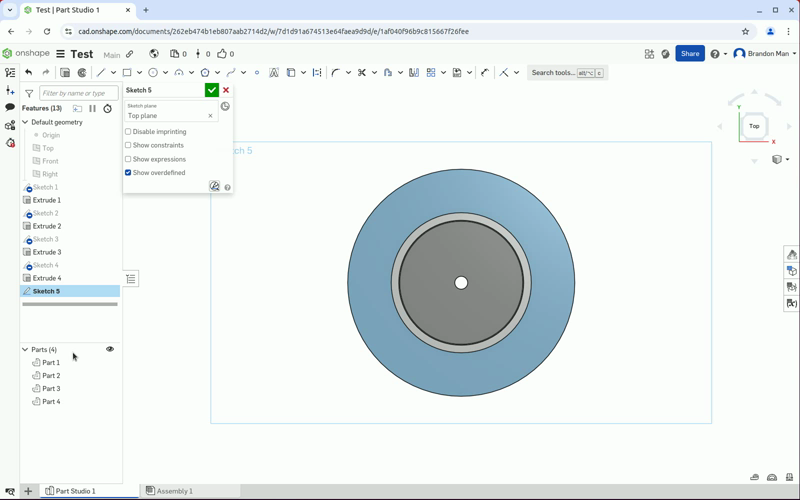
key(y)
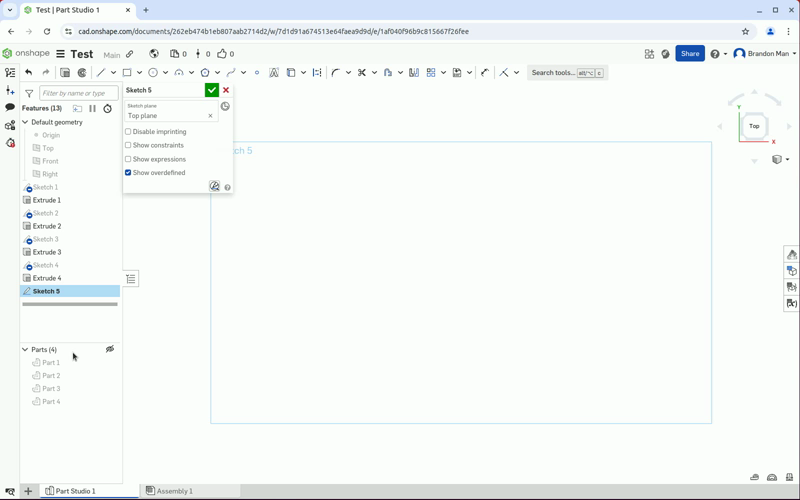
key(c)
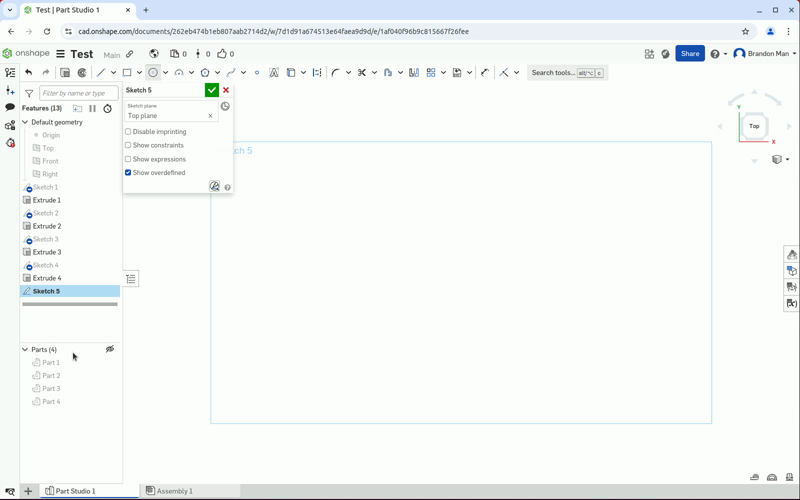
key_down(shift)
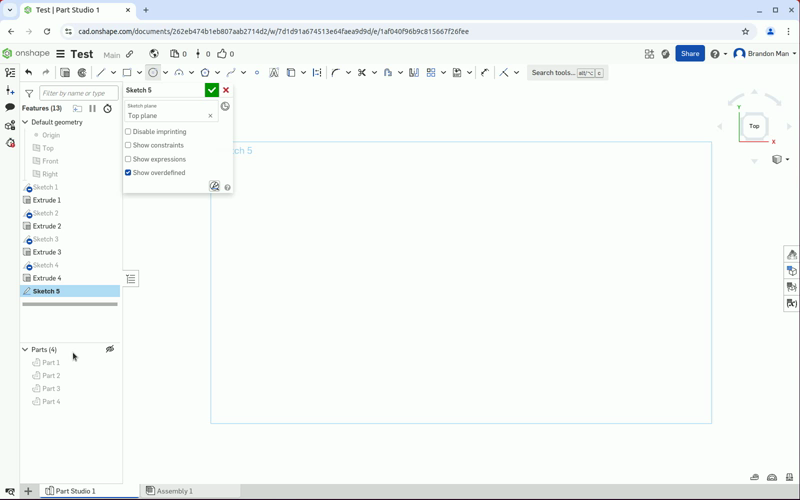
mouse_move(461, 282)
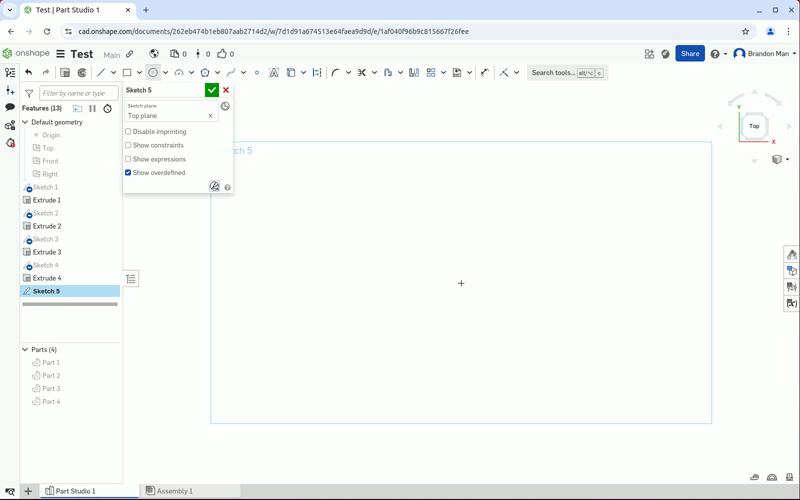
click(461, 282)
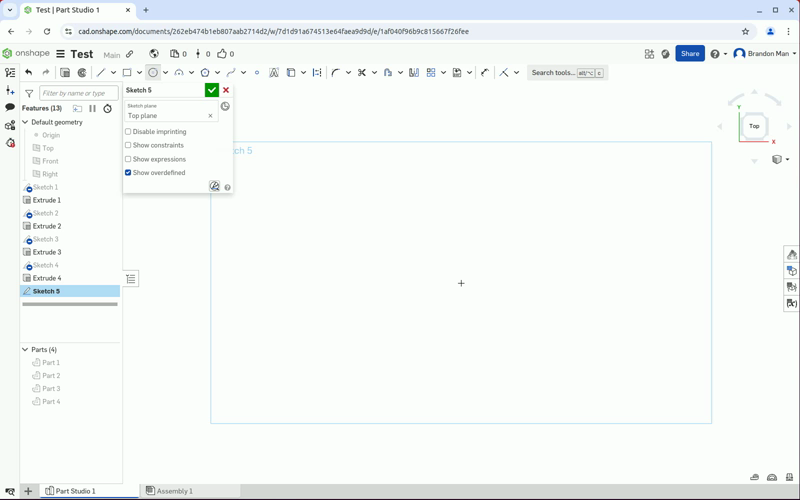
key_up(shift)
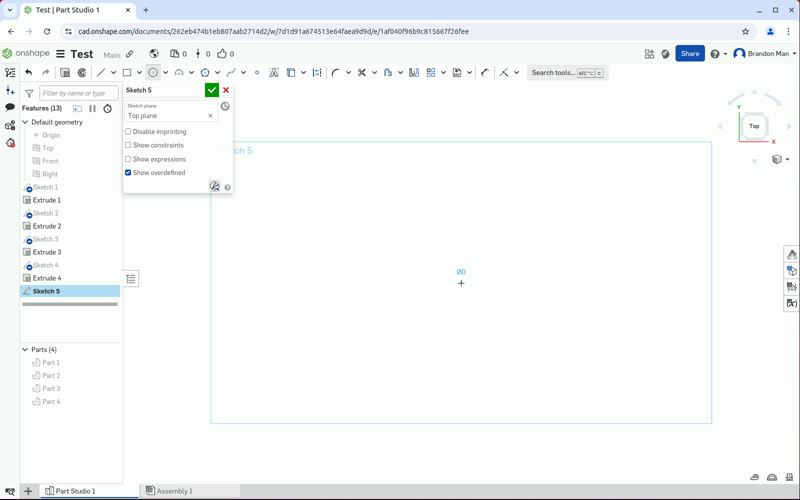
mouse_move(574, 282)
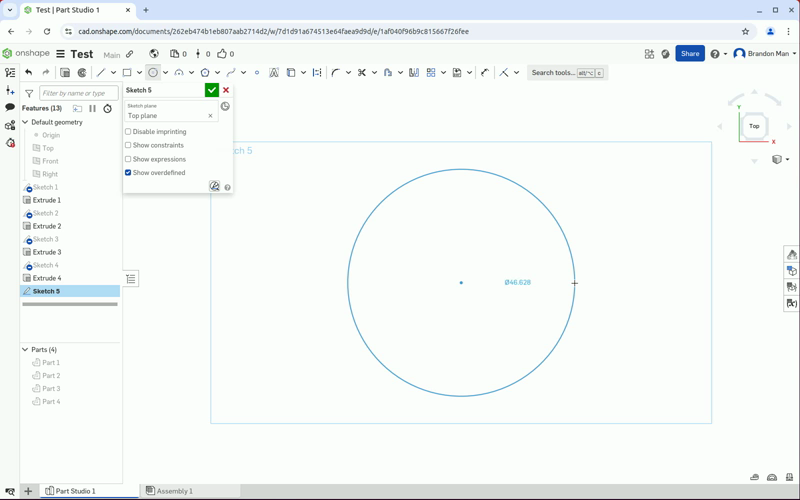
click(574, 282)
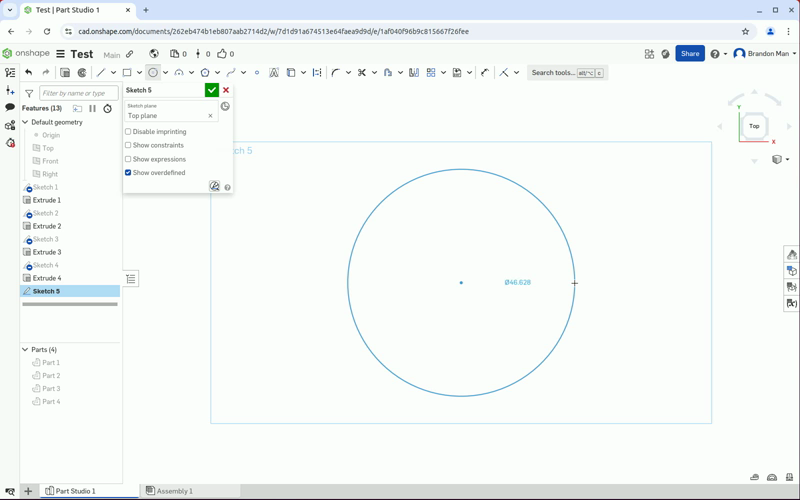
key(esc)
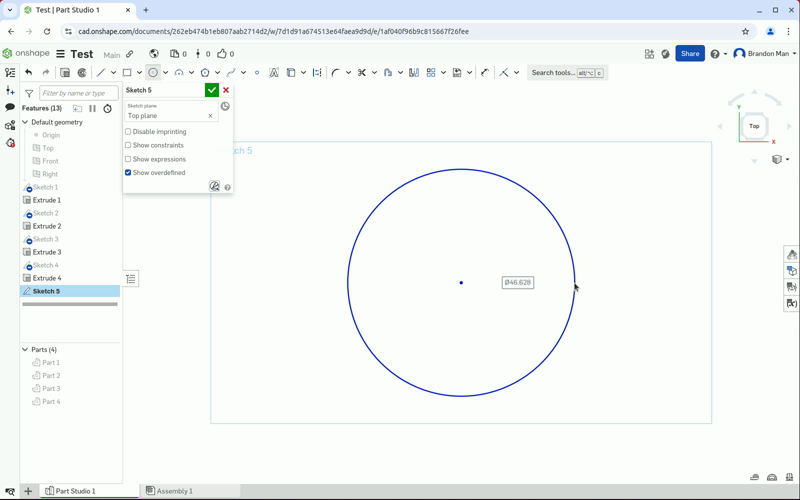
key(c)
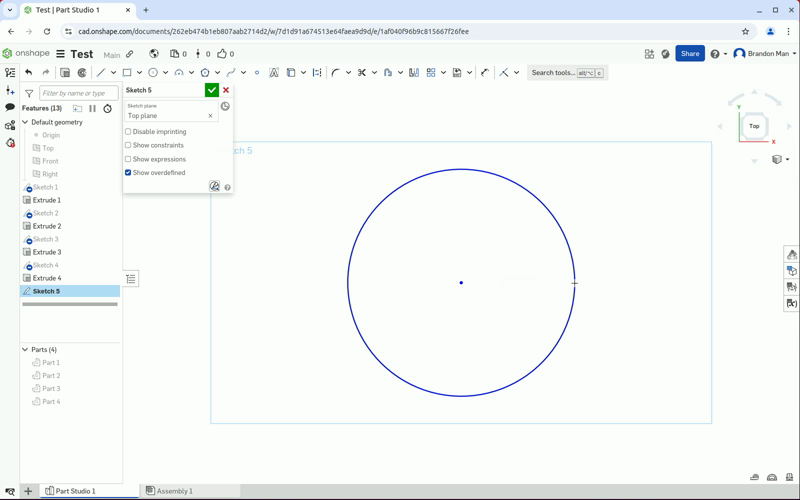
key_down(shift)
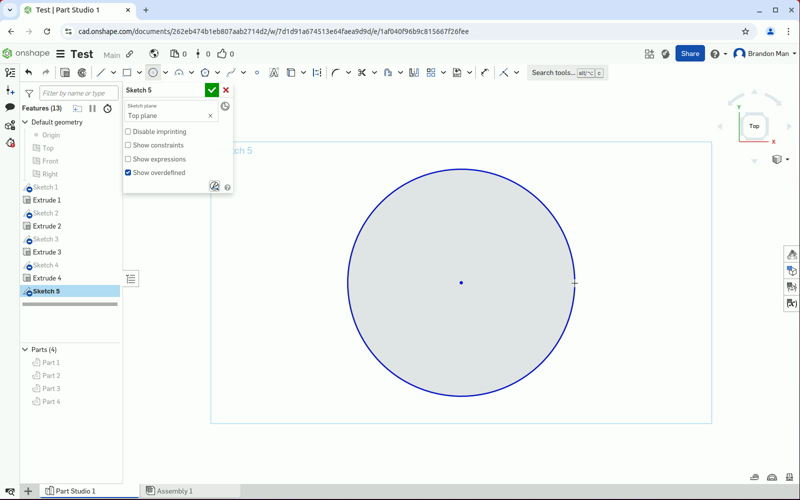
mouse_move(461, 282)
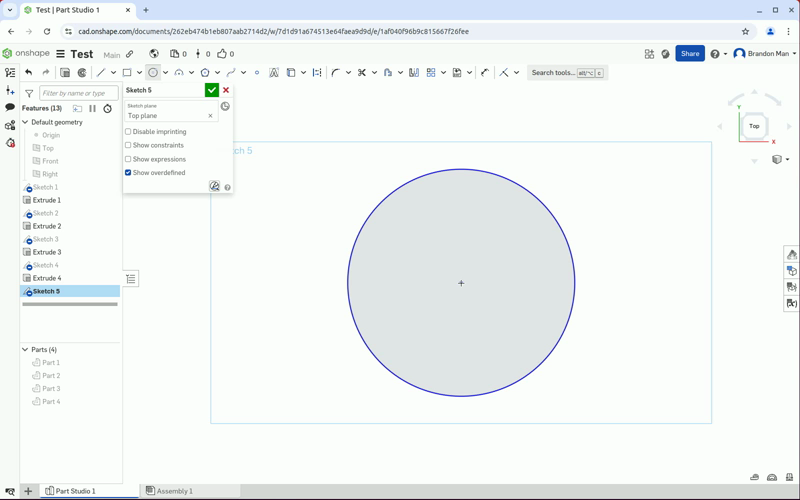
click(461, 282)
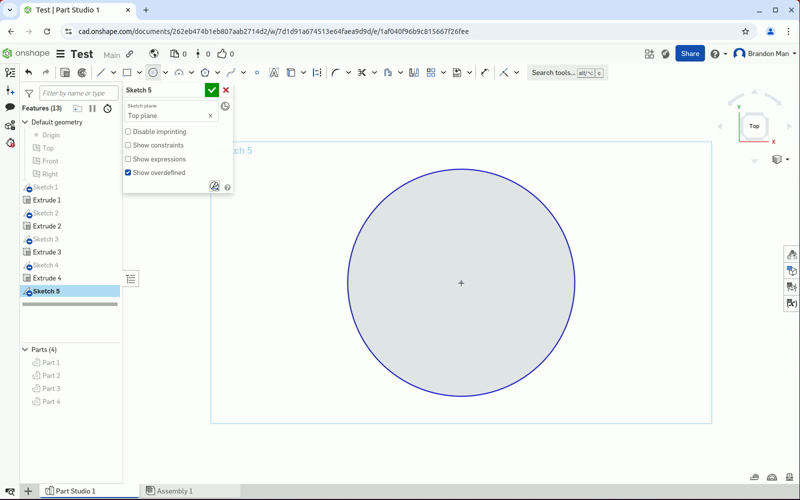
key_up(shift)
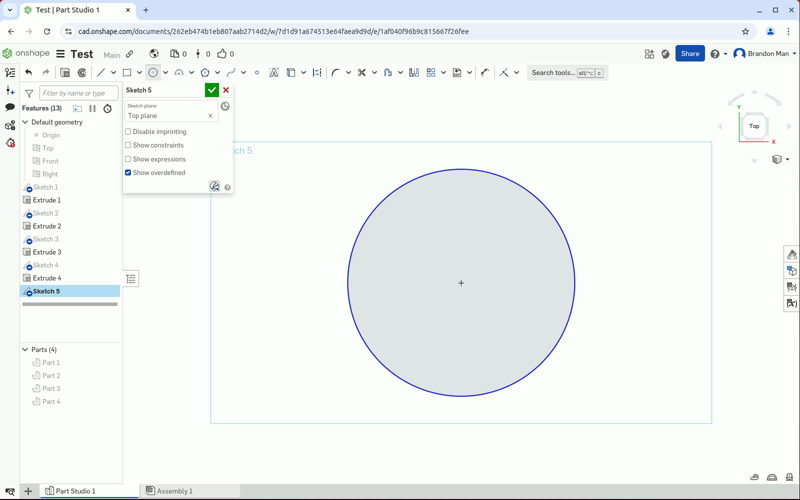
mouse_move(529, 282)
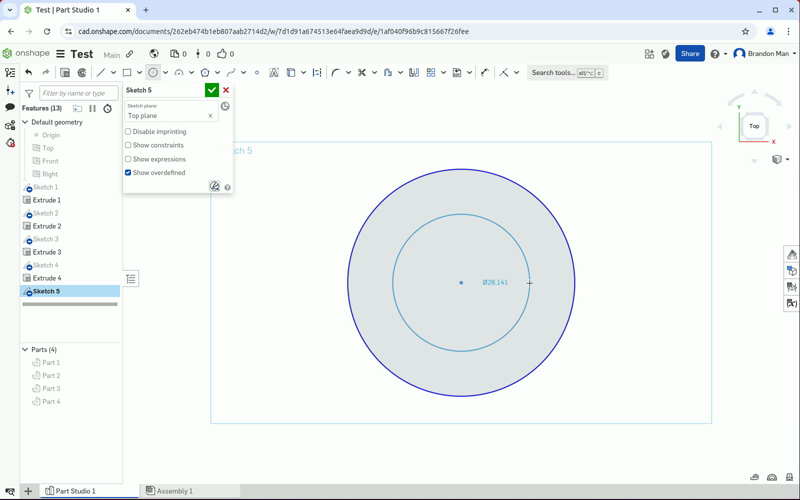
click(529, 282)
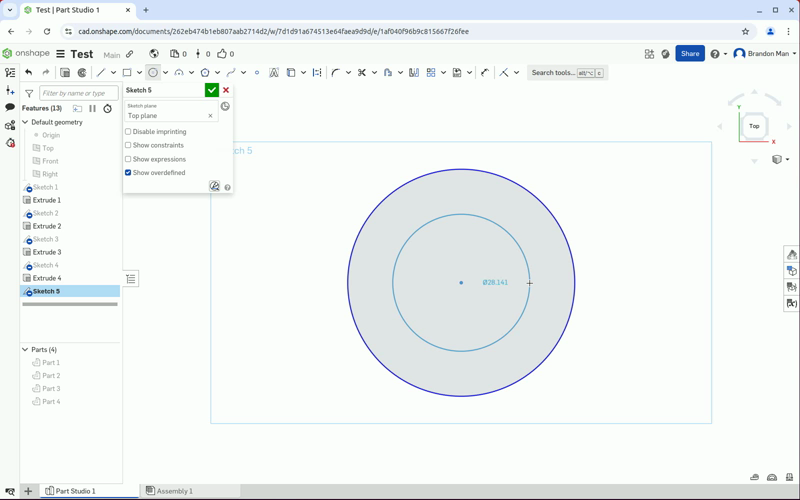
key(esc)
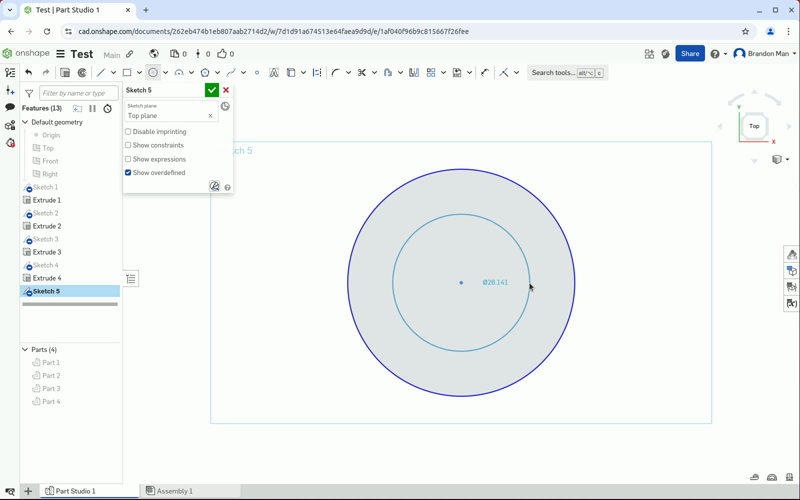
mouse_move(413, 355)
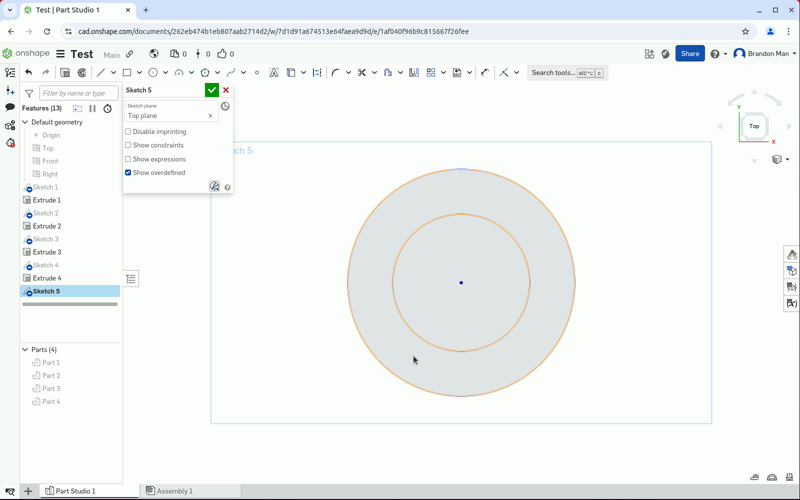
click(413, 355)
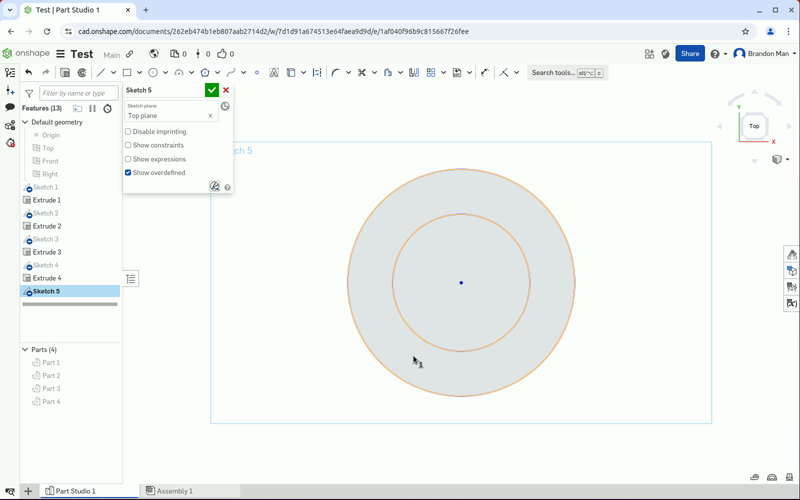
mouse_move(73, 352)
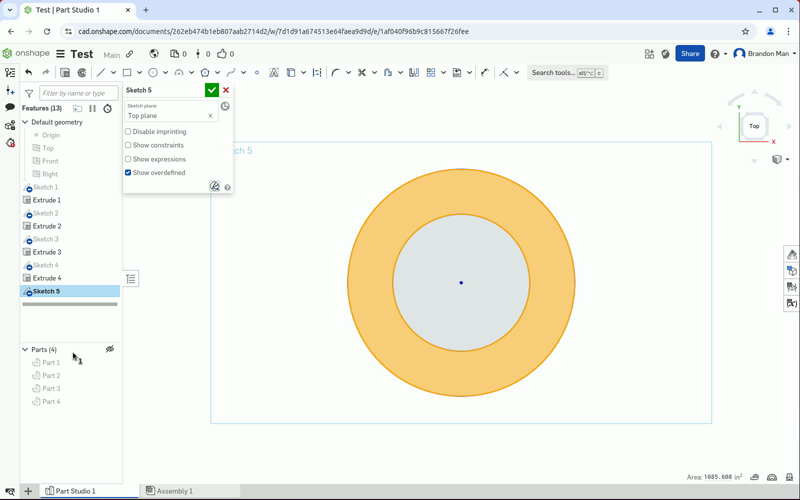
key(shift+y)
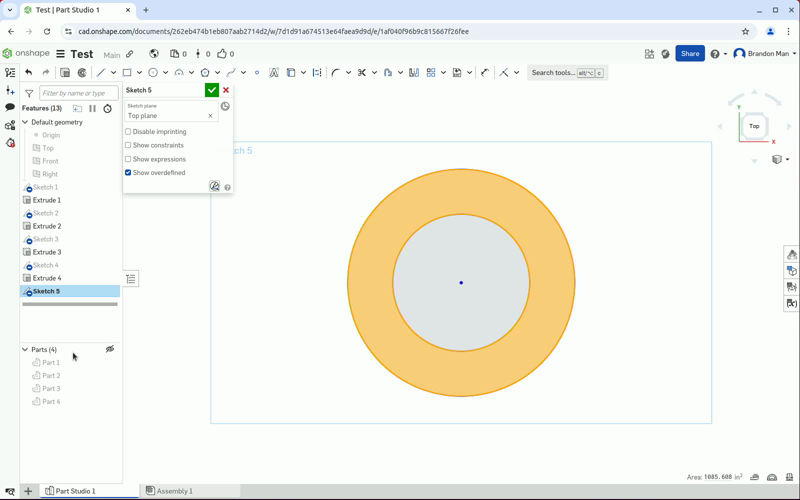
key(shift+e)
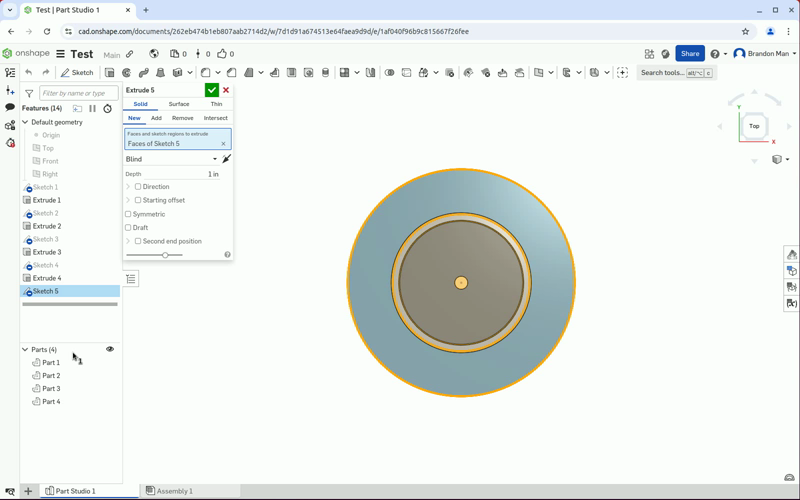
mouse_move(143, 106)
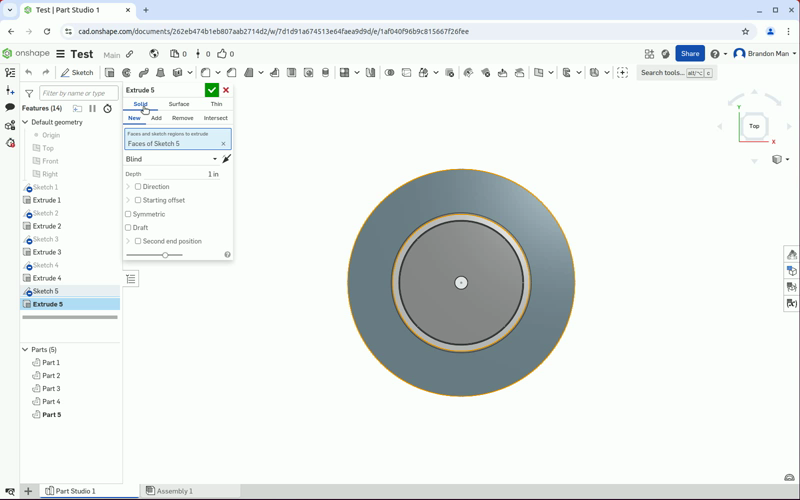
click(143, 106)
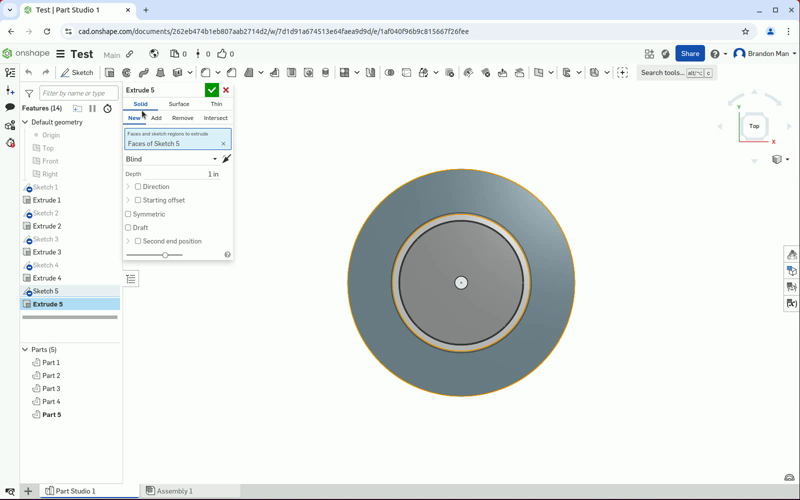
mouse_move(137, 120)
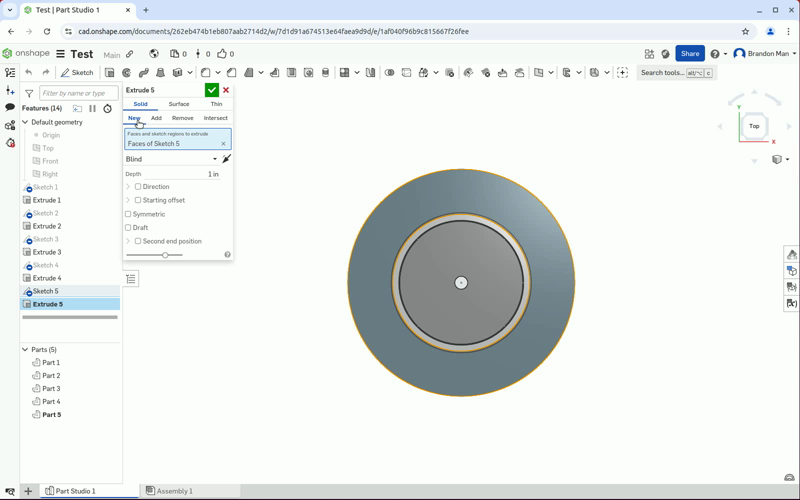
click(137, 120)
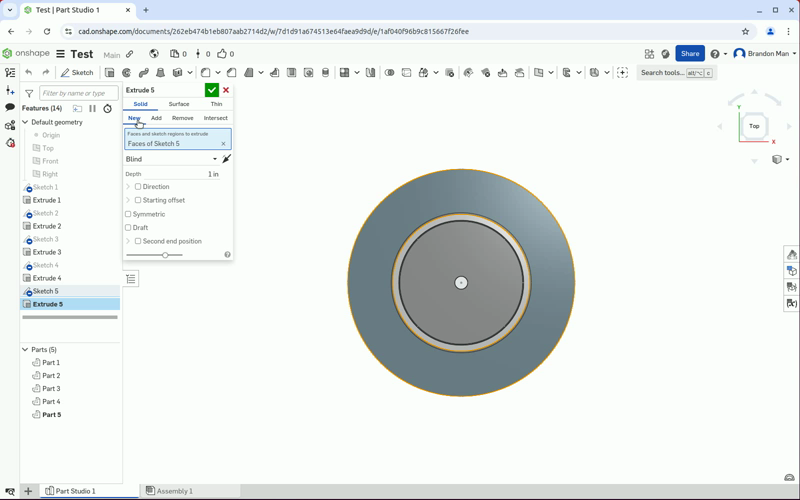
key(tab, 4)
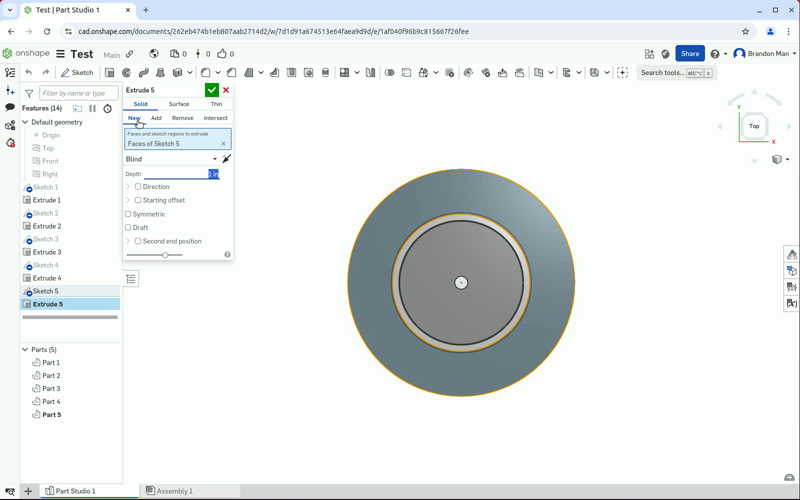
text(1.685)
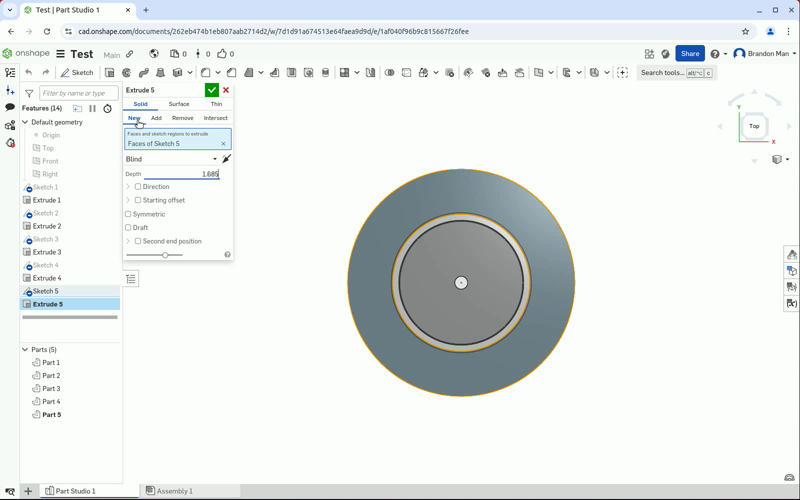
key(enter)
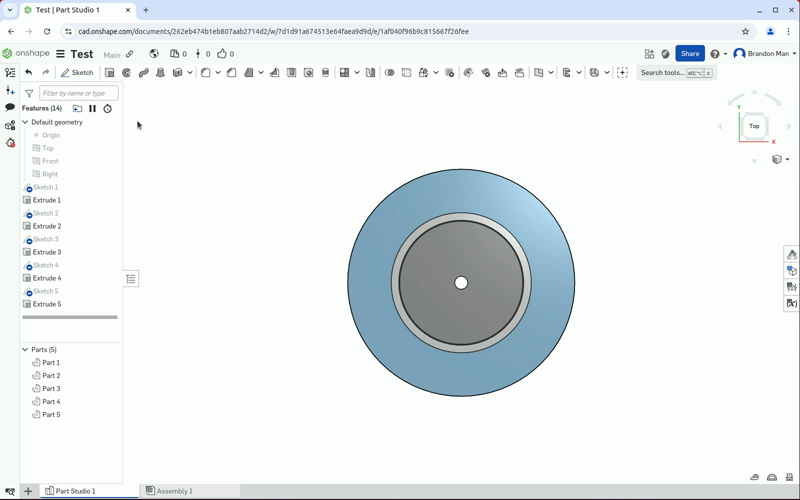
key(shift+h)
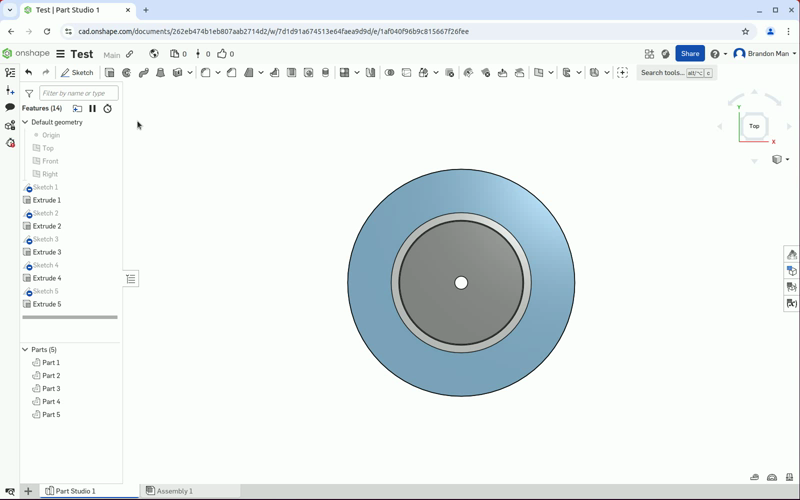
key(shift+h)
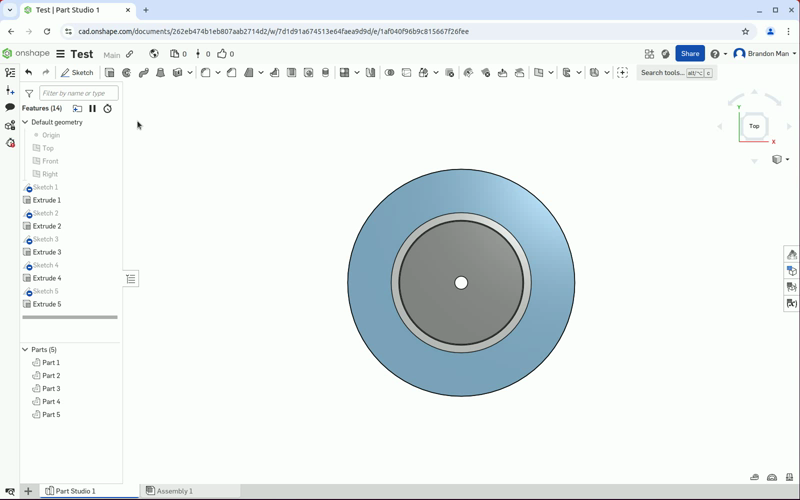
key(shift+7)
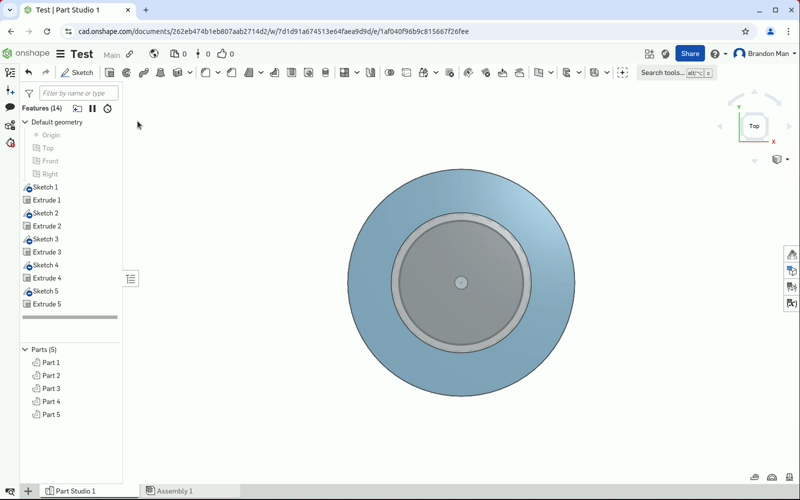
key(up, 3)
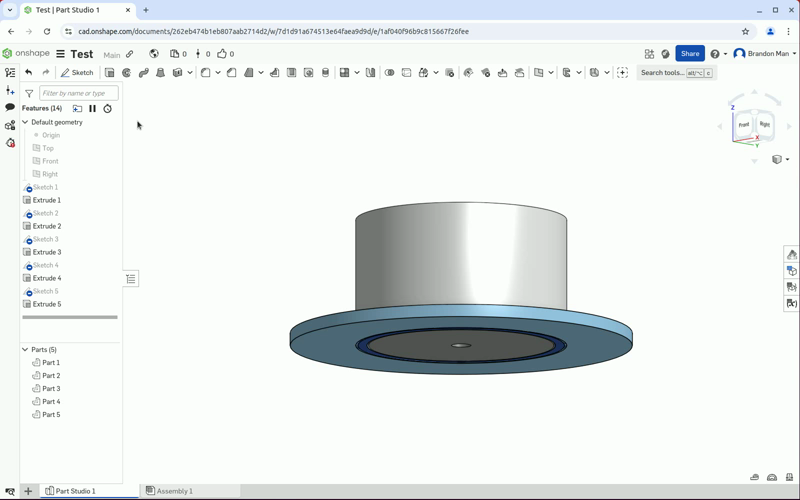
key(left, 3)
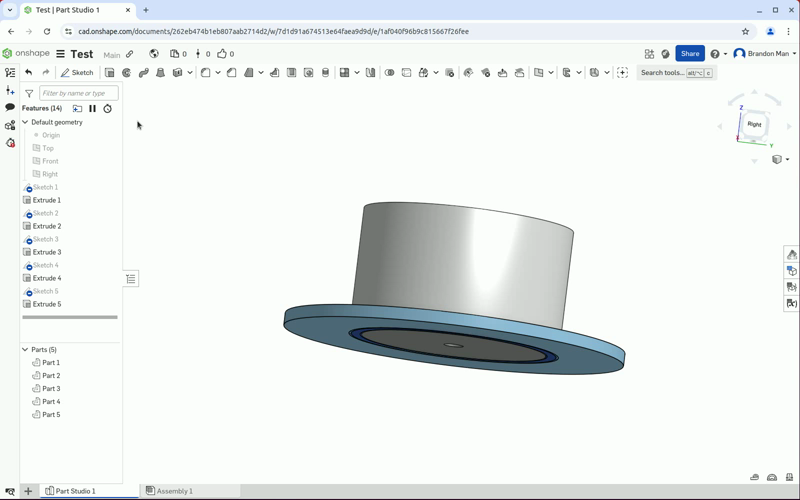
key(right, 3)
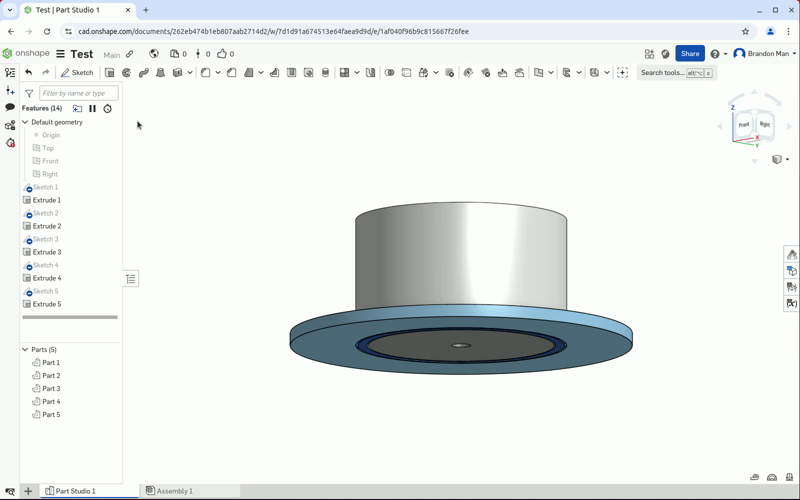
key(down, 3)
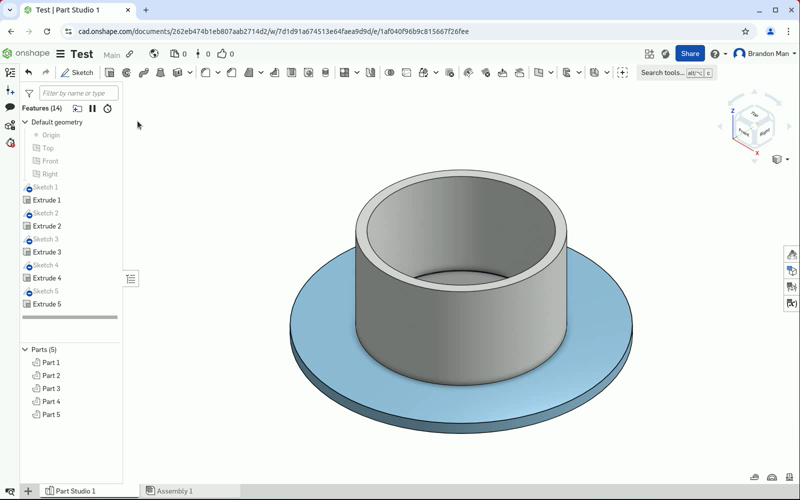
mouse_move(73, 189)
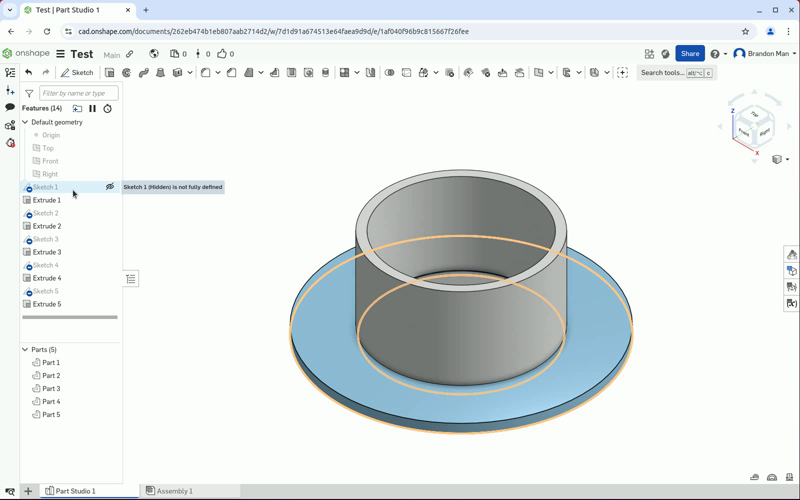
click(73, 189)